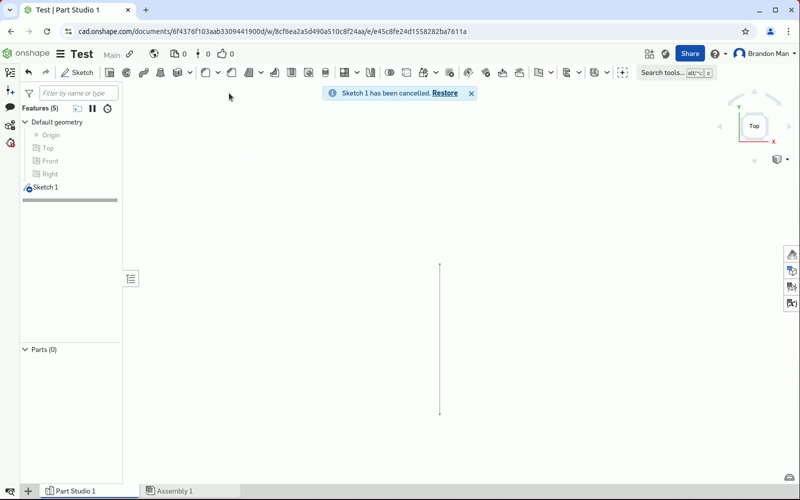
key(shift+h)
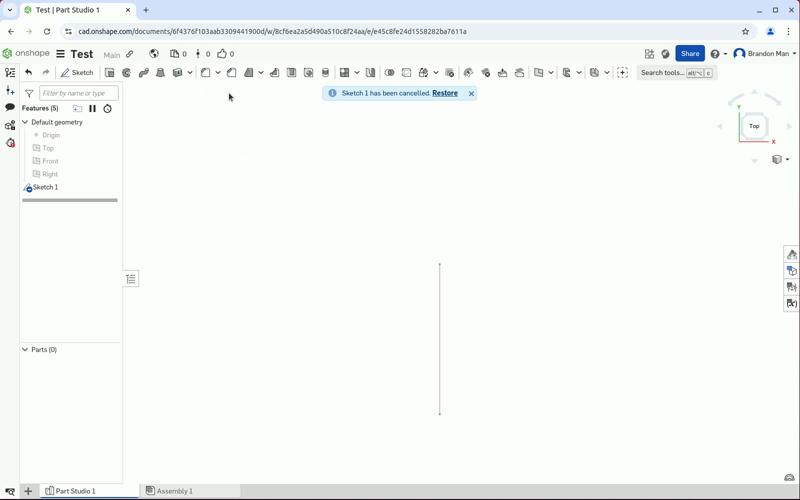
key(shift+s)
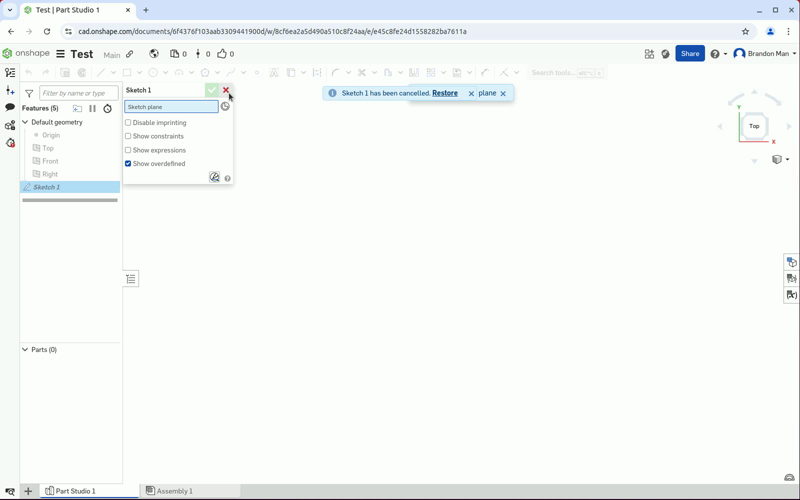
mouse_move(73, 150)
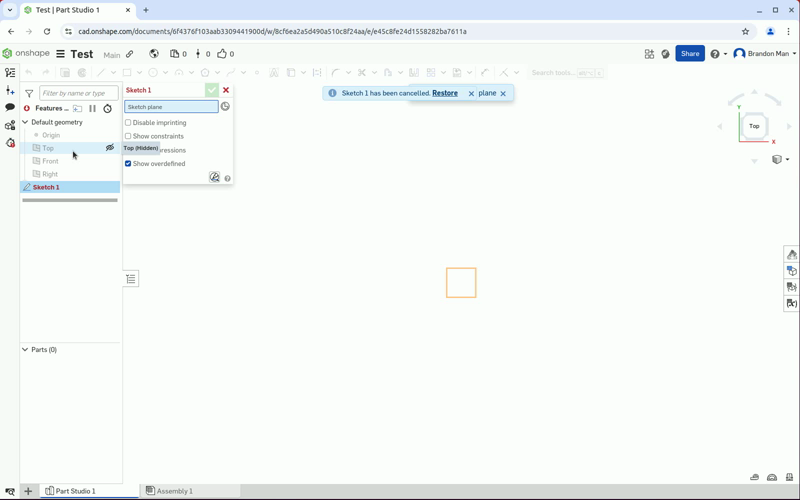
click(73, 150)
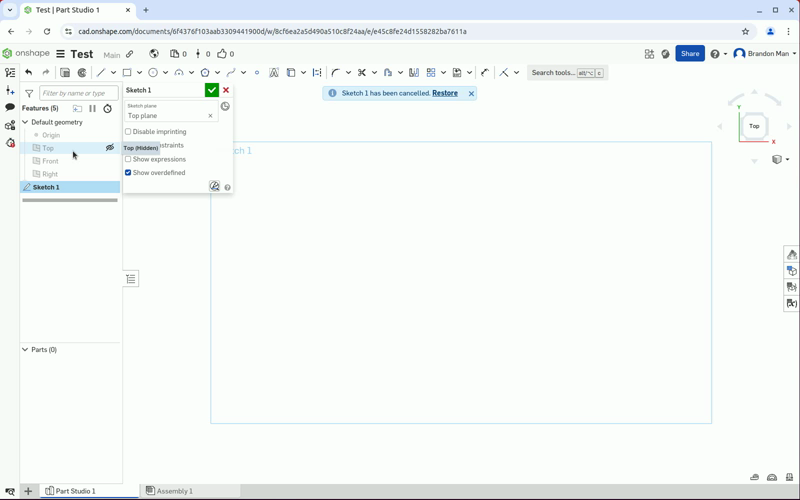
mouse_move(73, 352)
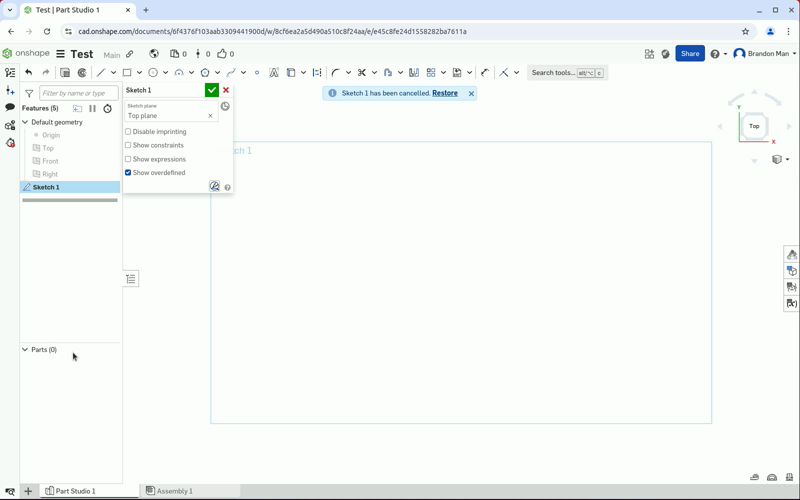
key(y)
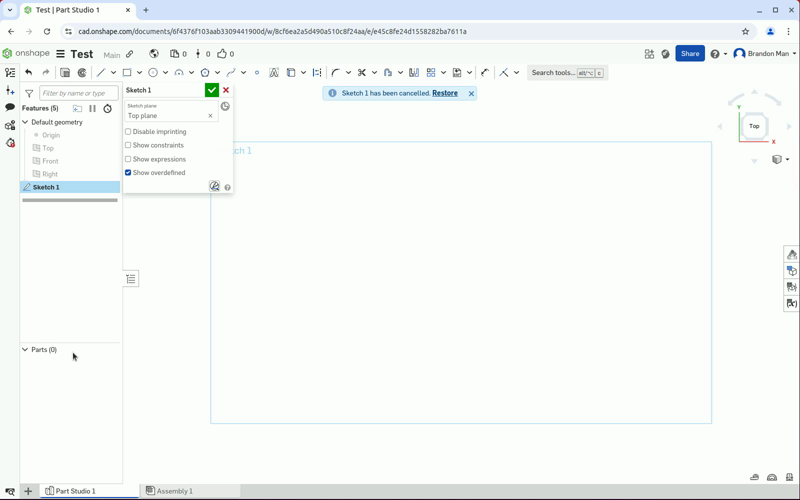
key(l)
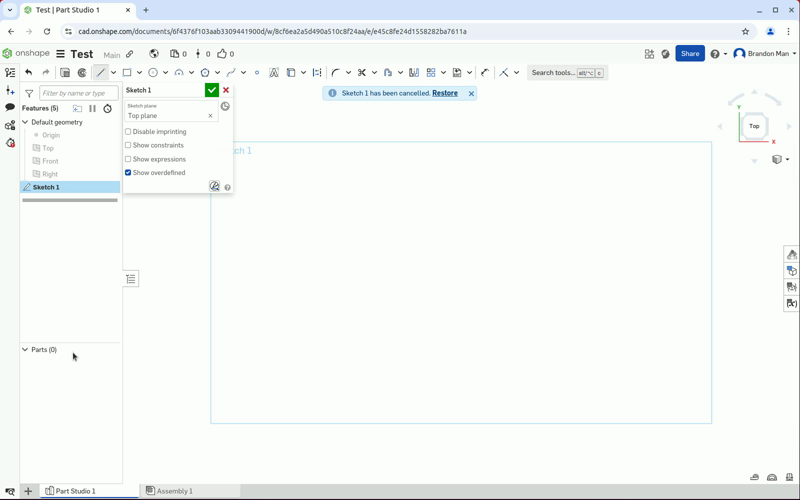
key_down(shift)
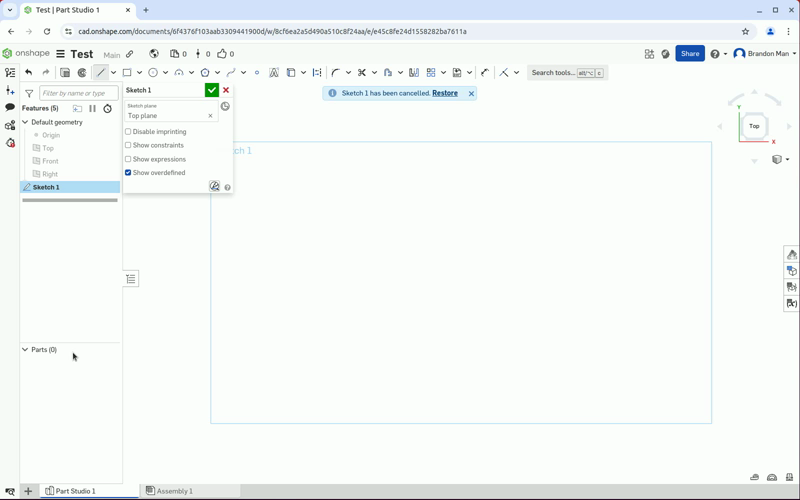
mouse_move(348, 209)
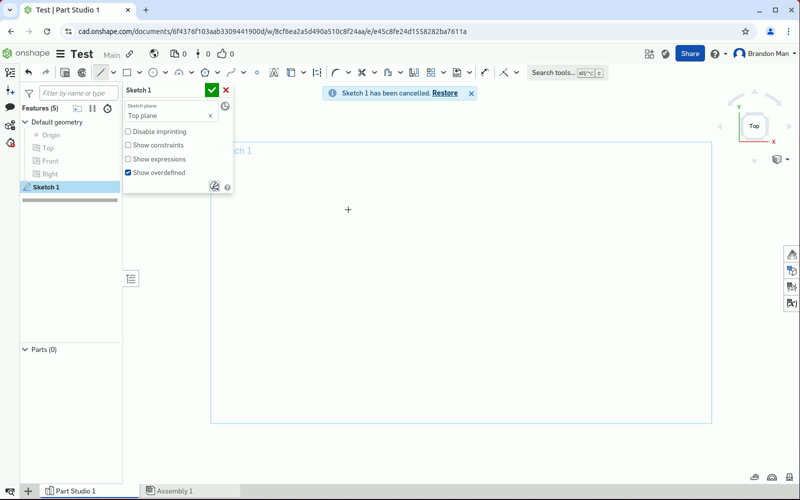
click(348, 209)
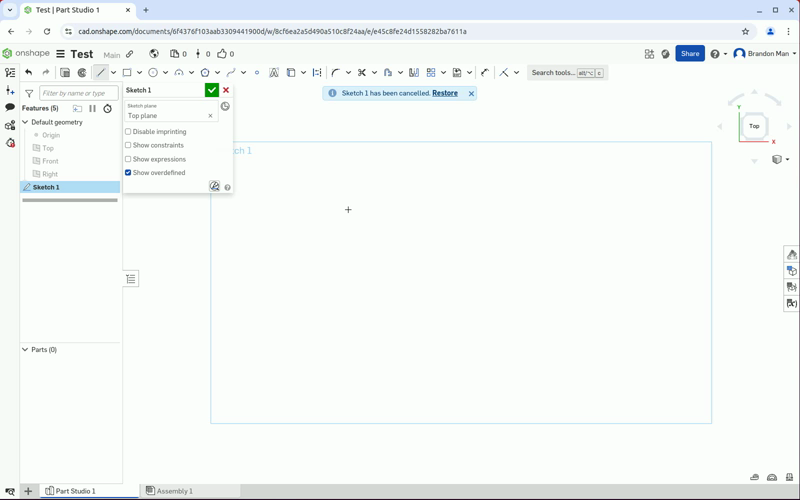
key_up(shift)
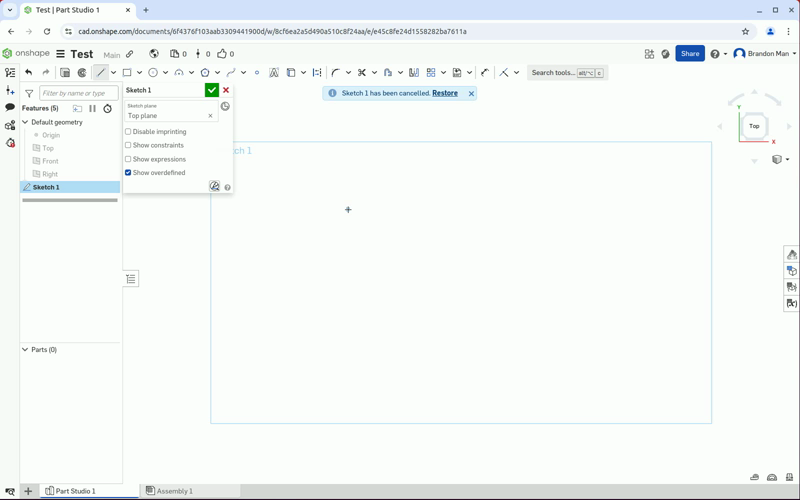
key_down(shift)
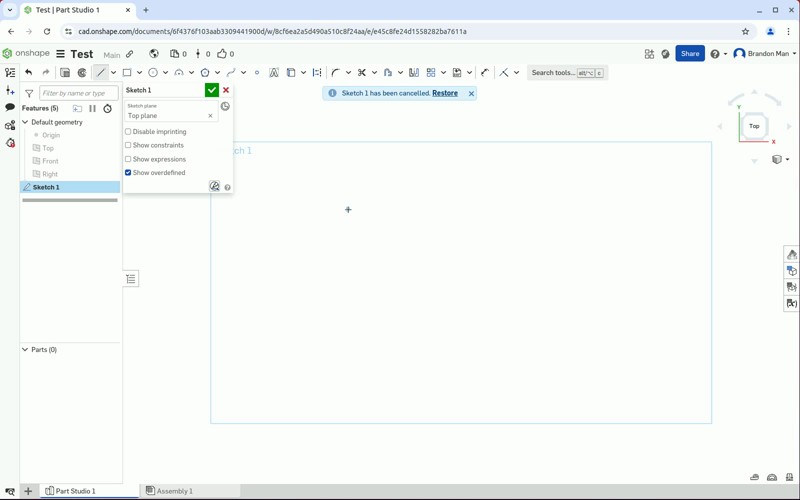
mouse_move(378, 209)
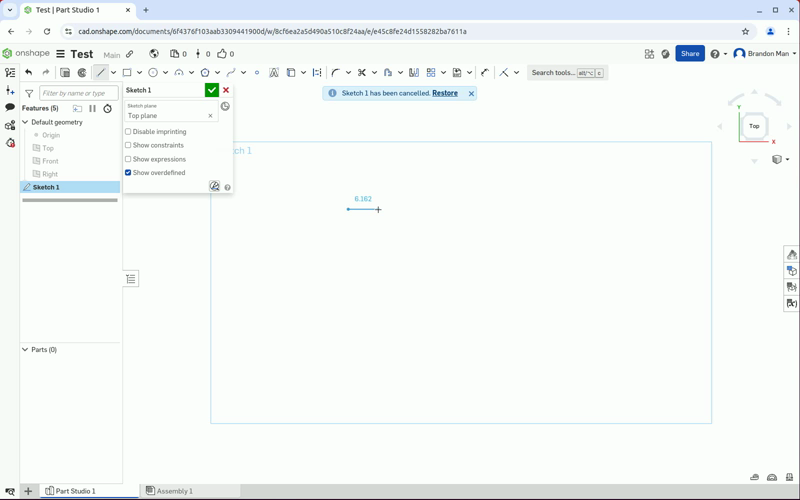
mouse_move(360, 209)
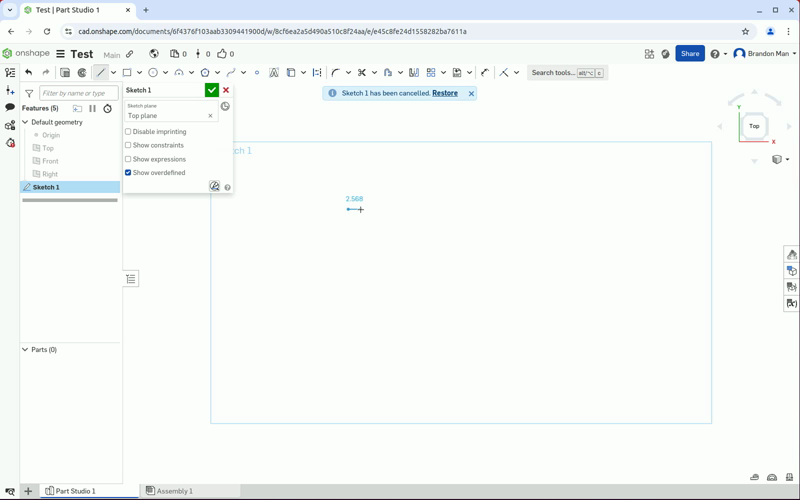
click(360, 209)
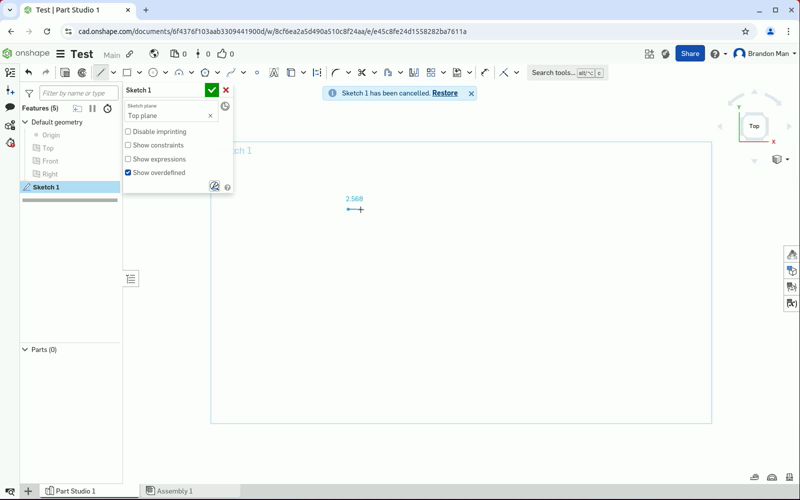
key_up(shift)
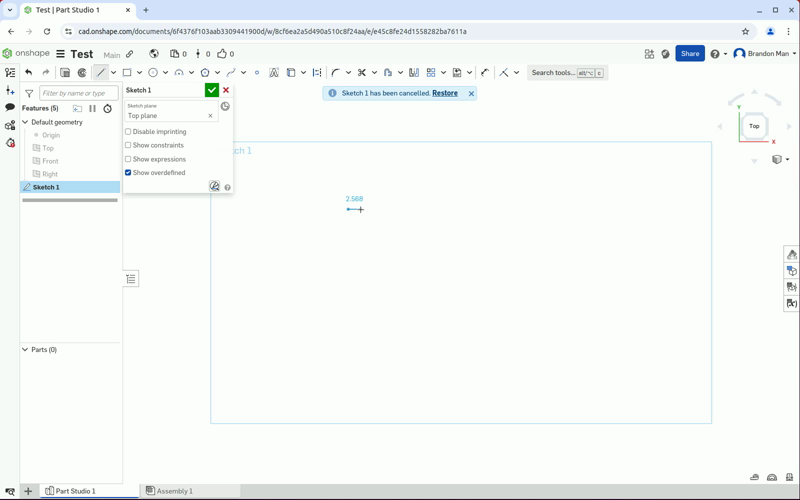
key(esc)
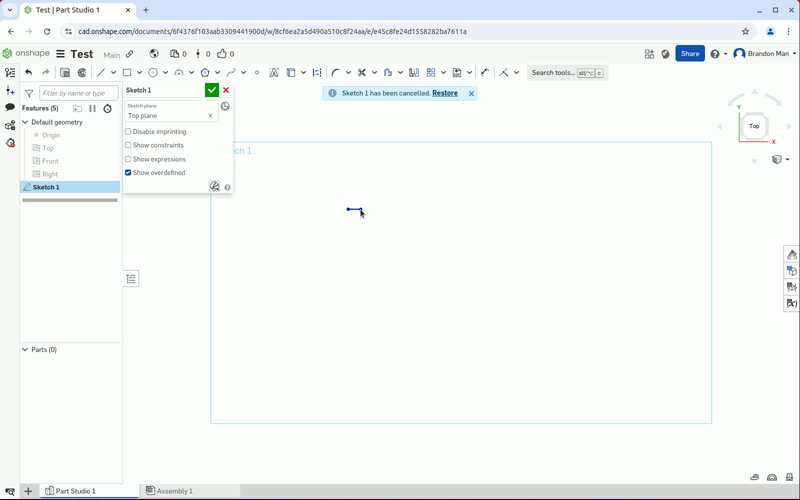
key(a)
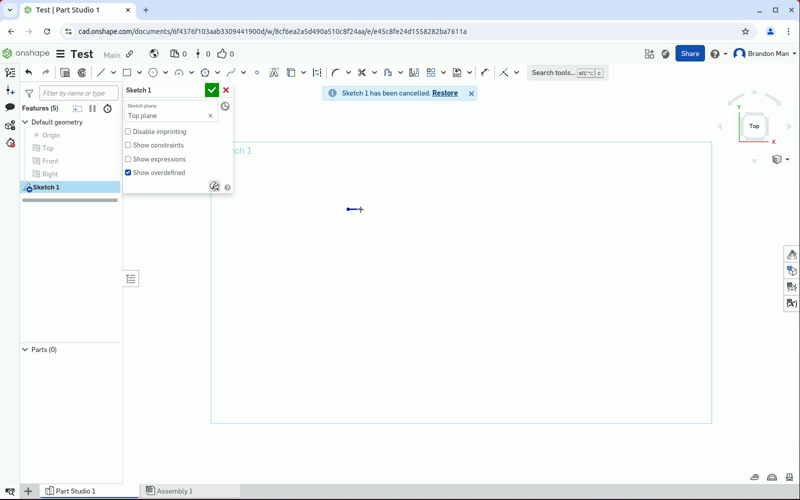
mouse_move(360, 209)
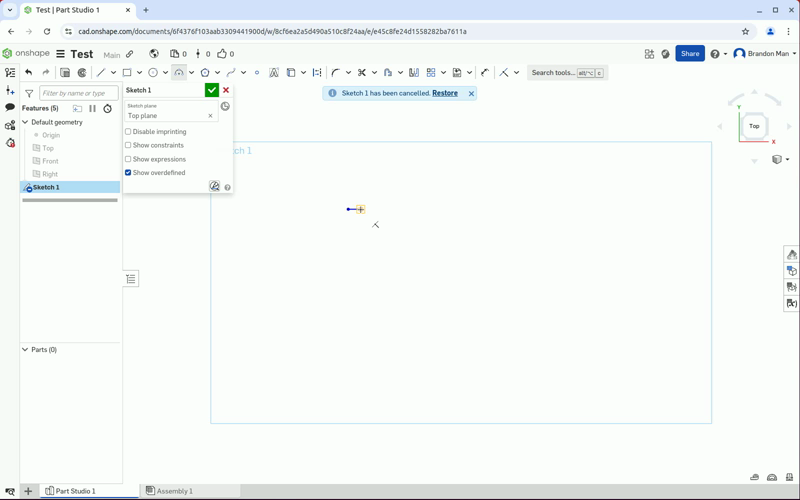
click(360, 209)
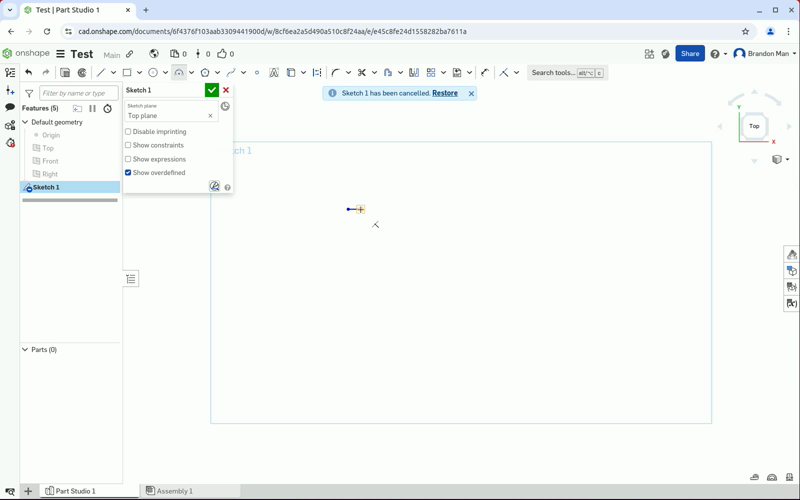
key_down(shift)
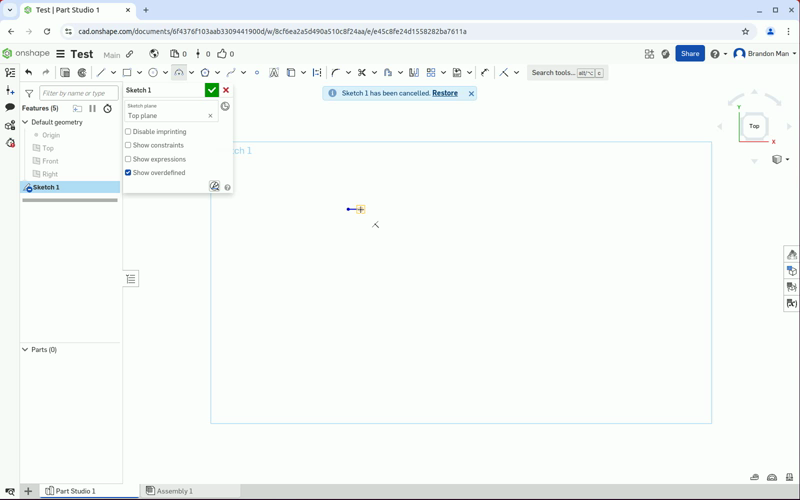
mouse_move(392, 209)
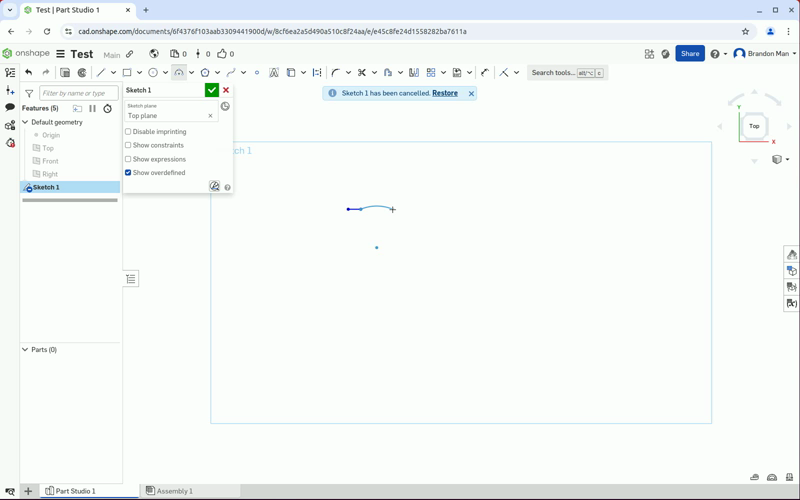
click(392, 209)
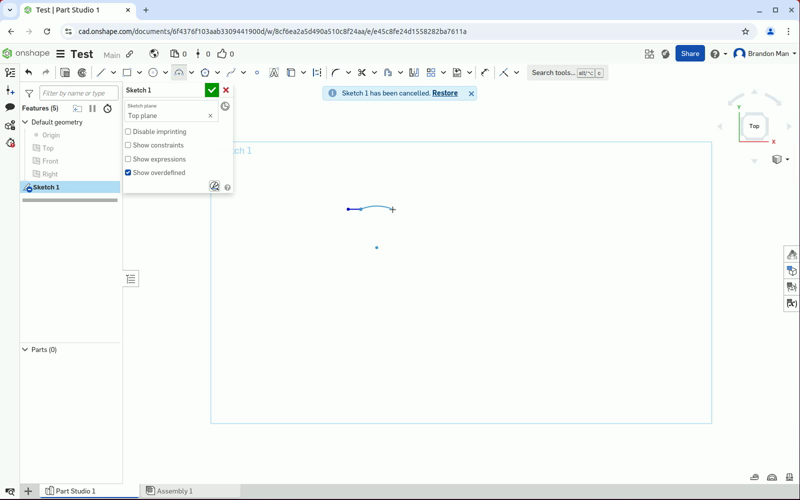
mouse_move(376, 204)
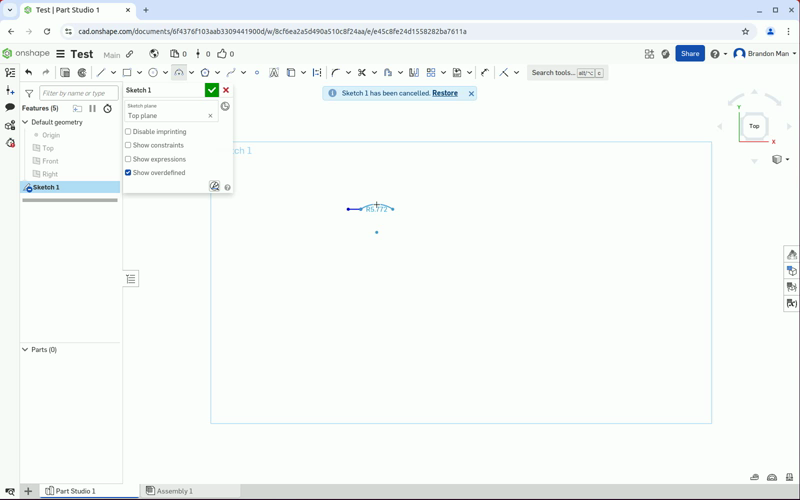
click(376, 204)
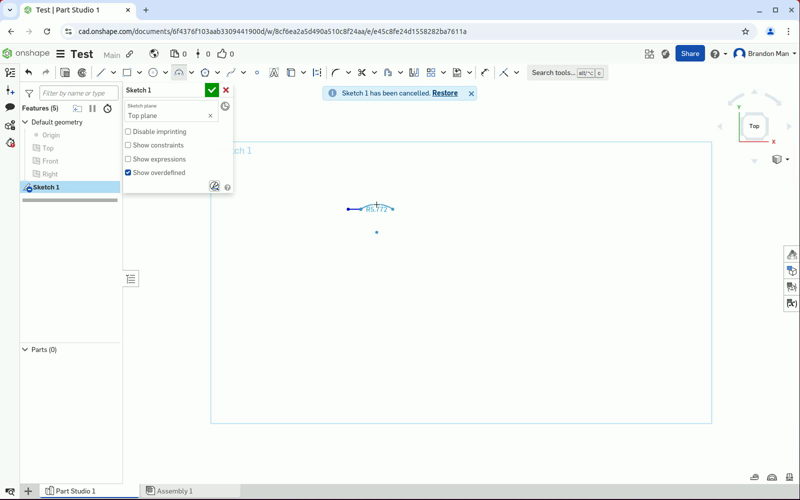
key_up(shift)
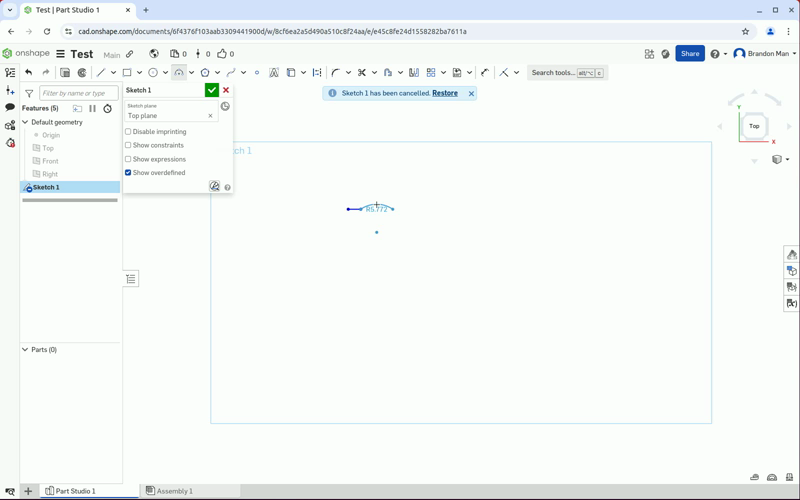
key(esc)
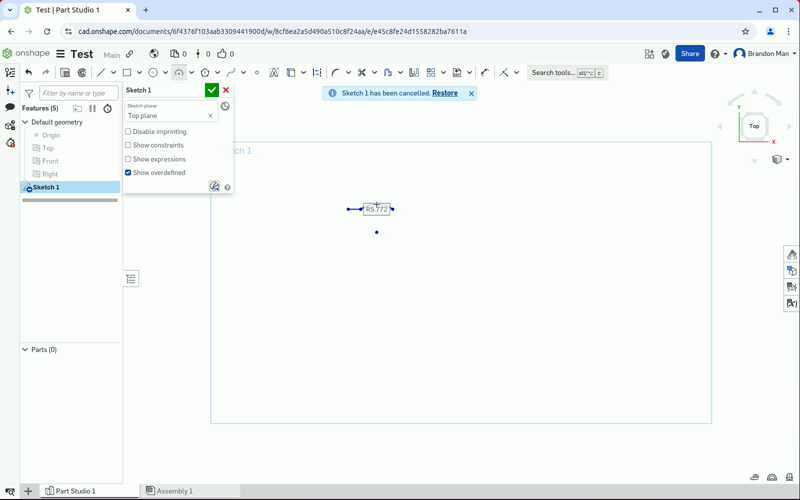
key(l)
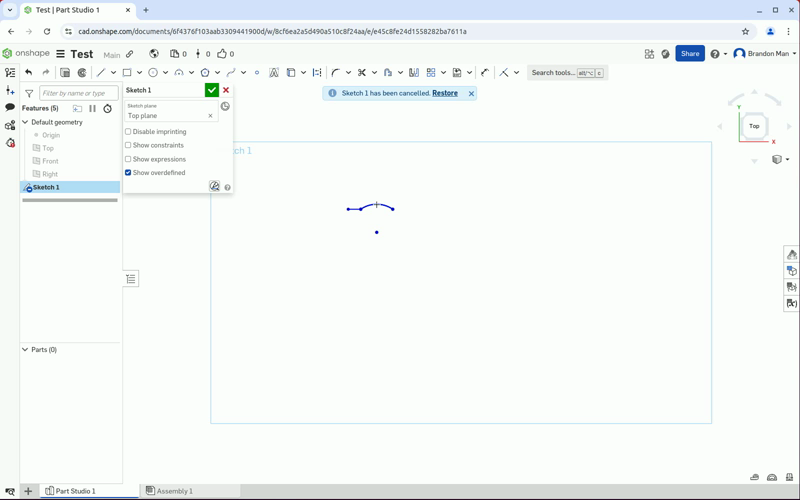
mouse_move(392, 209)
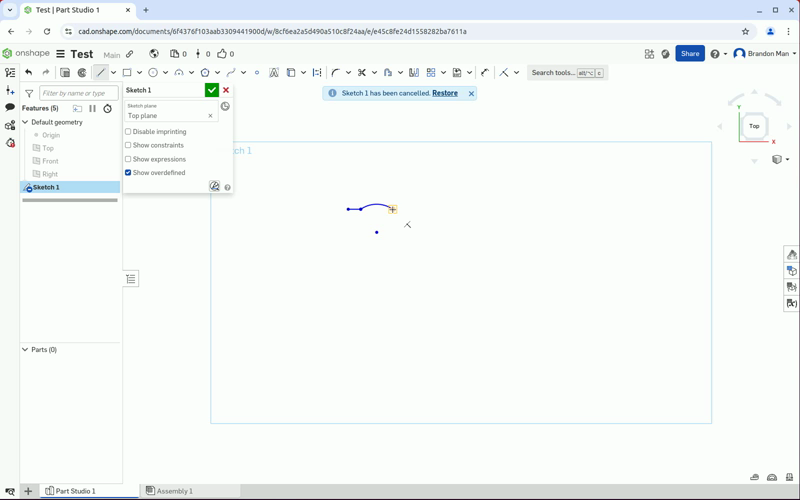
click(392, 209)
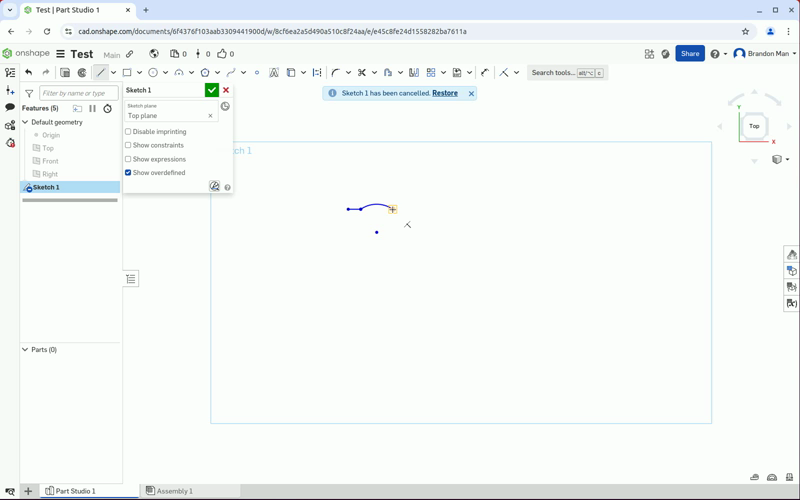
key_down(shift)
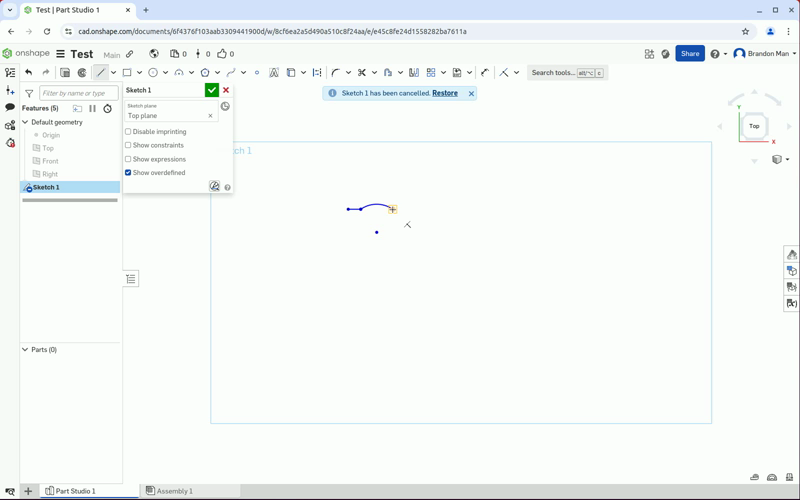
mouse_move(422, 209)
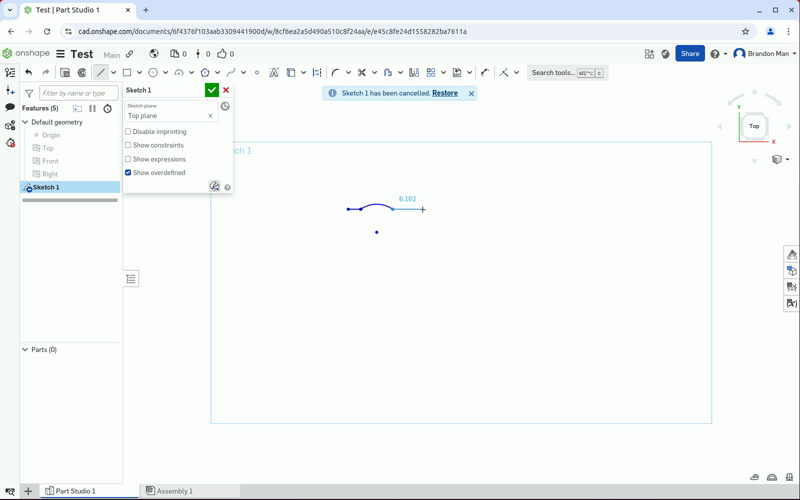
mouse_move(404, 209)
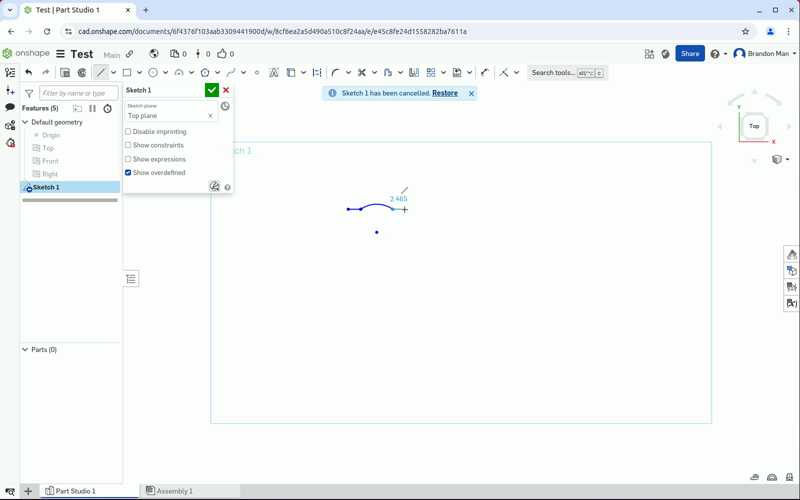
click(404, 209)
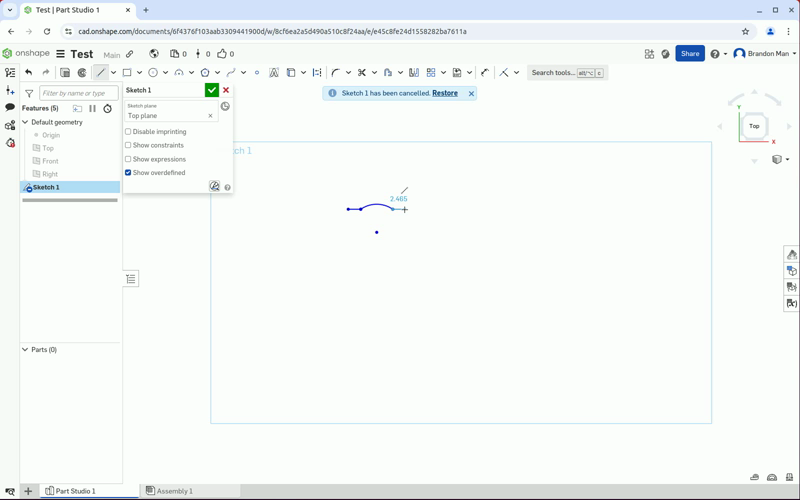
key_up(shift)
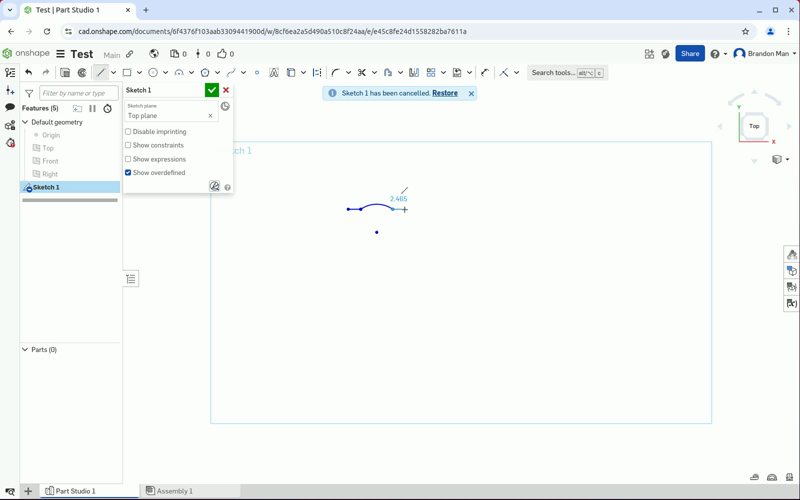
key_down(shift)
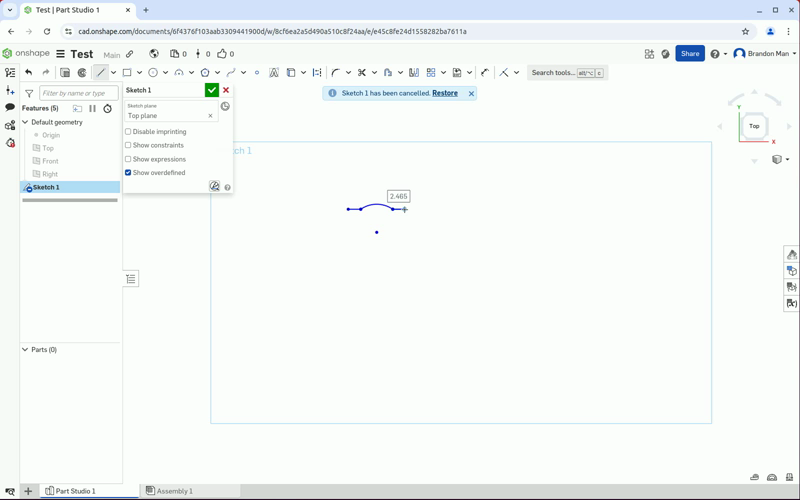
mouse_move(434, 209)
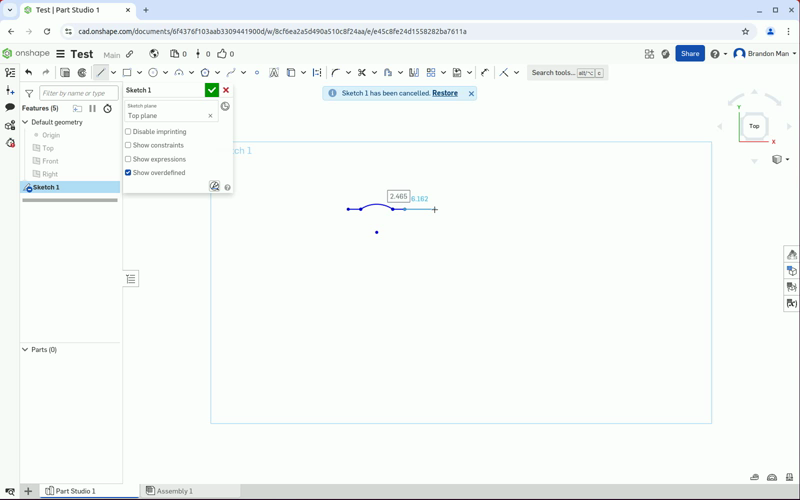
mouse_move(404, 192)
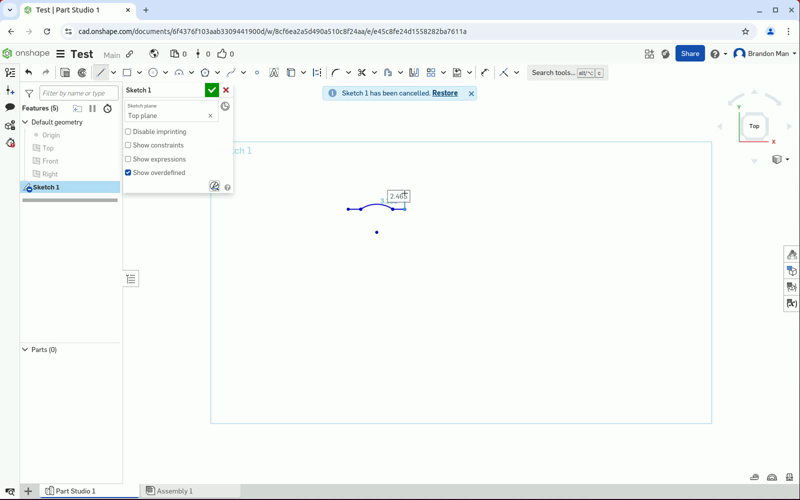
click(404, 192)
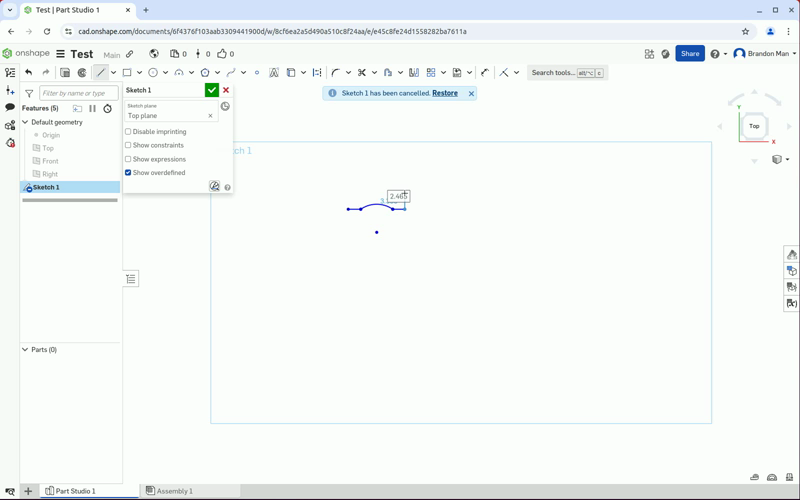
key_up(shift)
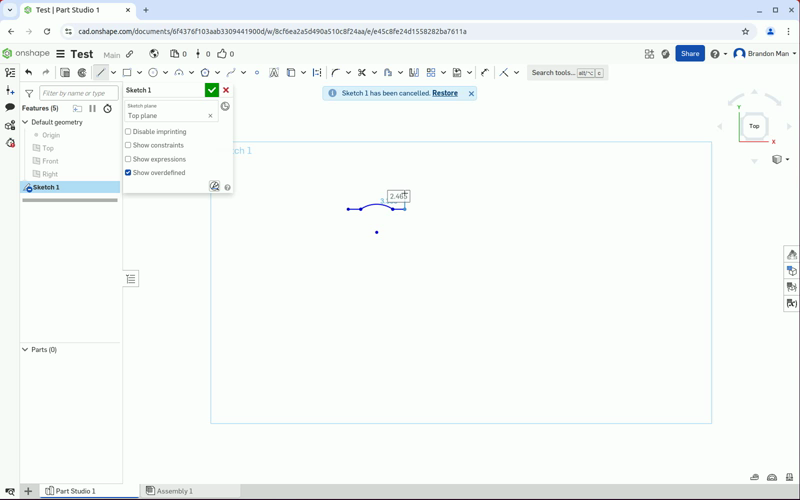
key_down(shift)
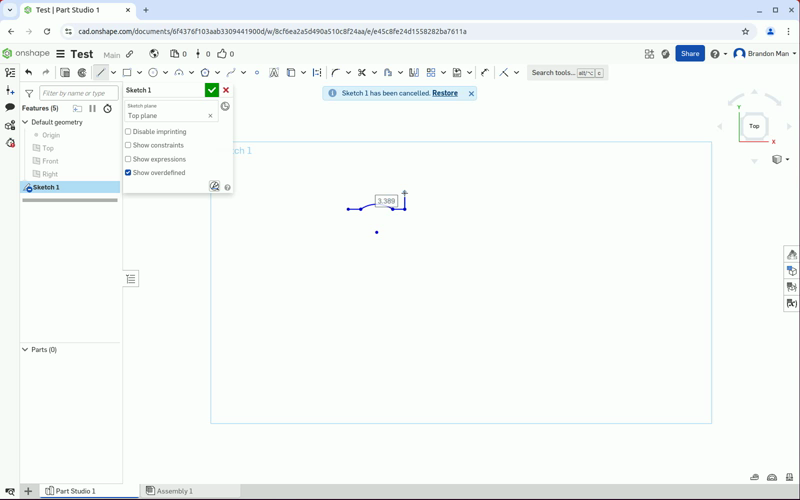
mouse_move(434, 192)
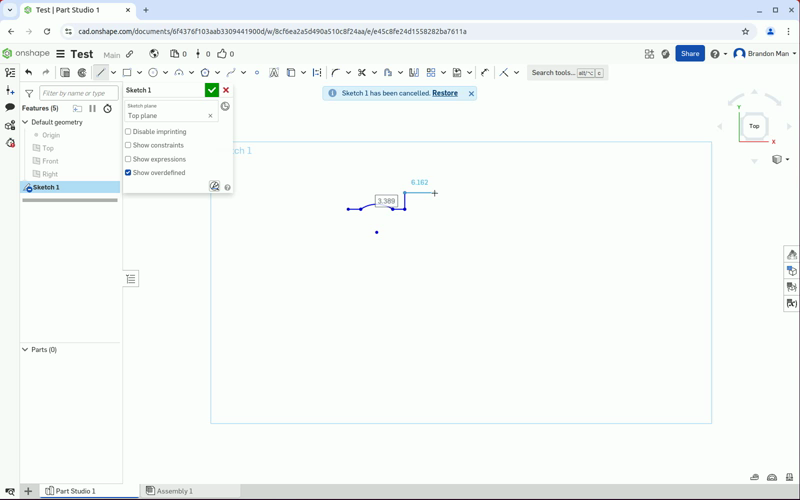
mouse_move(348, 192)
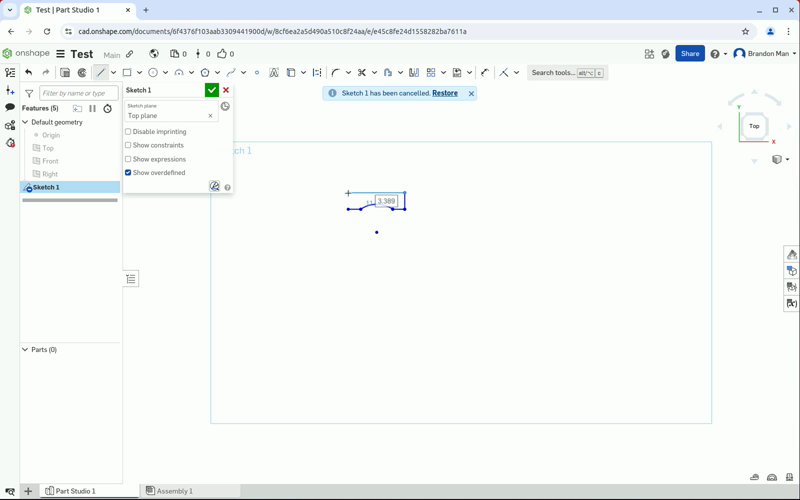
click(348, 192)
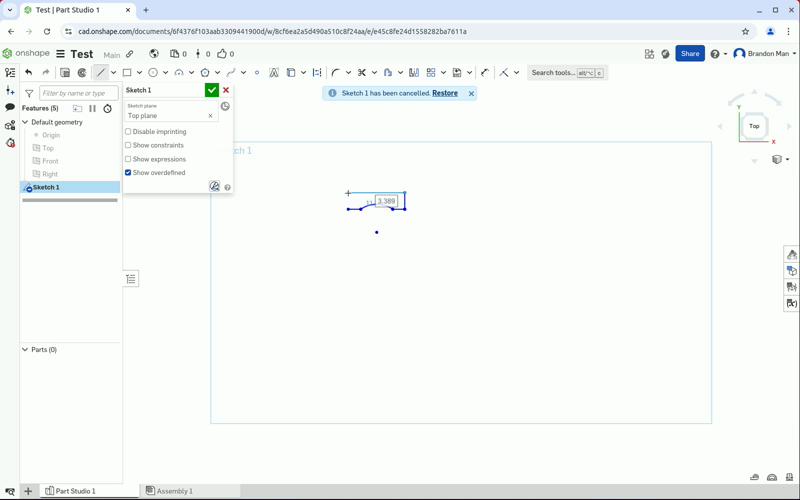
key_up(shift)
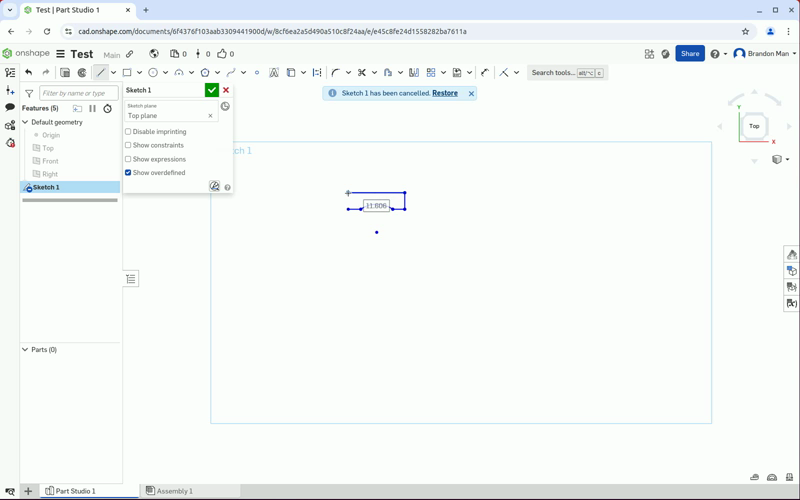
mouse_move(378, 192)
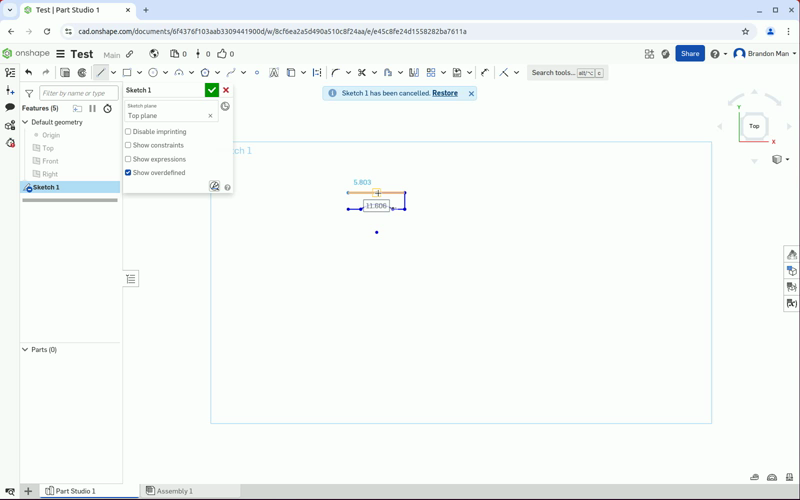
key_down(shift)
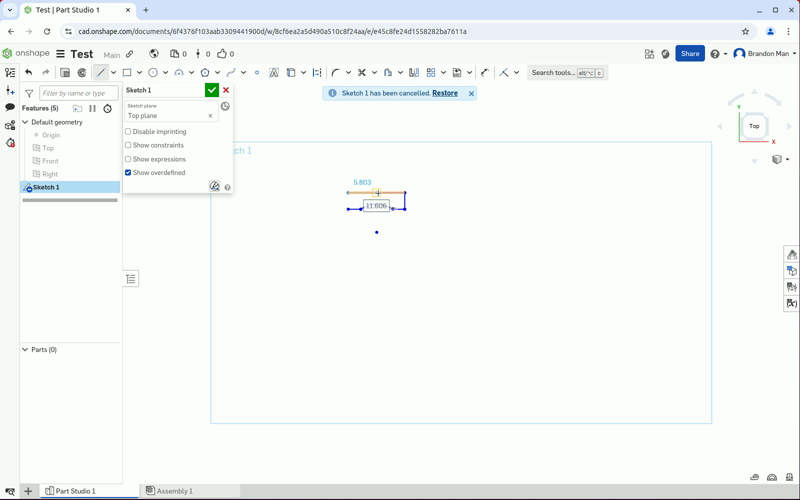
mouse_move(348, 209)
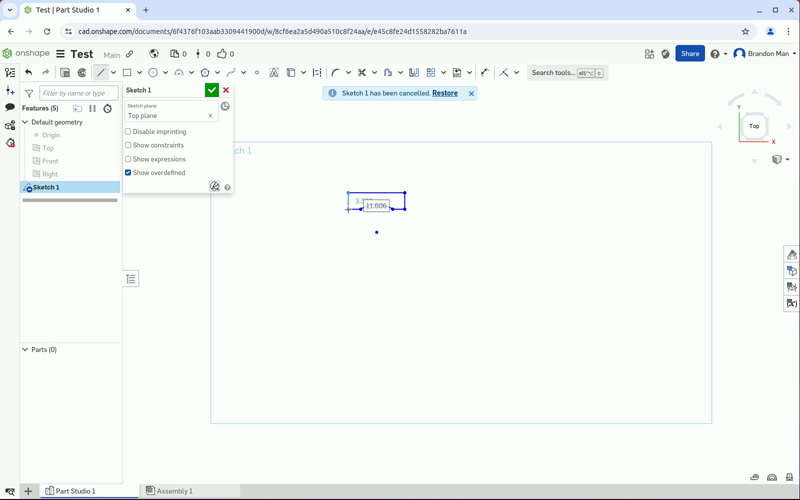
key_up(shift)
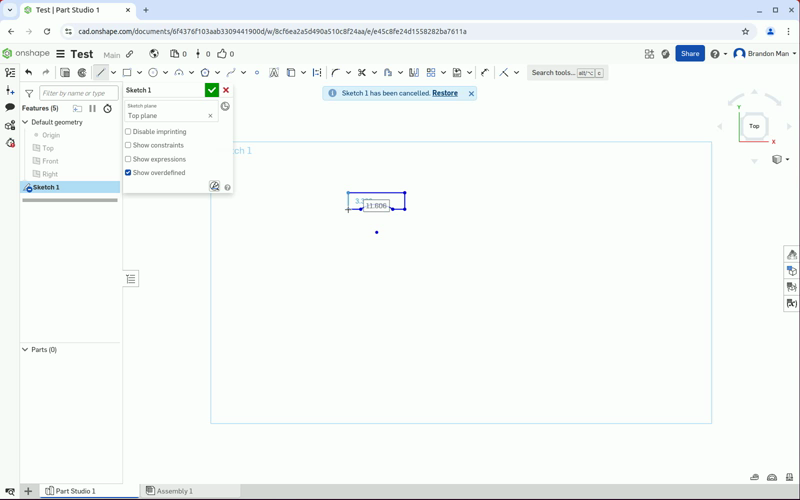
click(348, 209)
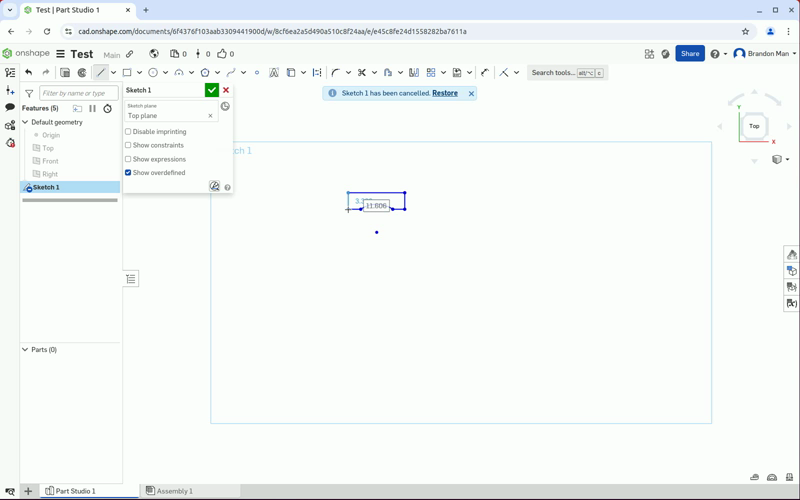
key(esc)
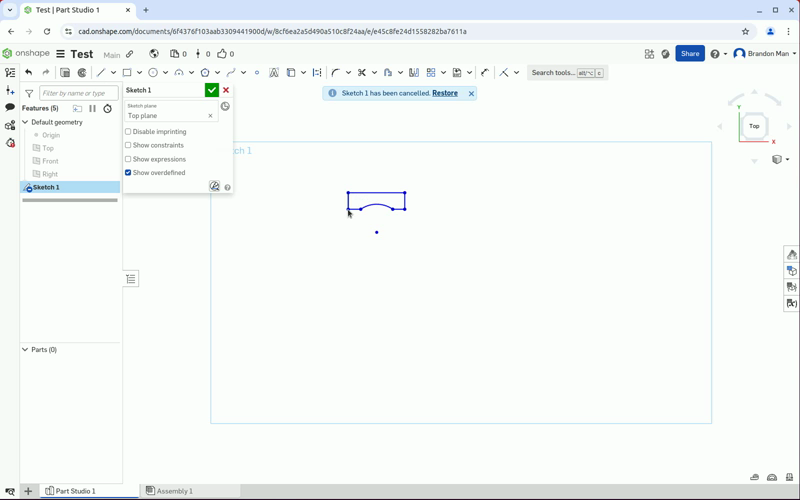
mouse_move(354, 205)
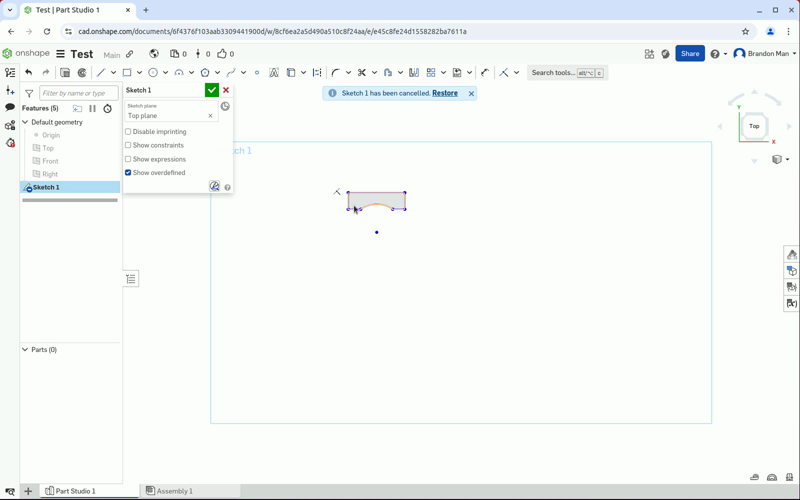
scroll(6)
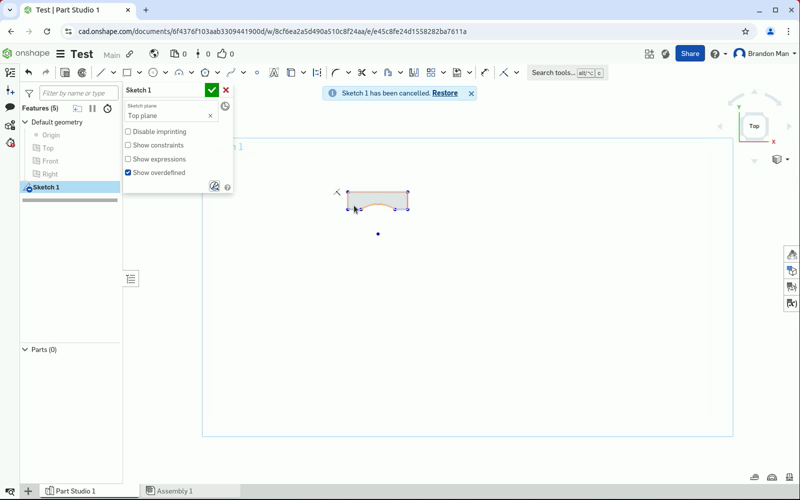
scroll(6)
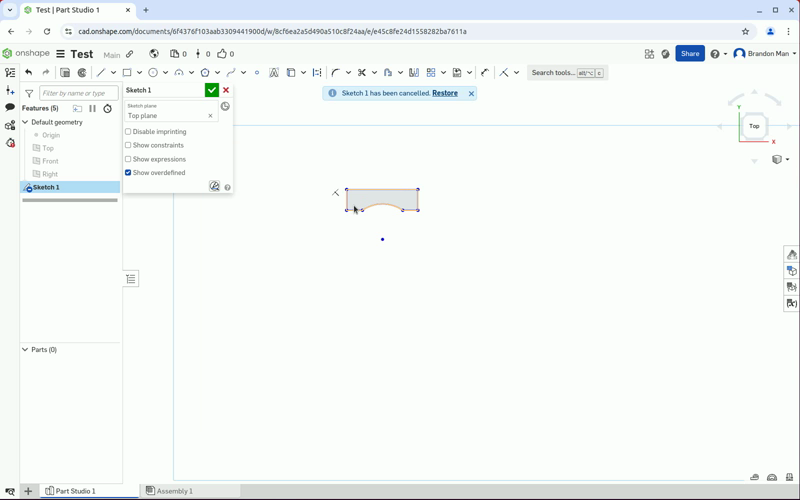
scroll(6)
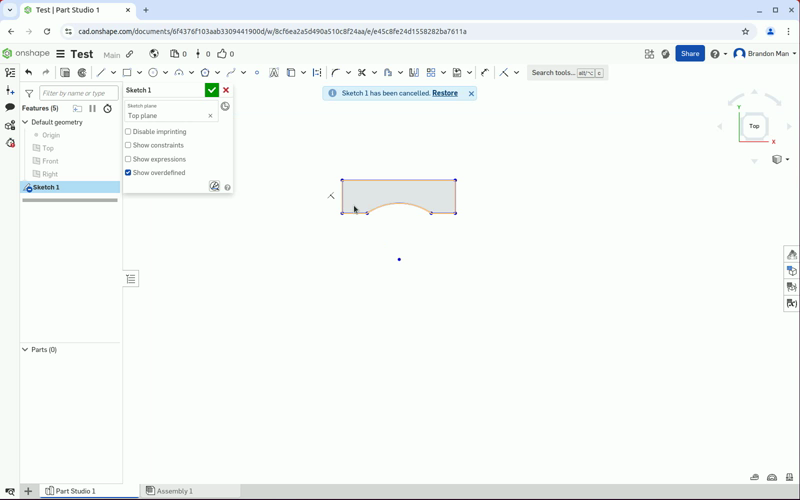
scroll(6)
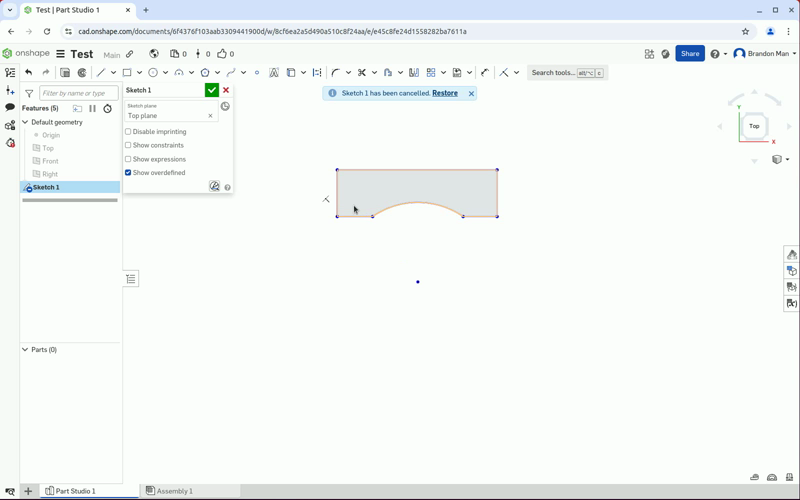
scroll(6)
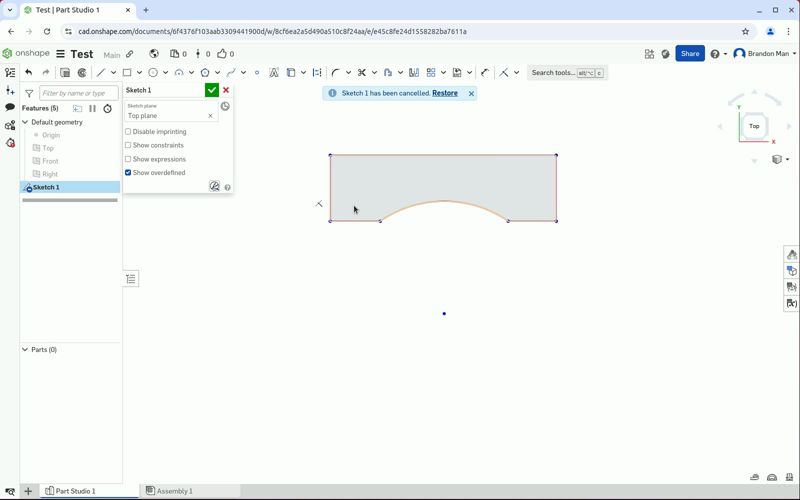
scroll(6)
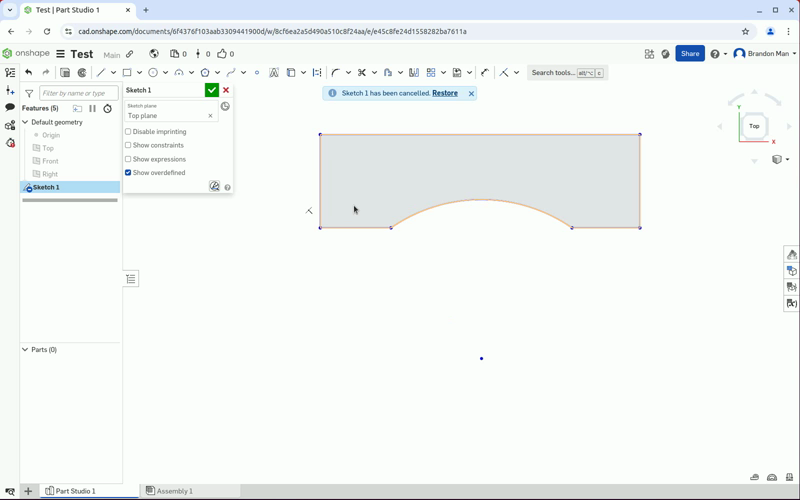
scroll(6)
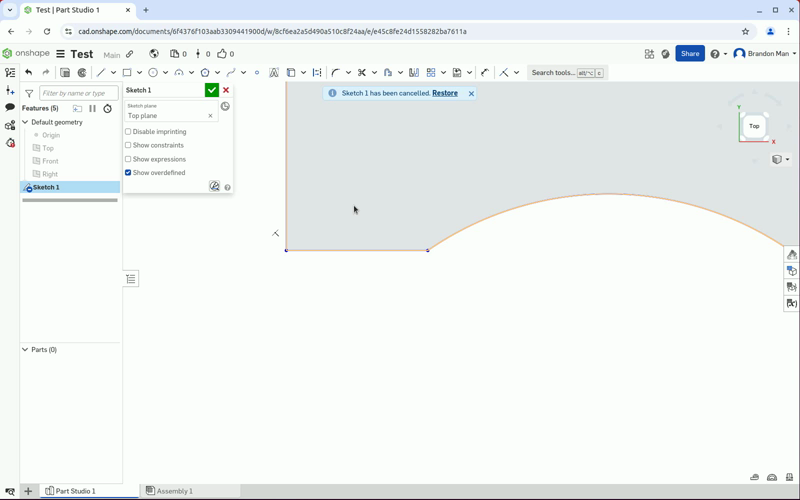
click(354, 205)
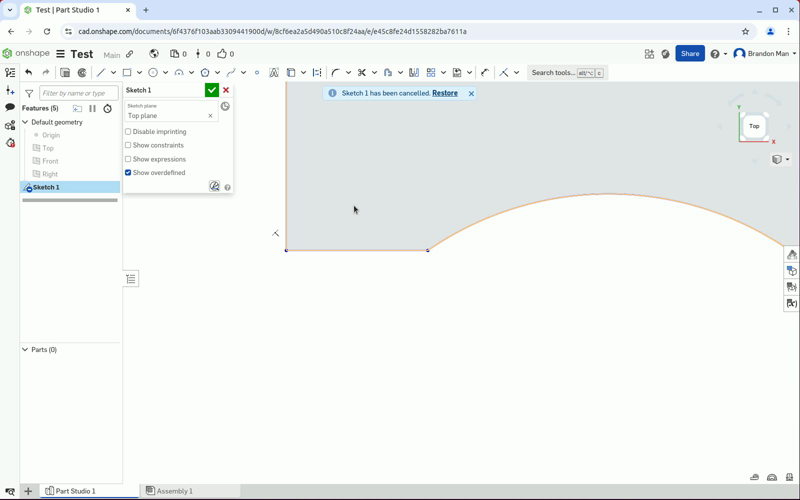
scroll(-6)
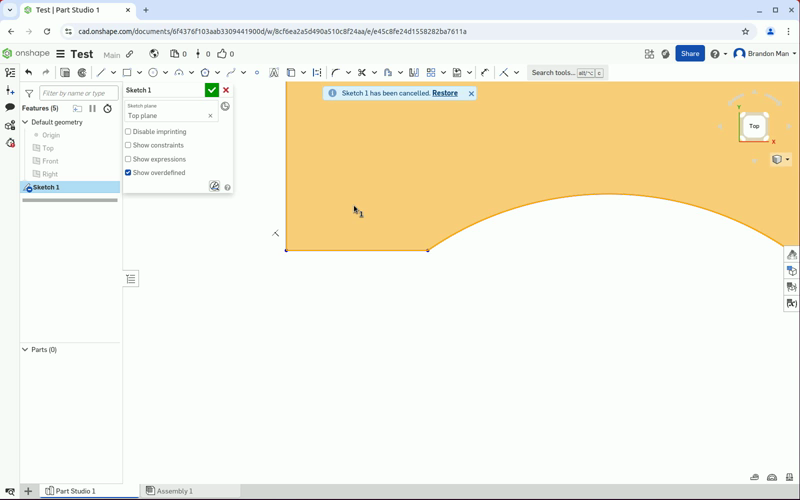
scroll(-6)
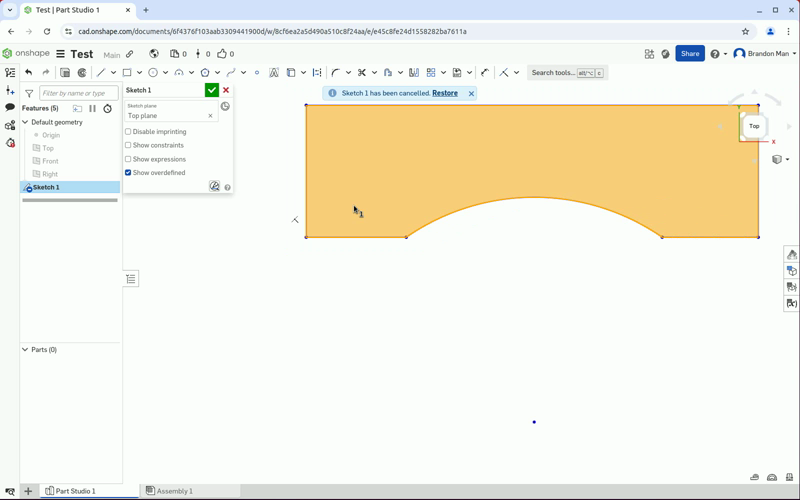
scroll(-6)
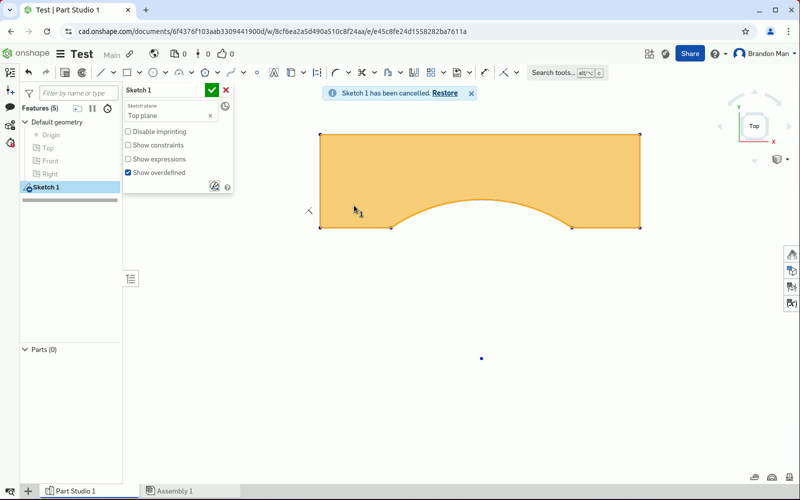
scroll(-6)
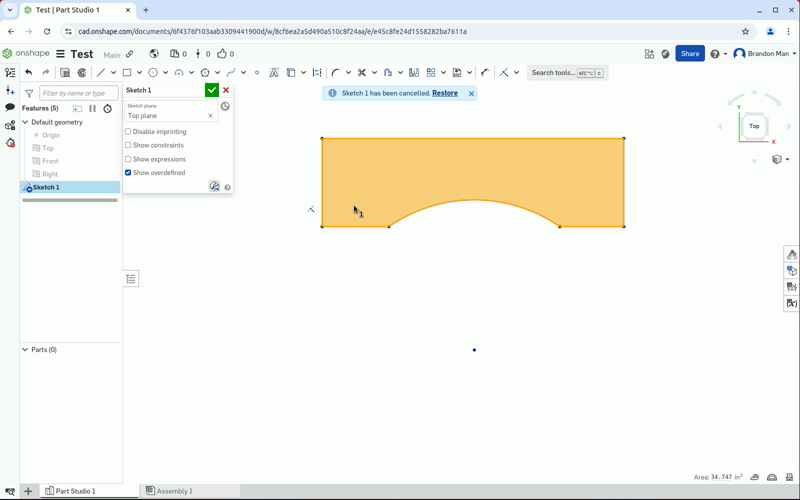
scroll(-6)
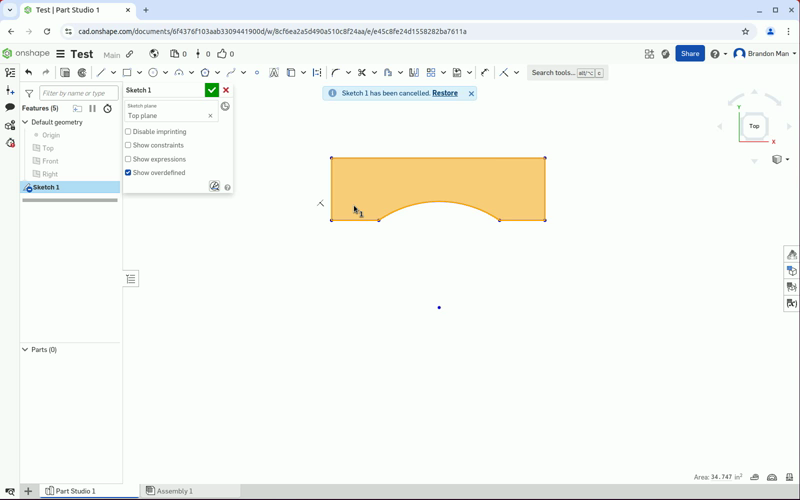
scroll(-6)
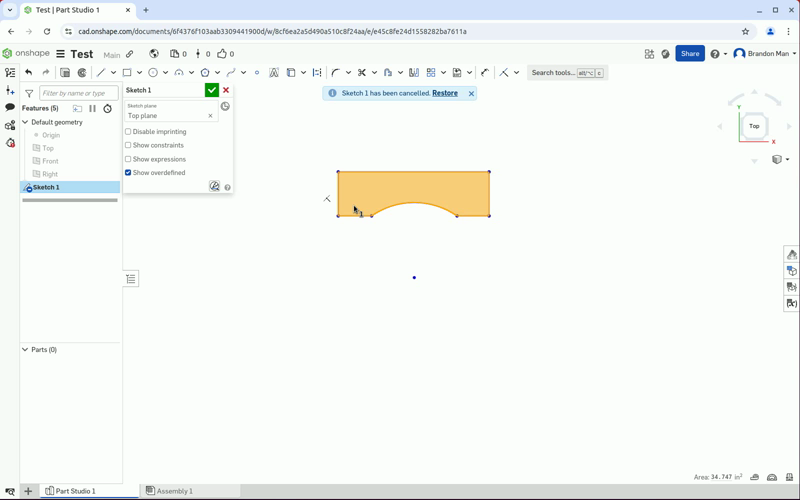
scroll(-6)
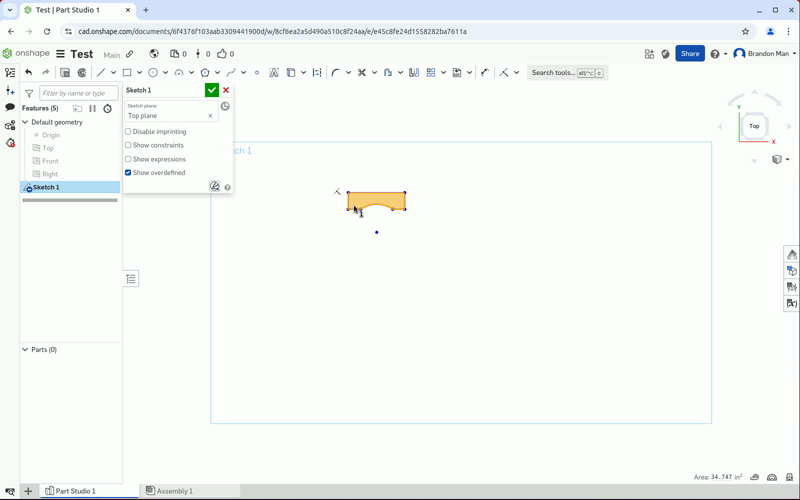
mouse_move(73, 352)
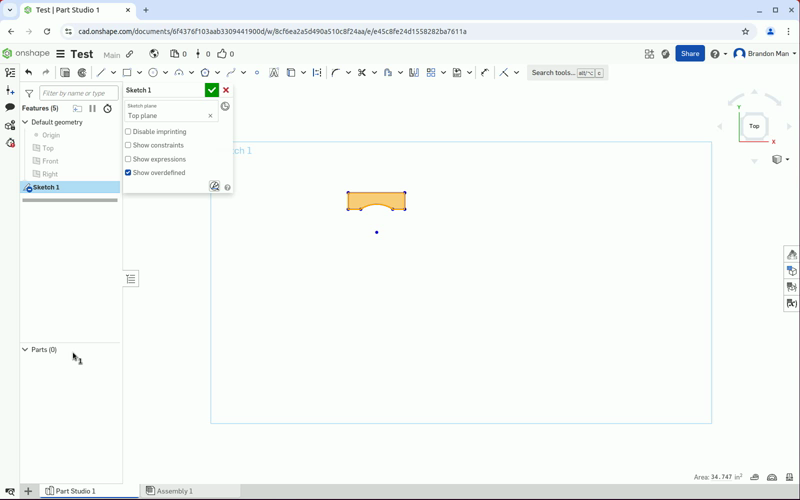
key(shift+y)
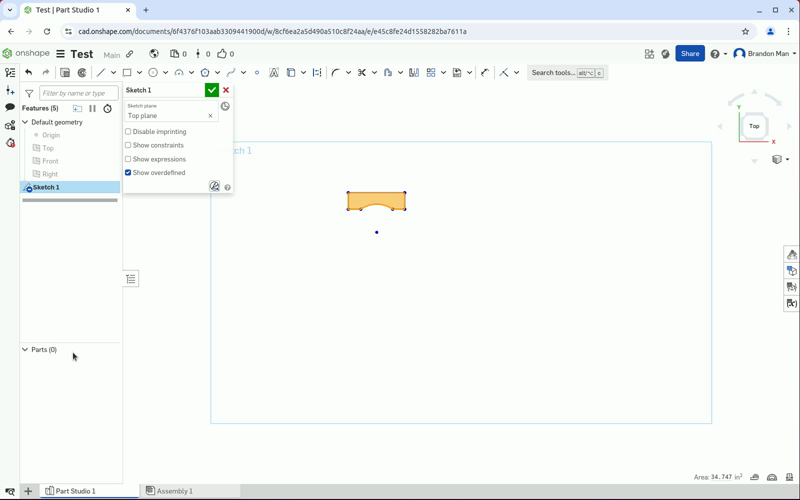
key(shift+e)
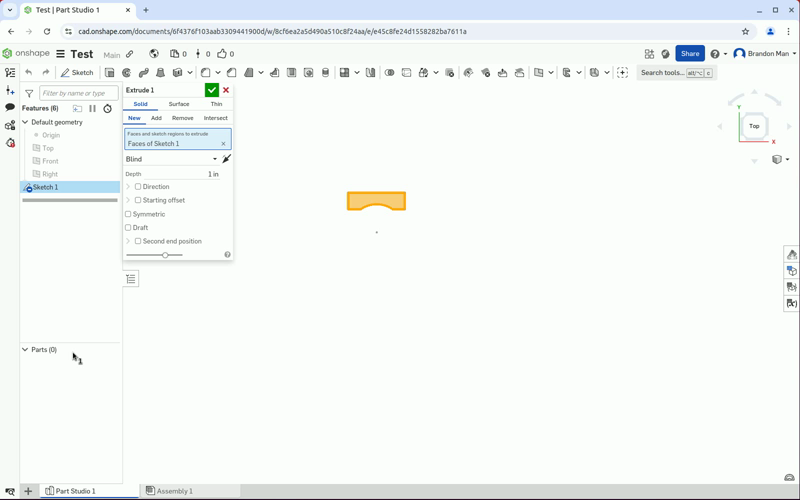
mouse_move(143, 106)
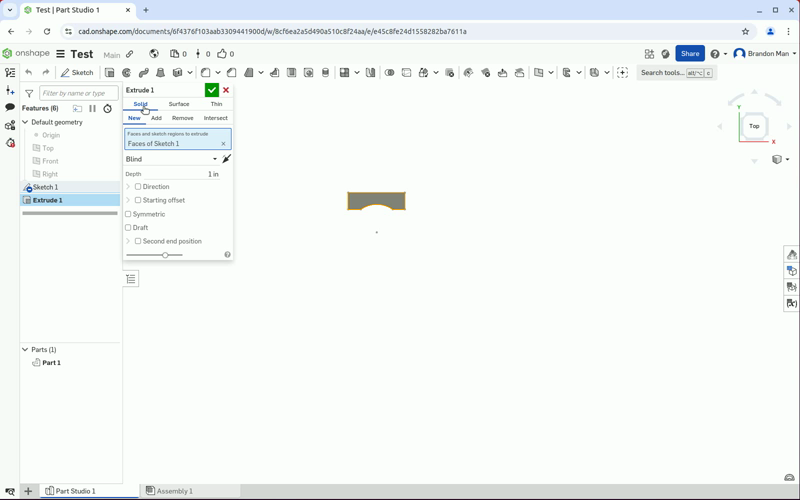
click(143, 106)
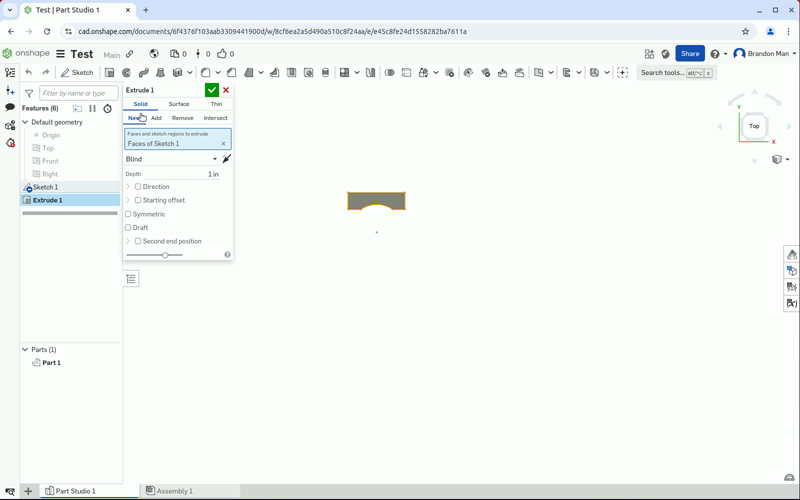
mouse_move(137, 120)
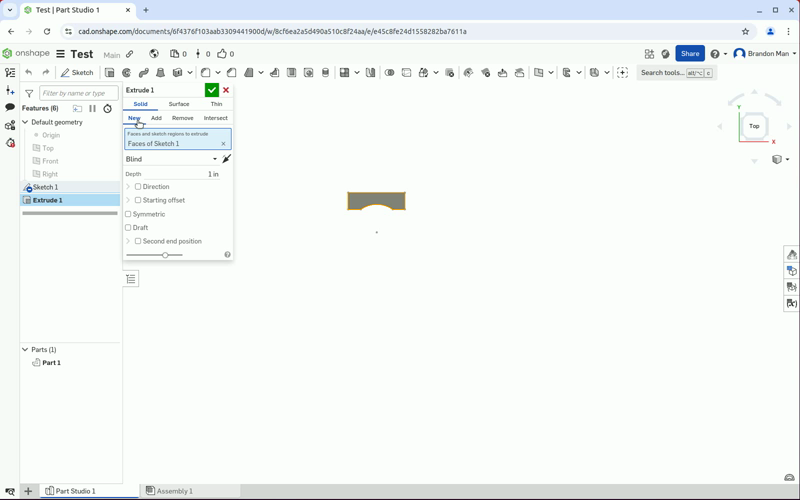
click(137, 120)
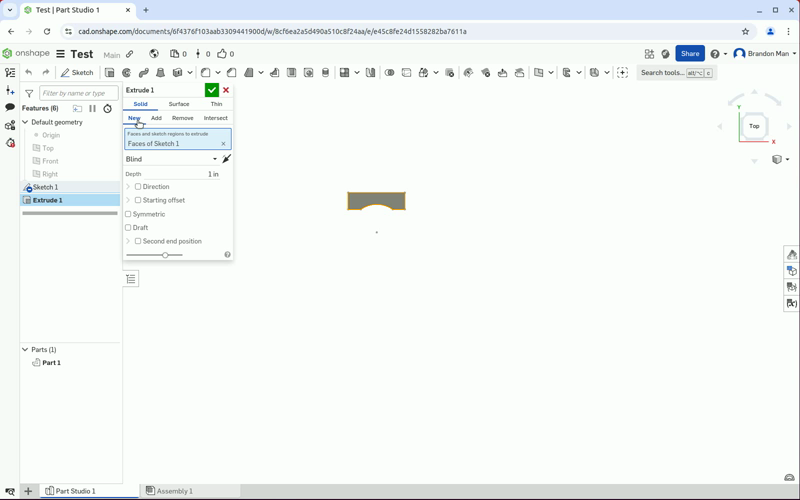
key(tab, 4)
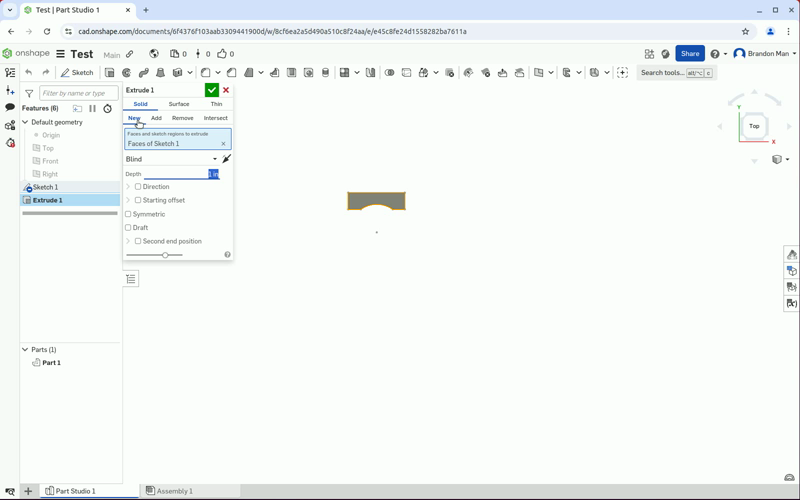
text(12.276)
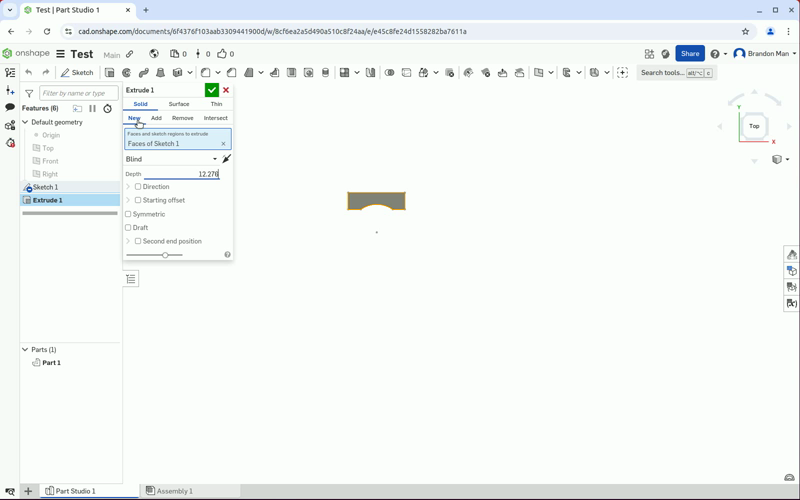
key(enter)
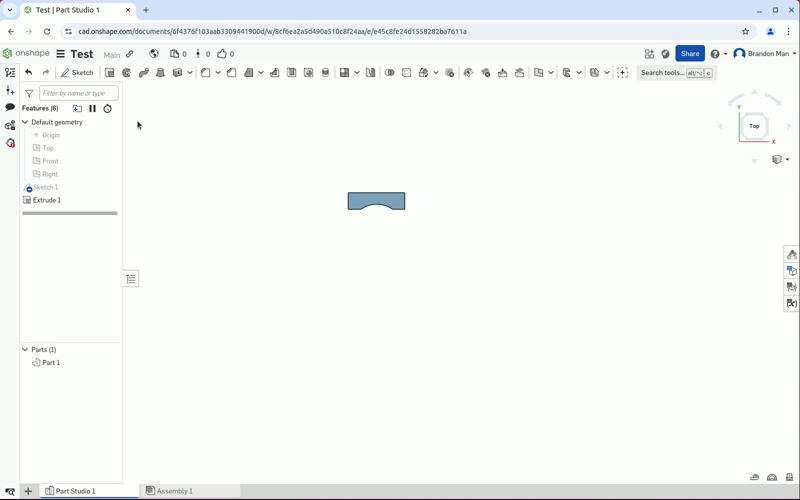
key(shift+h)
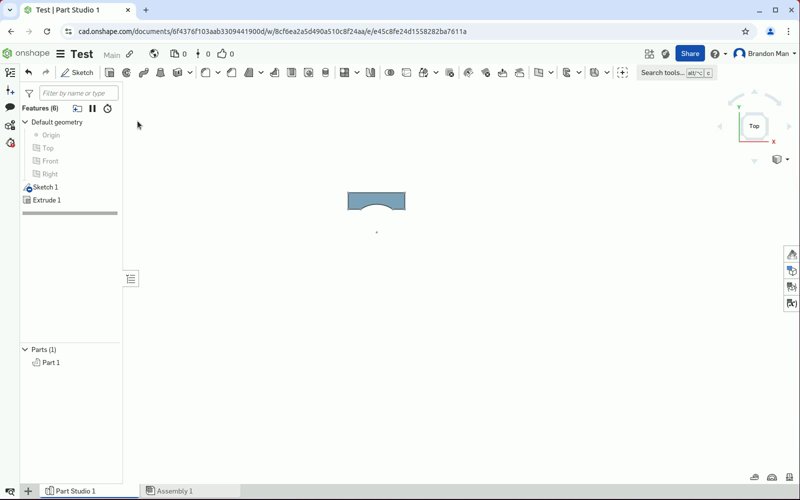
key(shift+h)
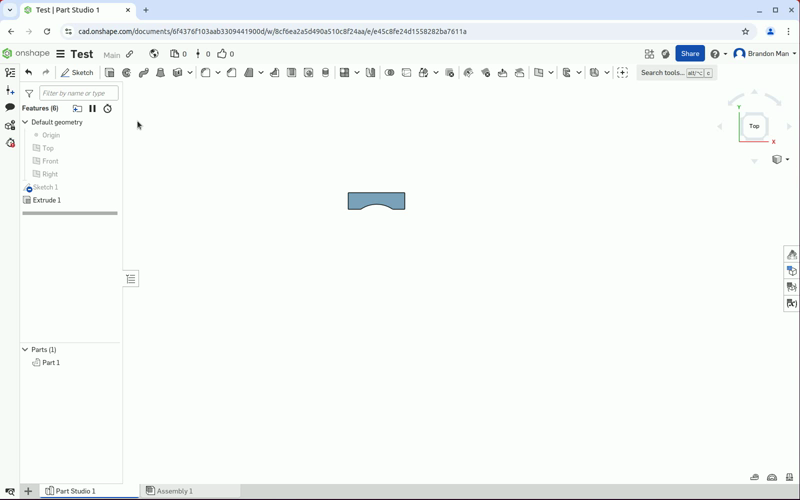
mouse_move(73, 189)
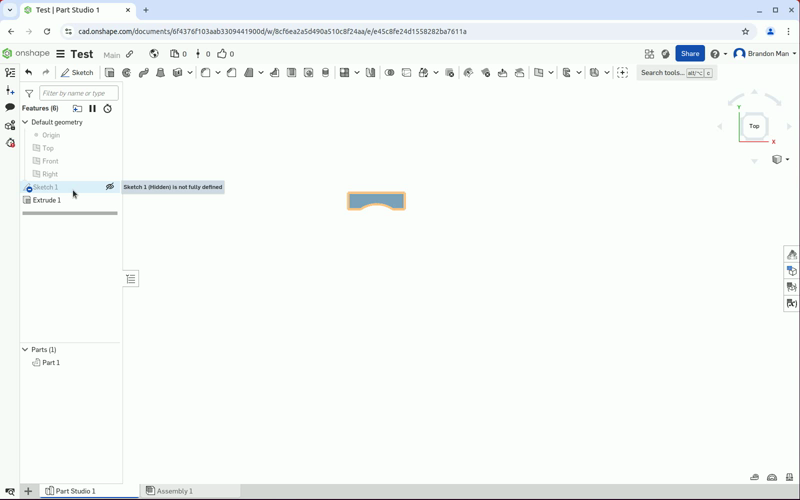
click(73, 189)
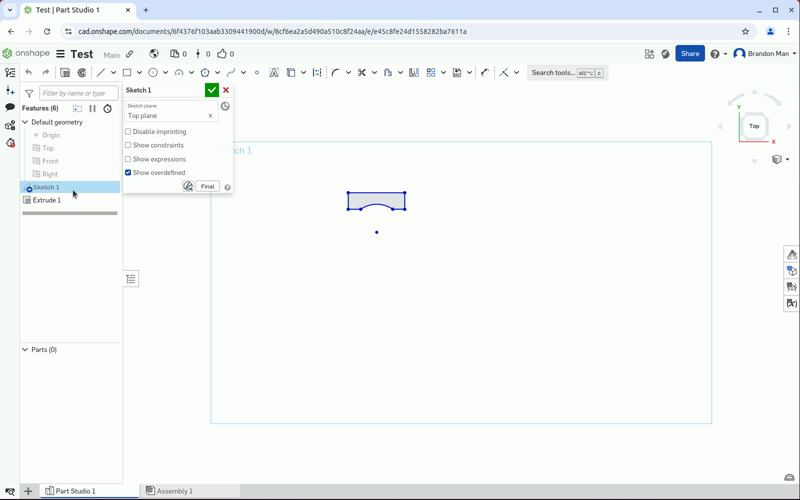
mouse_move(229, 92)
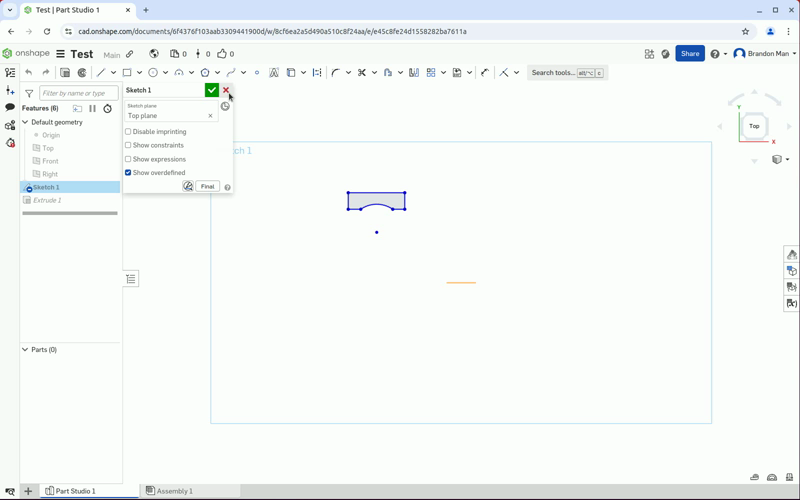
click(229, 92)
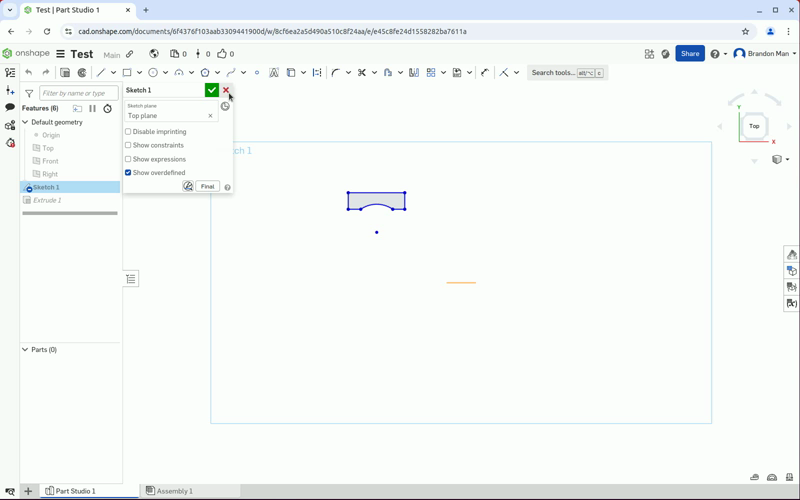
key(shift+s)
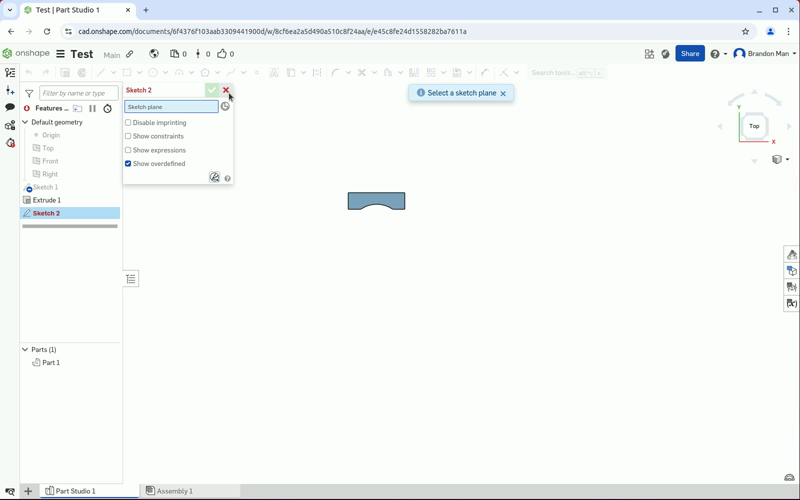
mouse_move(73, 150)
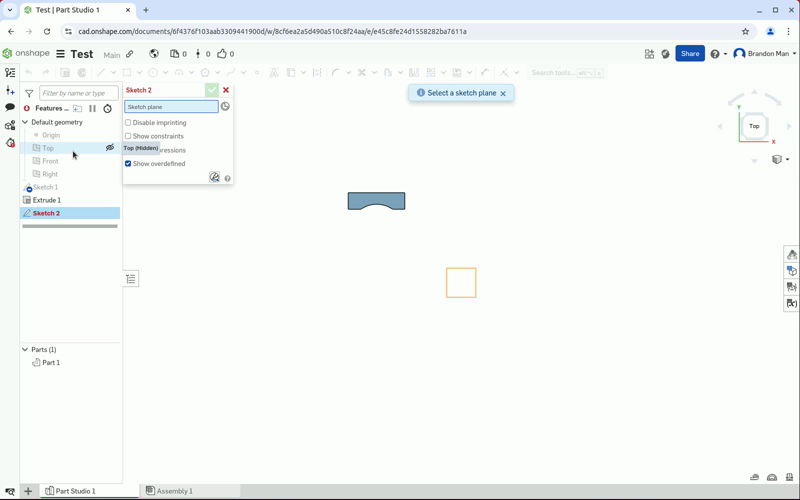
click(73, 150)
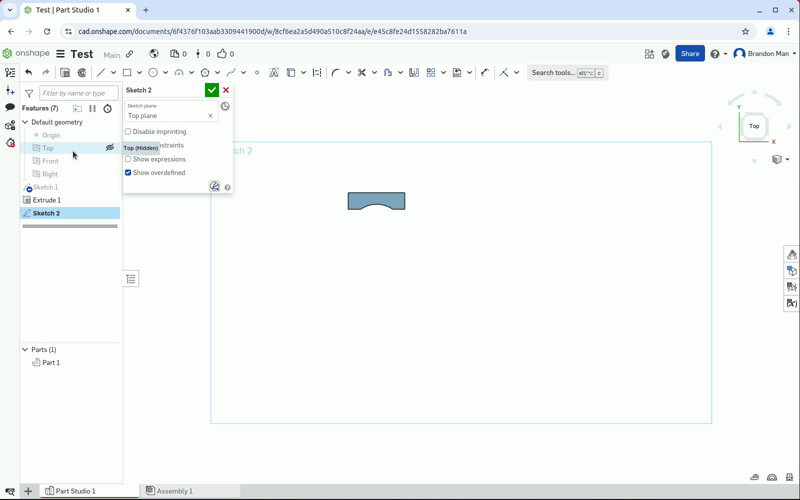
mouse_move(73, 352)
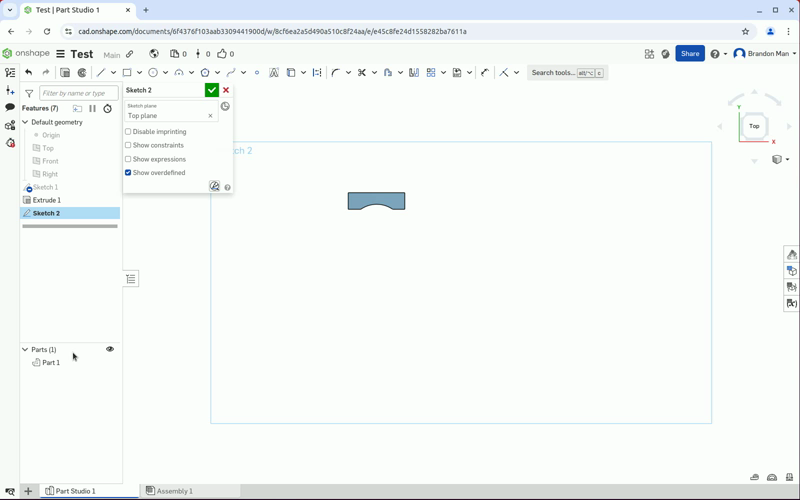
key(y)
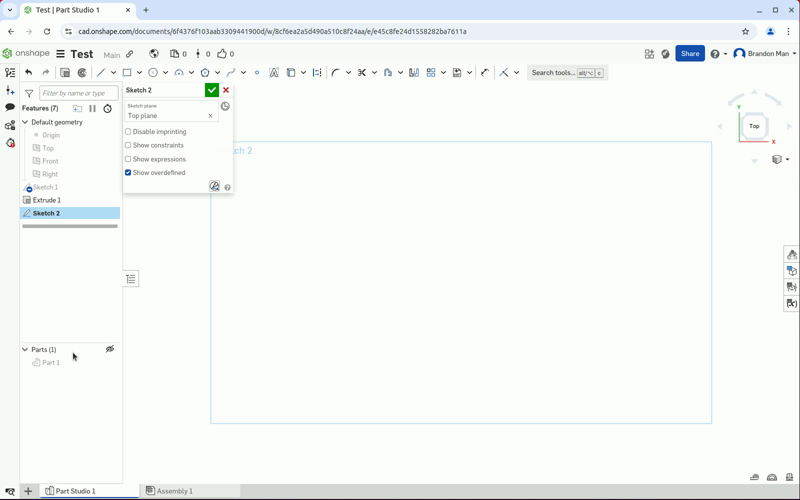
key(a)
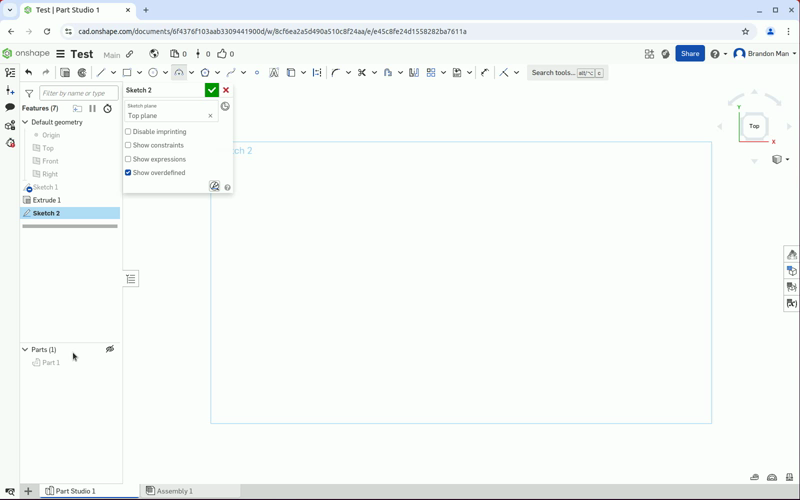
key_down(shift)
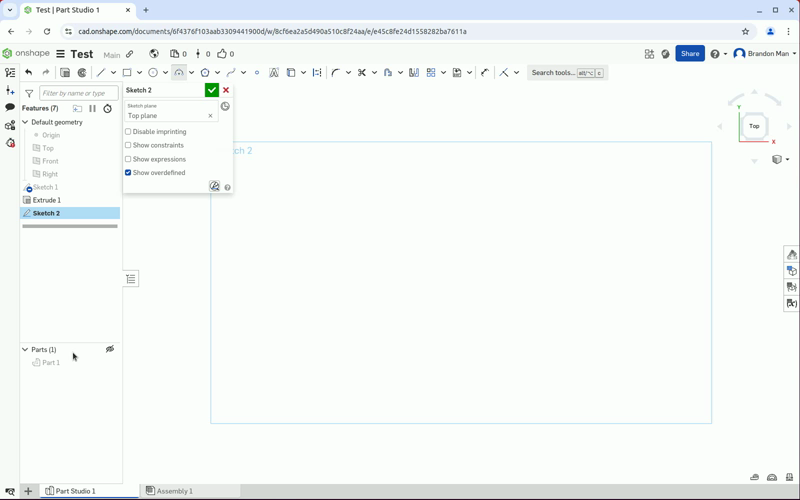
mouse_move(361, 209)
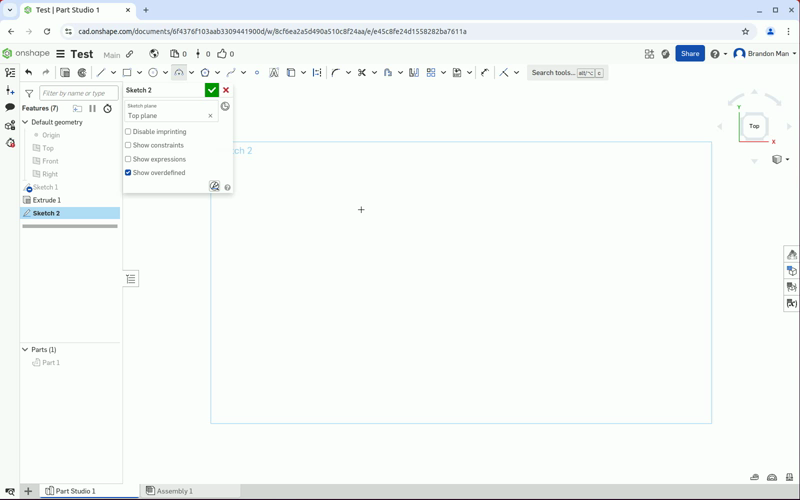
click(361, 209)
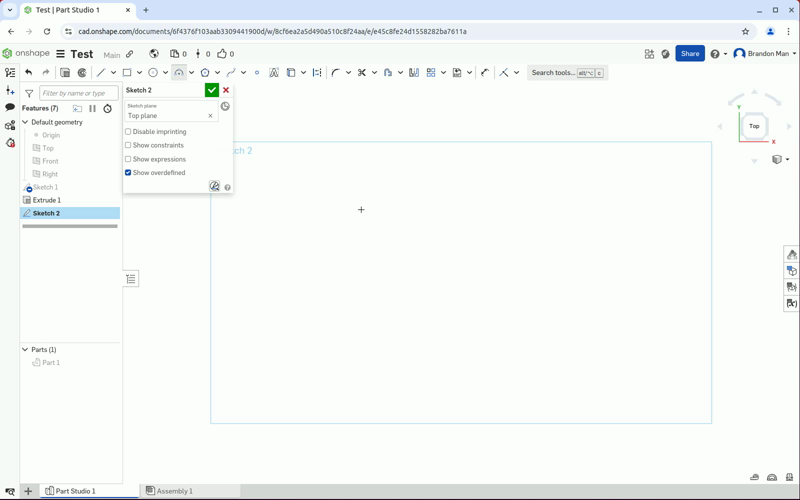
key_up(shift)
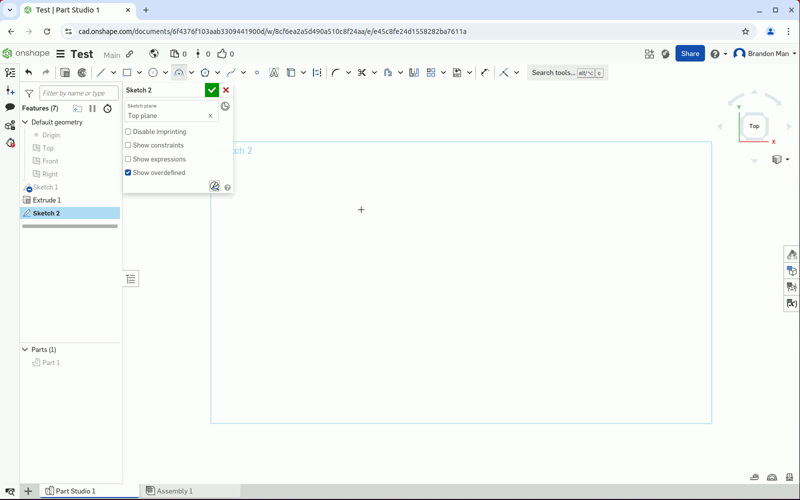
key_down(shift)
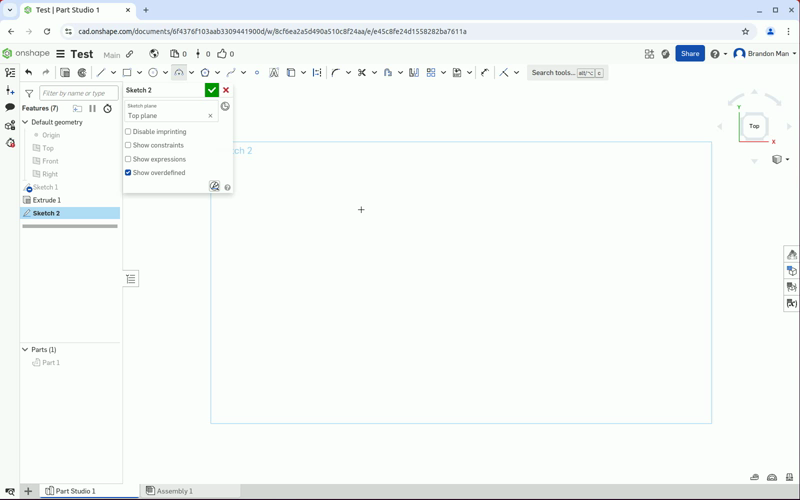
mouse_move(393, 209)
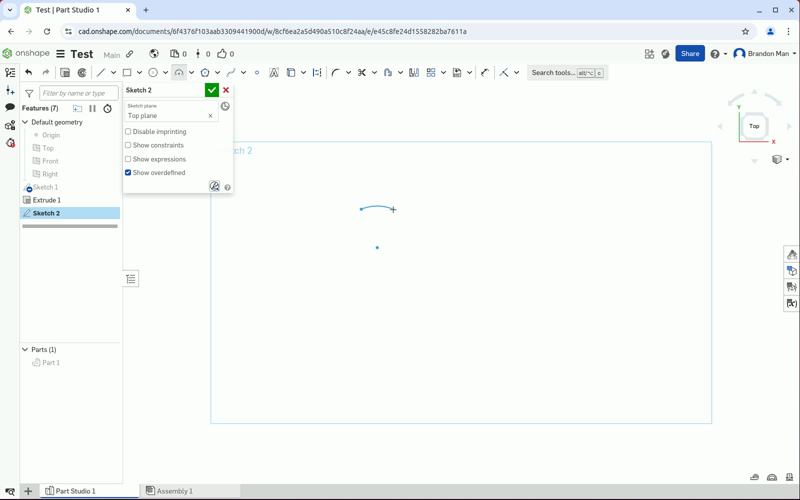
click(393, 209)
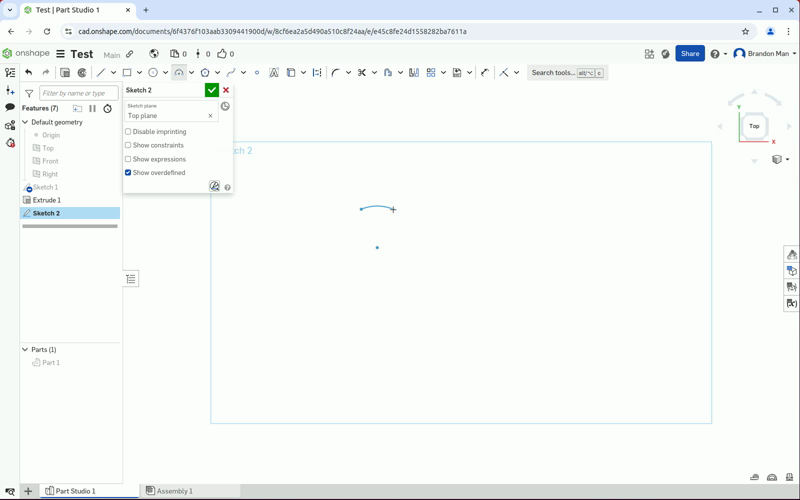
mouse_move(377, 259)
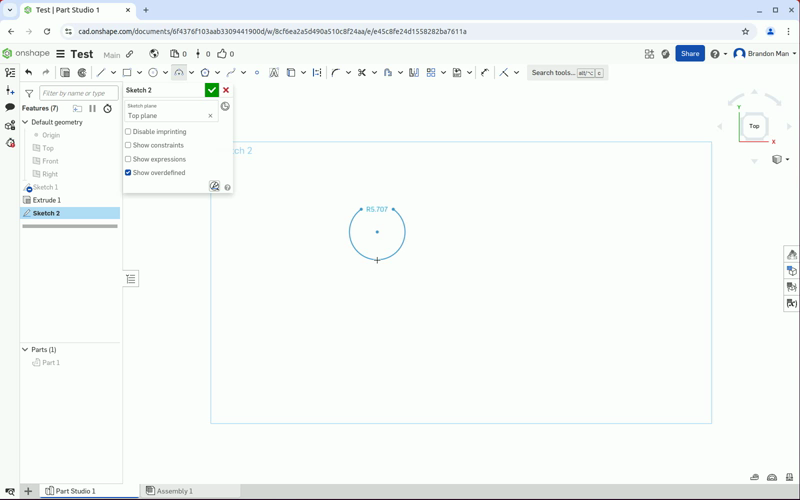
click(377, 259)
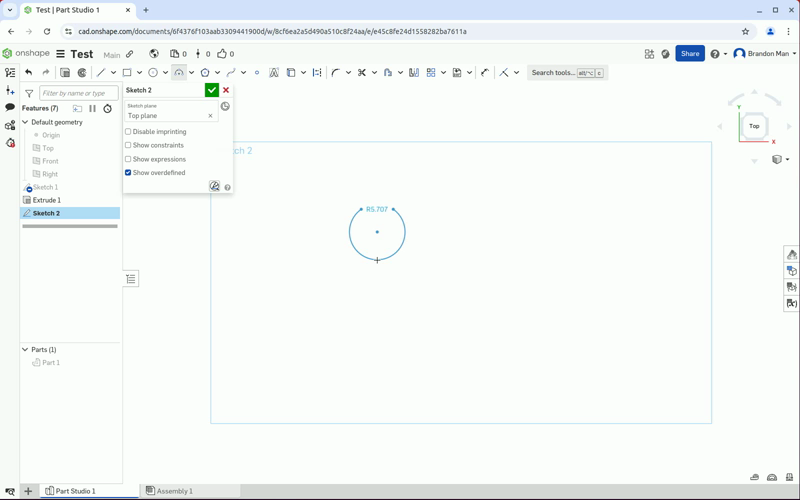
key_up(shift)
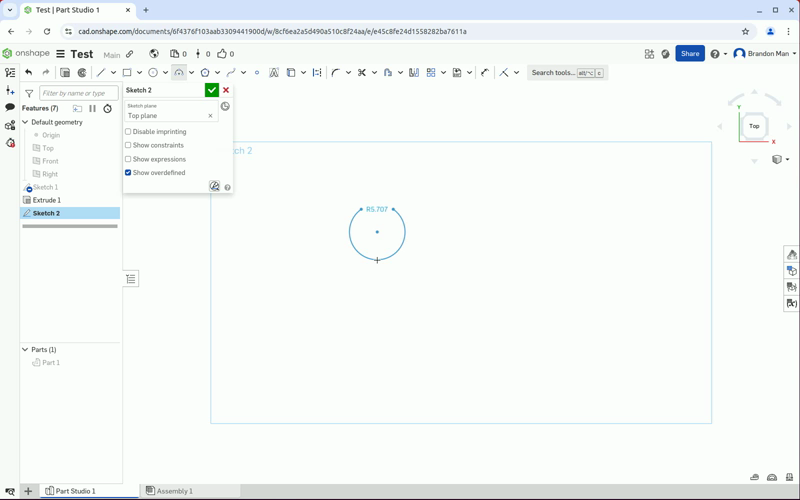
key(esc)
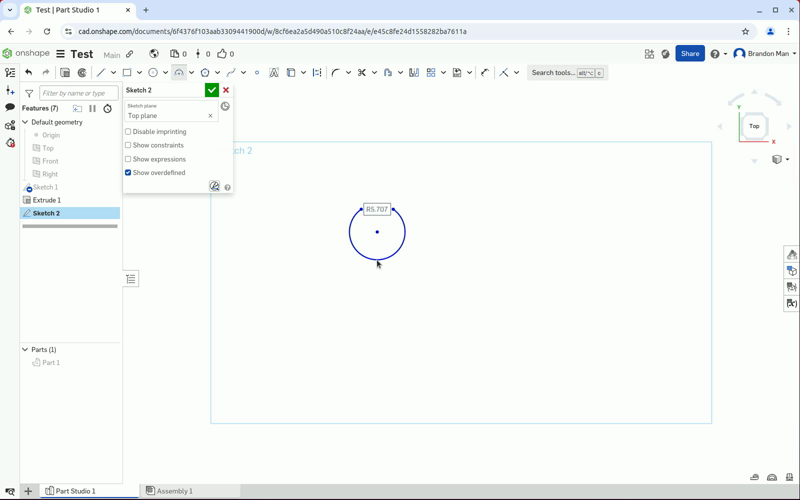
key(l)
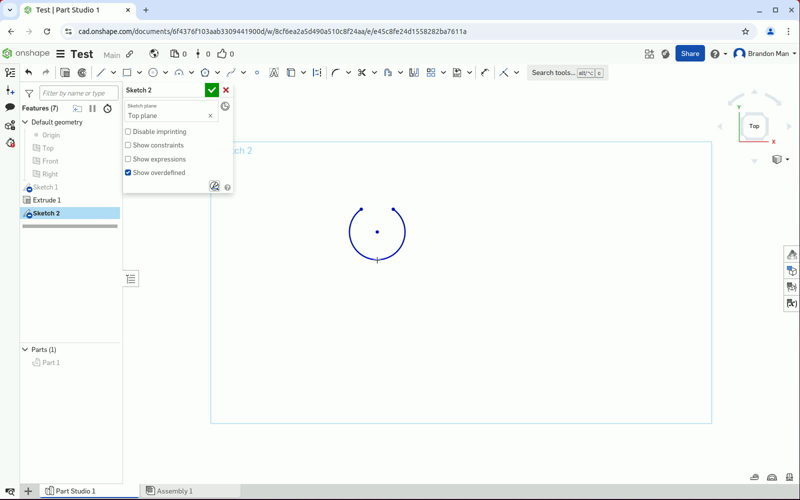
mouse_move(393, 209)
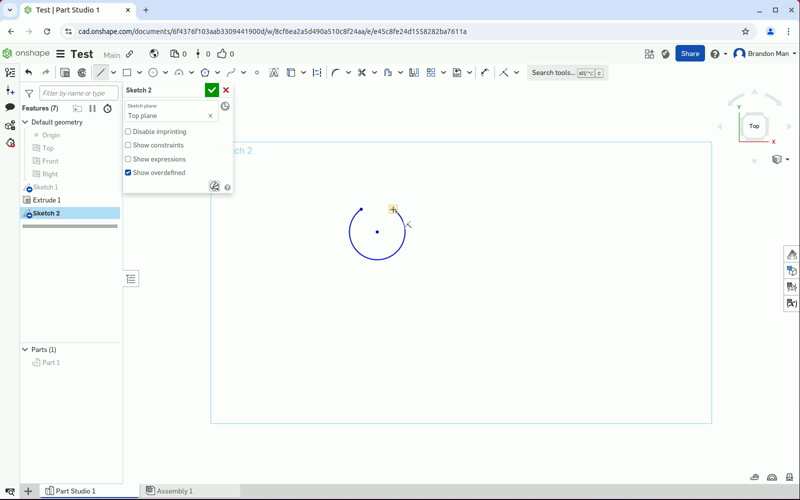
click(393, 209)
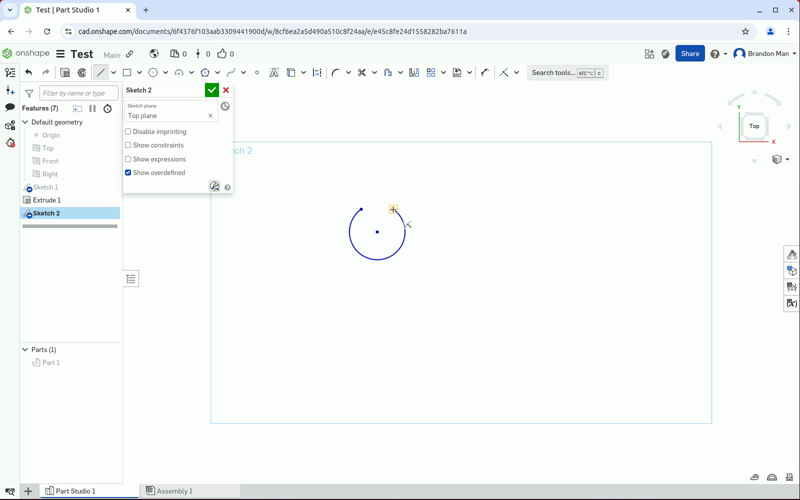
mouse_move(423, 209)
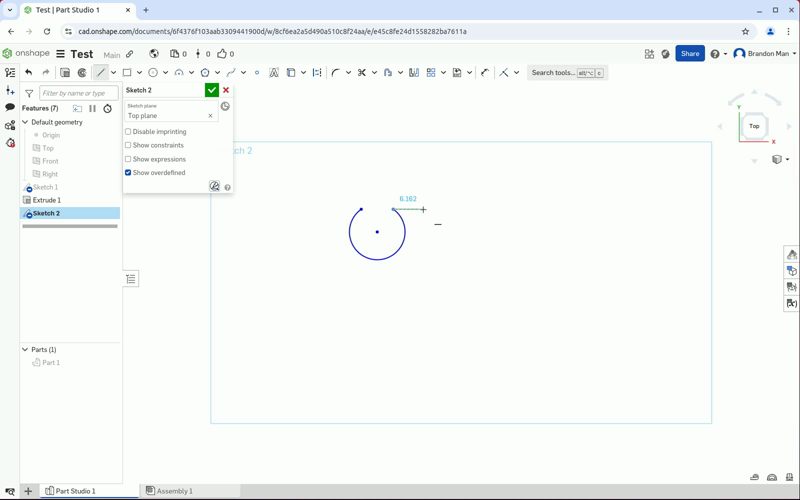
key_down(shift)
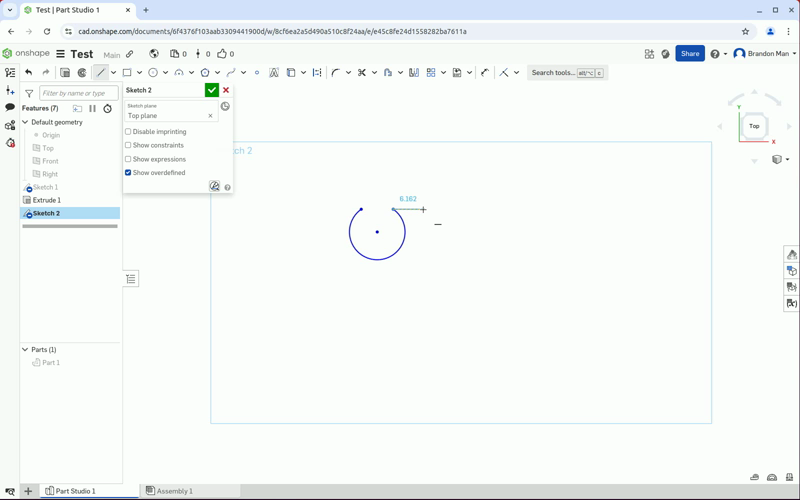
mouse_move(361, 209)
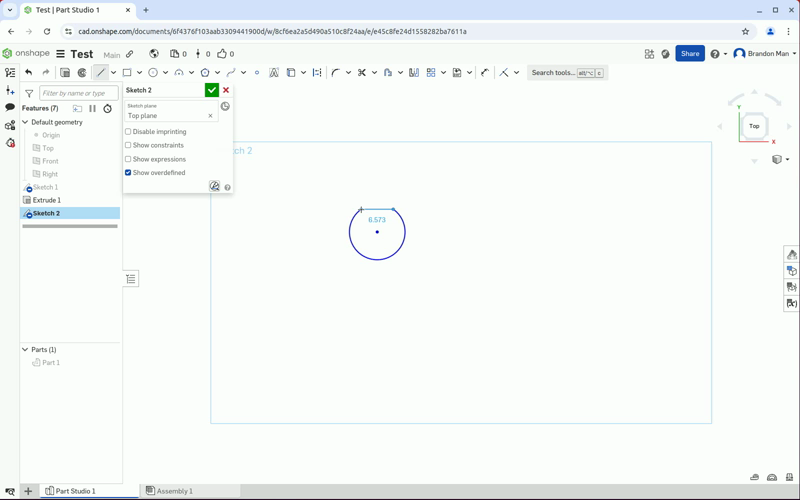
key_up(shift)
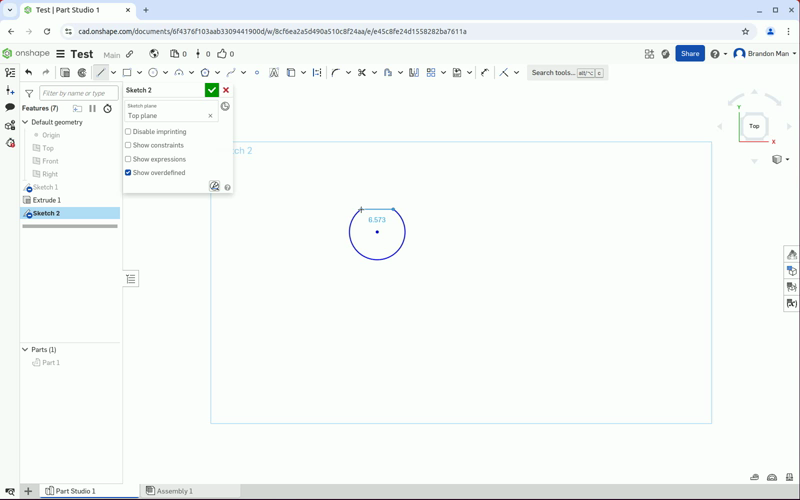
click(361, 209)
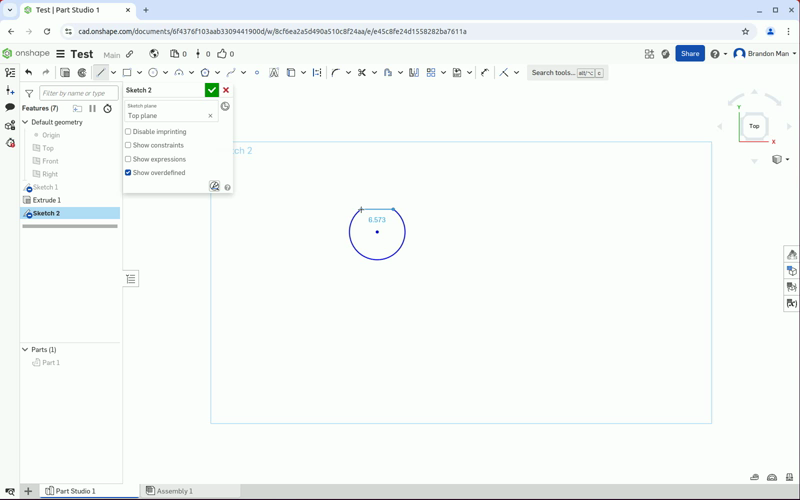
key(esc)
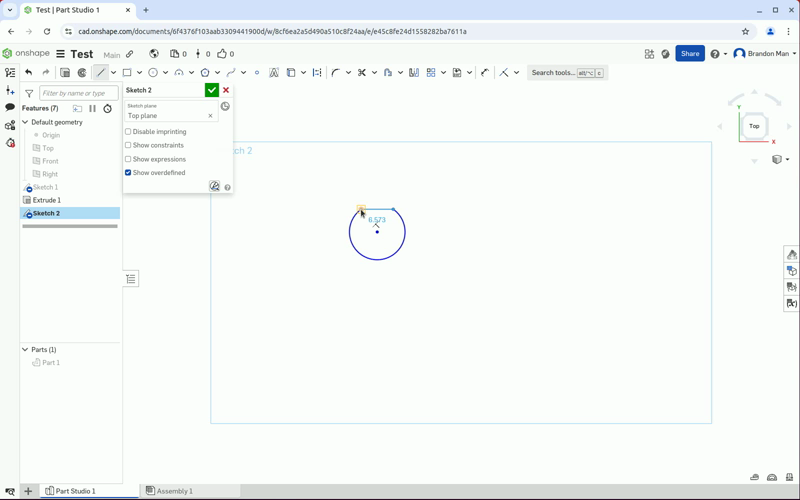
mouse_move(362, 218)
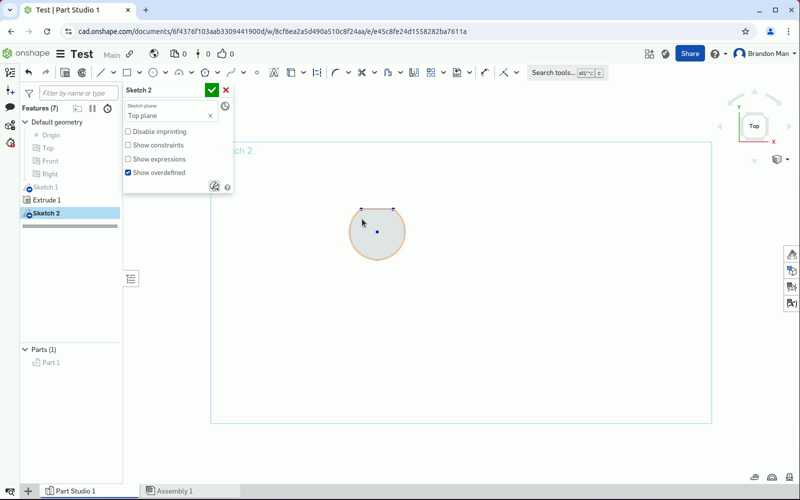
click(362, 218)
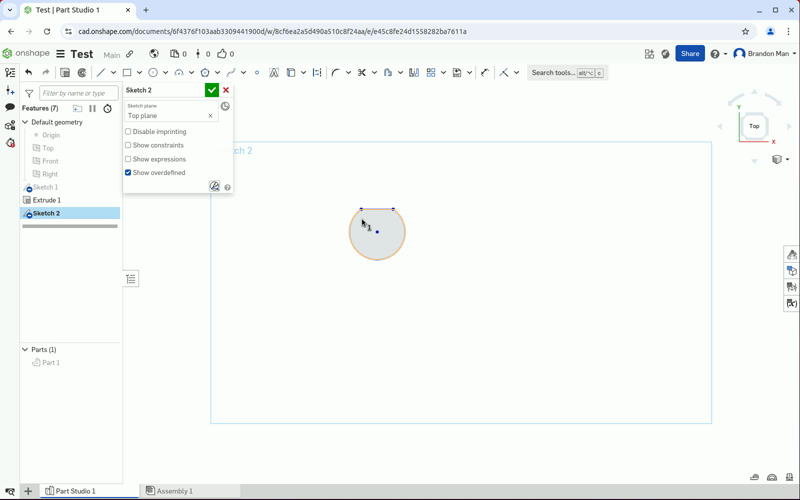
mouse_move(73, 352)
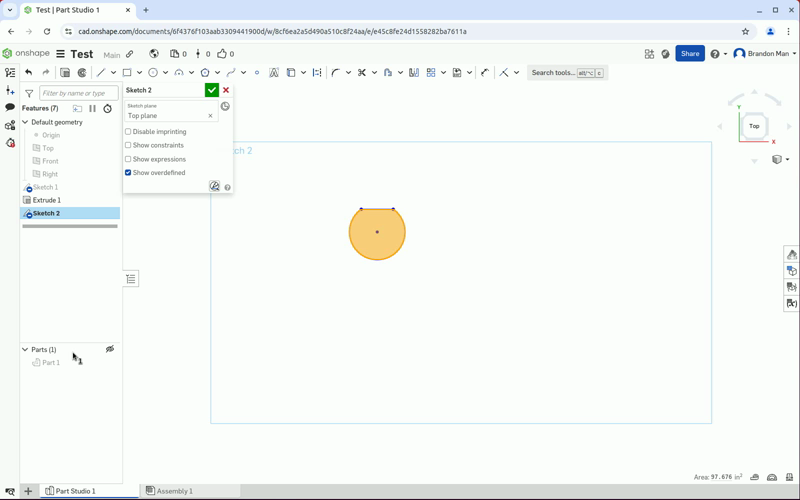
key(shift+y)
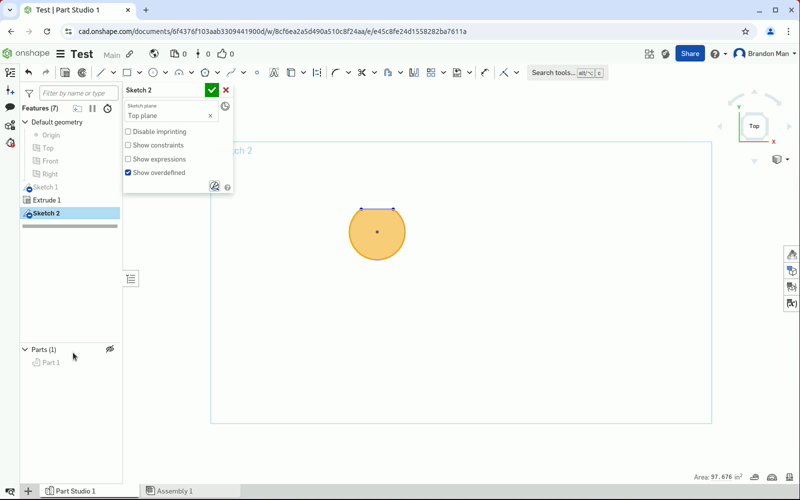
key(shift+e)
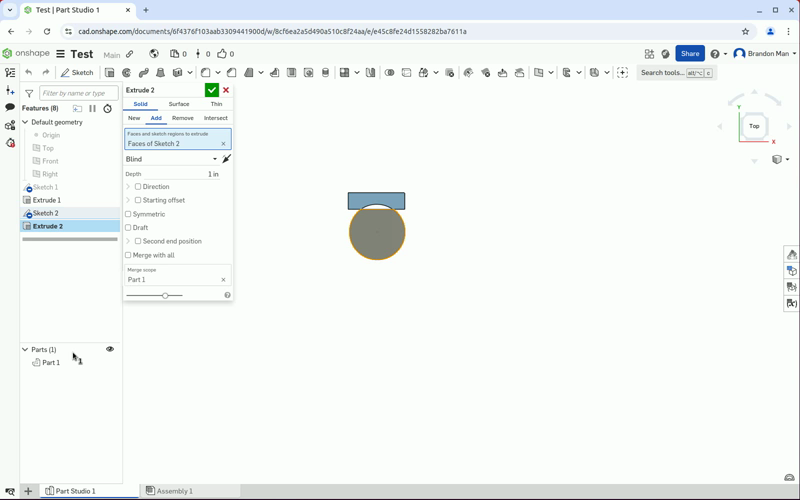
mouse_move(143, 106)
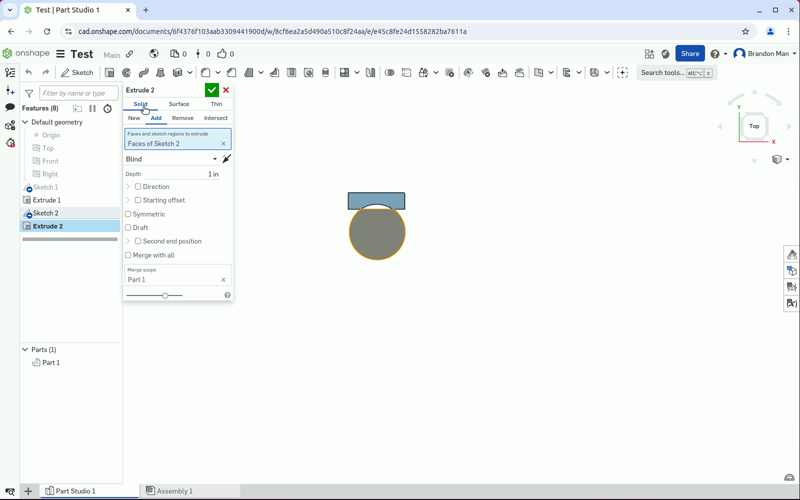
click(143, 106)
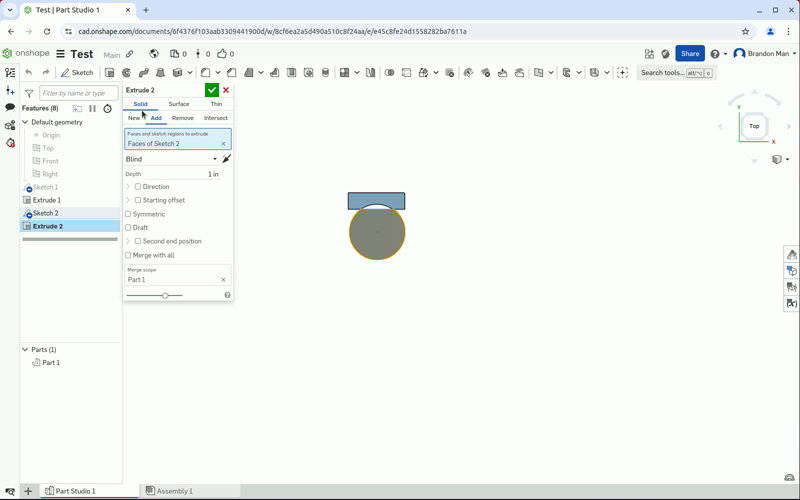
mouse_move(137, 120)
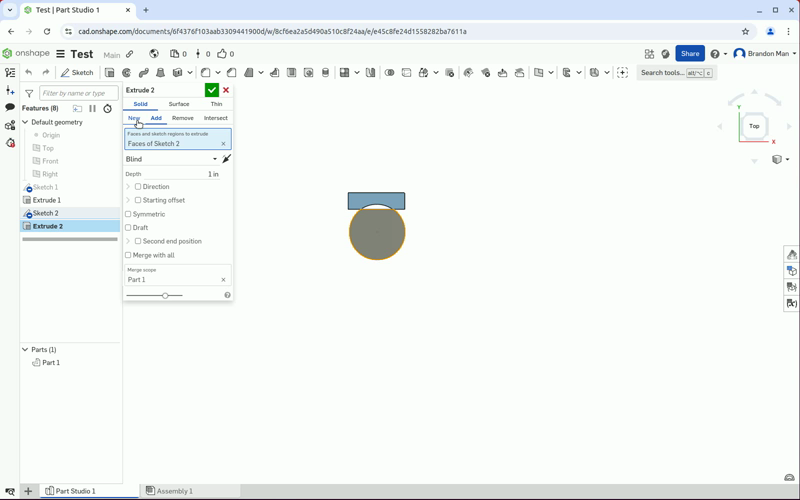
click(137, 120)
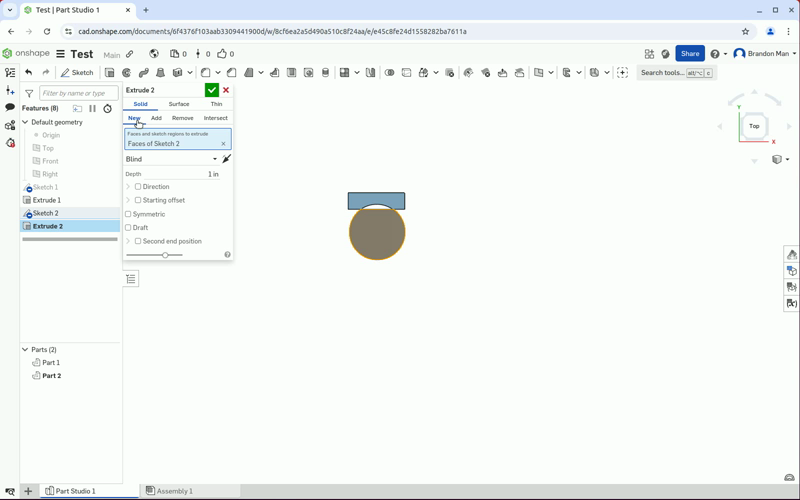
key(tab, 4)
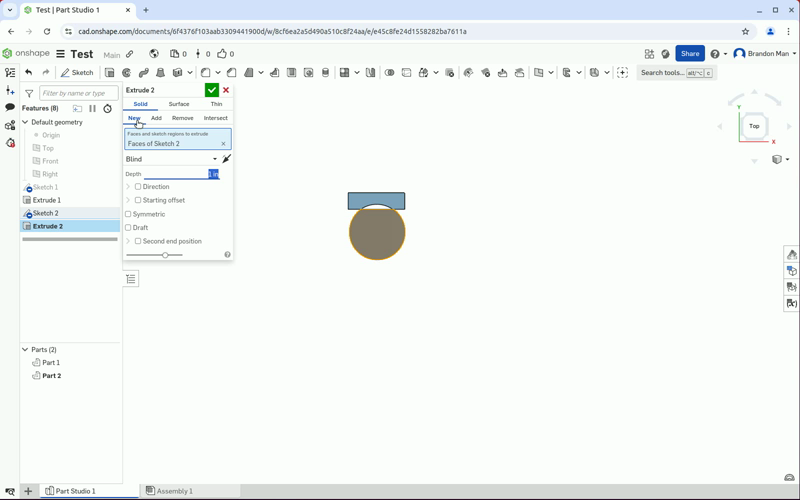
text(12.276)
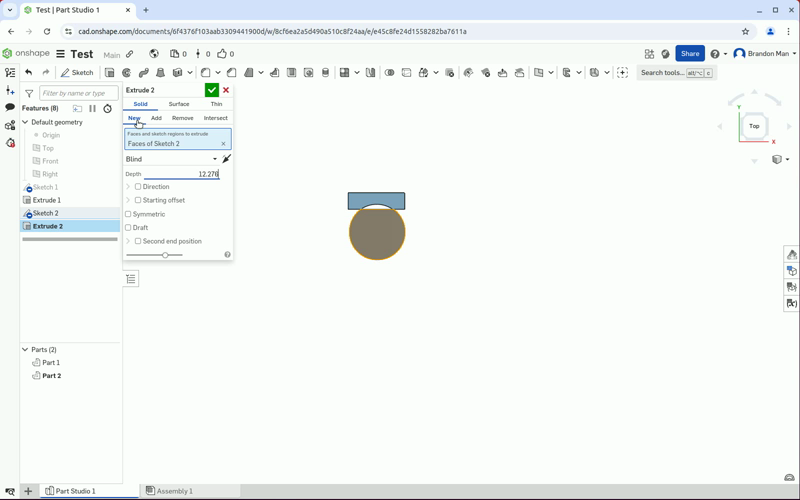
key(enter)
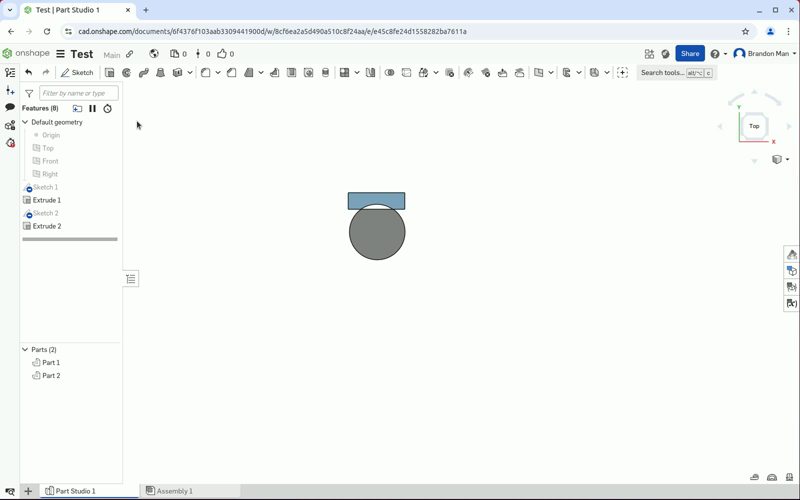
key(shift+h)
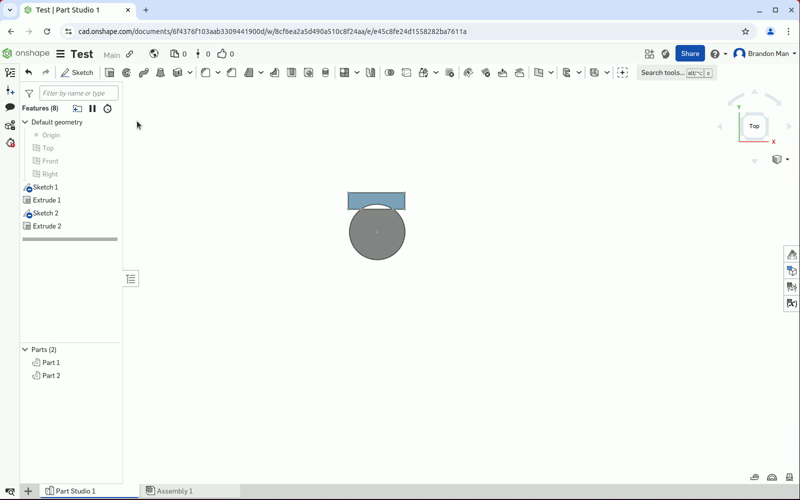
key(shift+h)
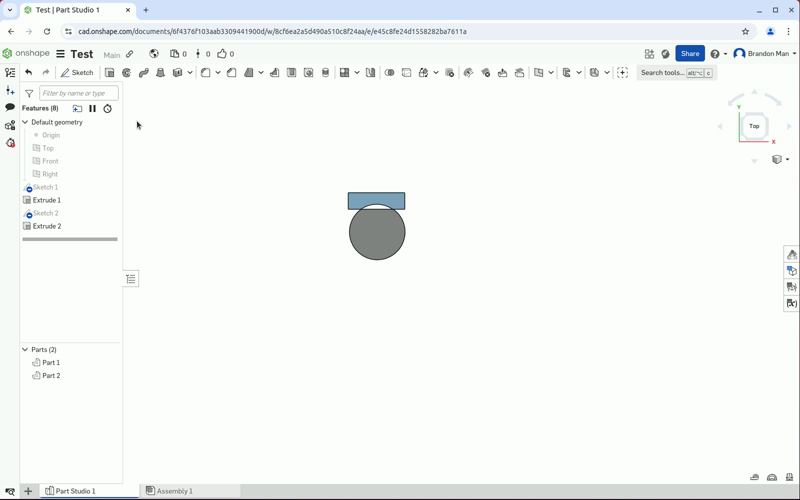
mouse_move(73, 189)
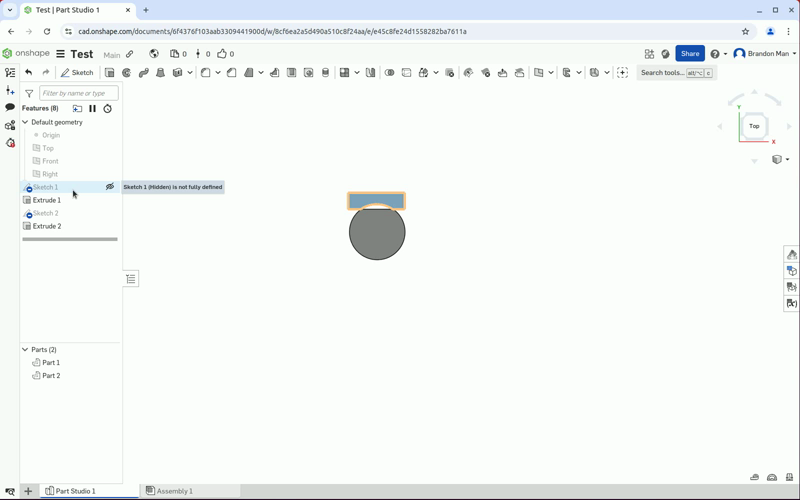
click(73, 189)
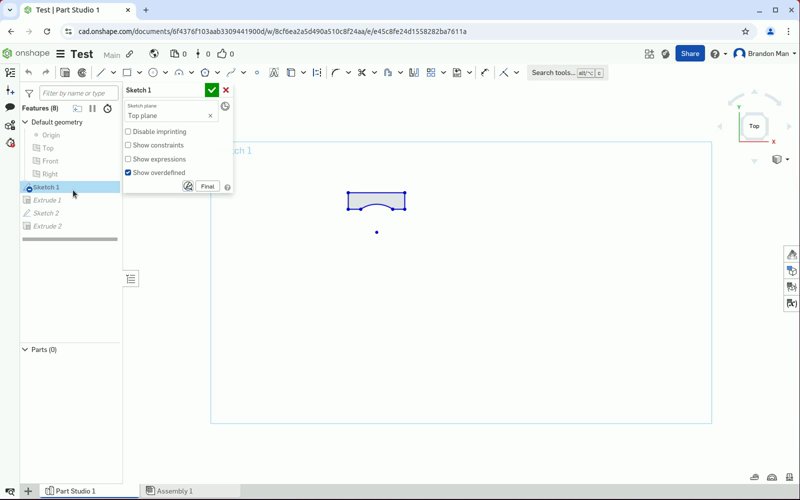
mouse_move(229, 92)
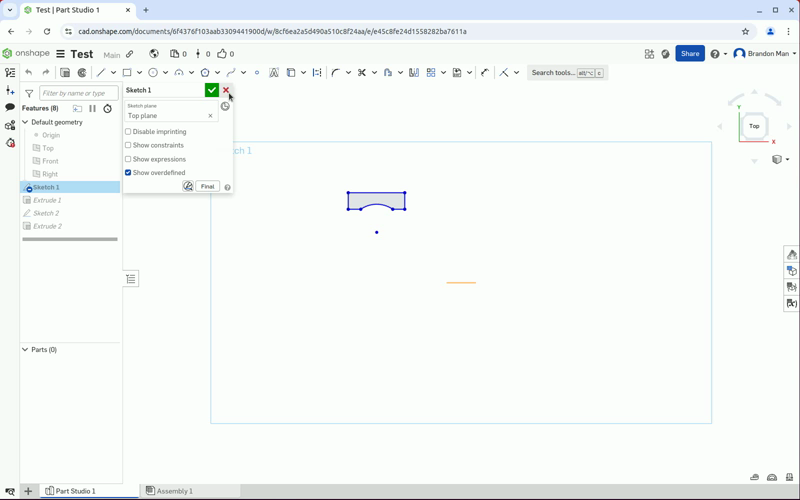
click(229, 92)
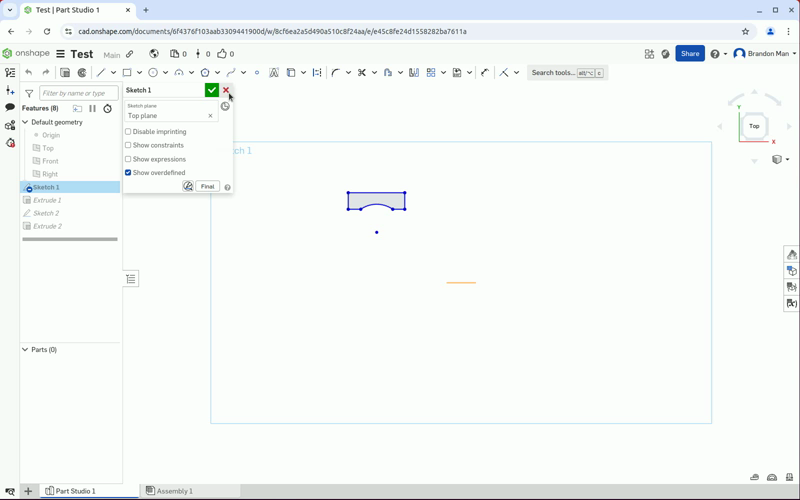
key(shift+s)
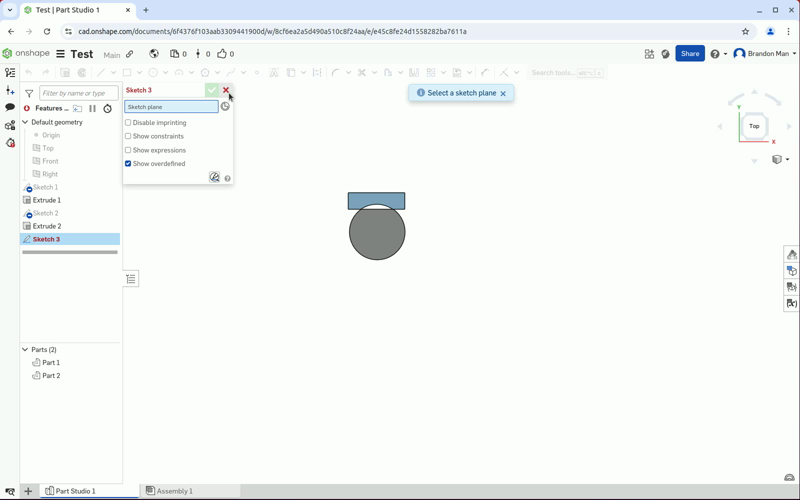
mouse_move(73, 150)
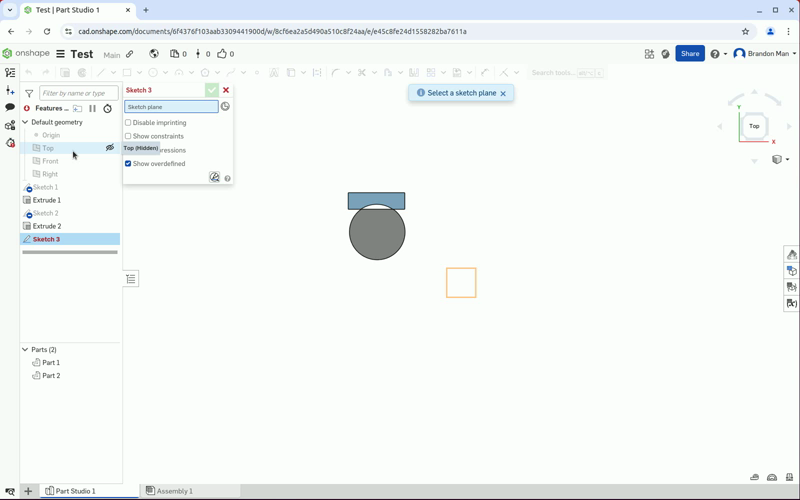
click(73, 150)
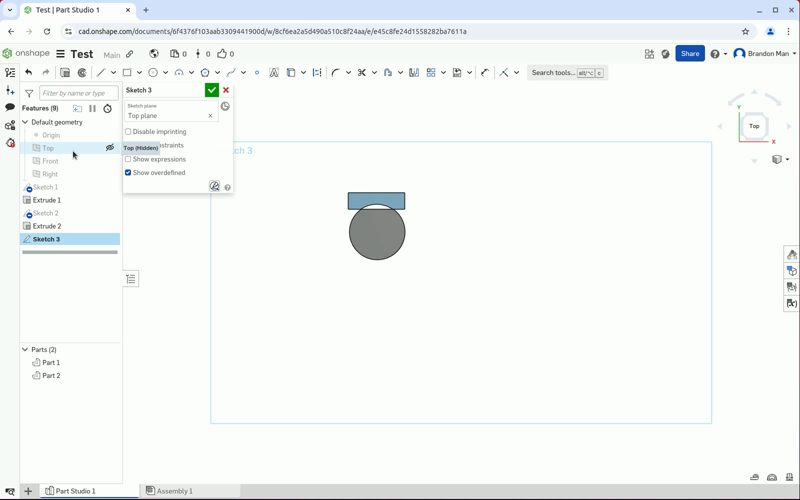
mouse_move(73, 352)
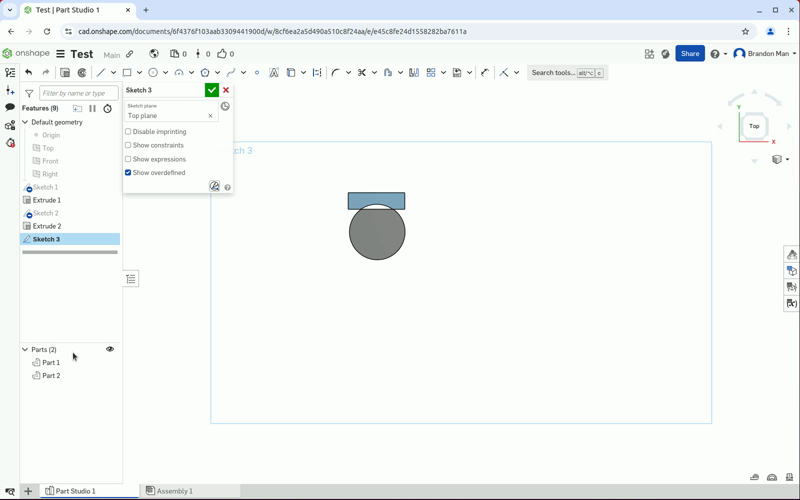
key(y)
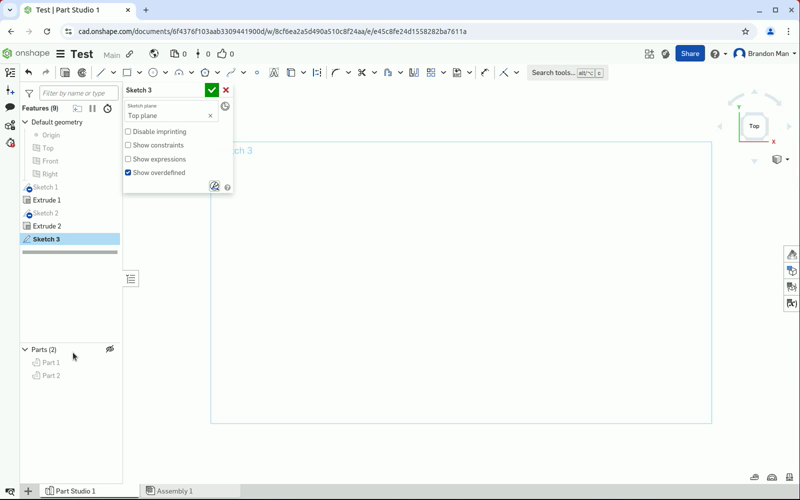
key(l)
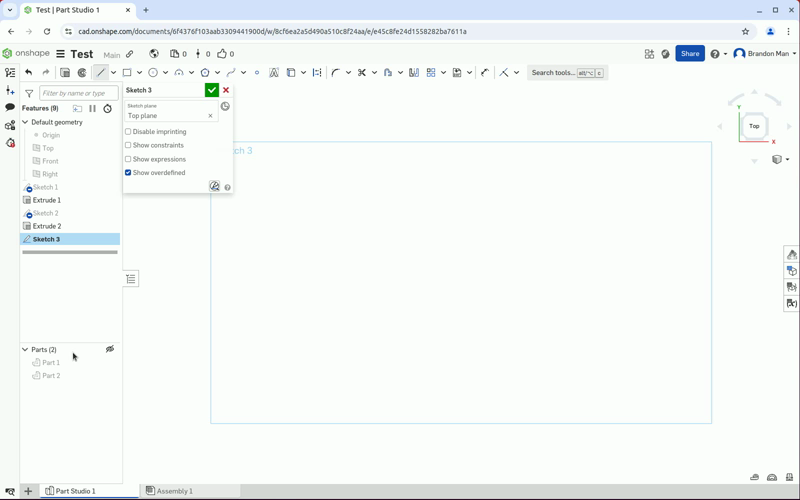
key_down(shift)
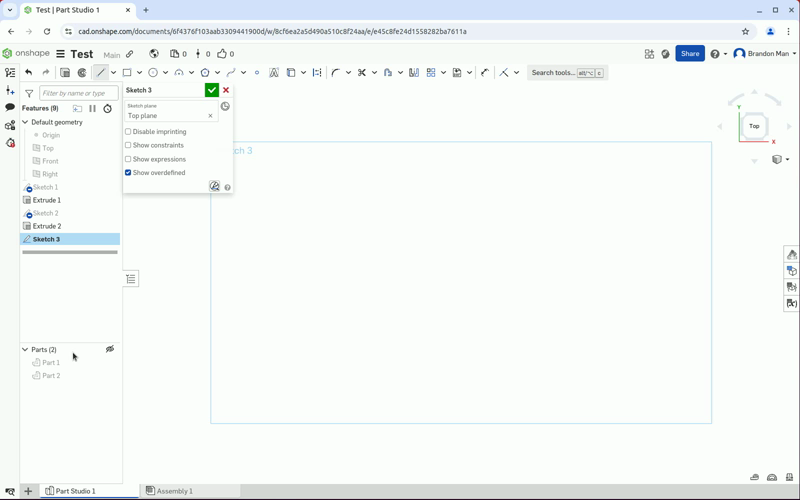
mouse_move(361, 209)
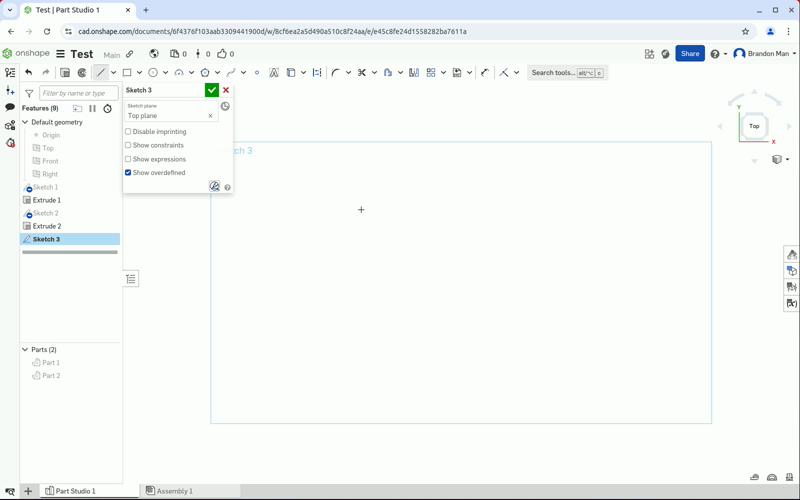
click(361, 209)
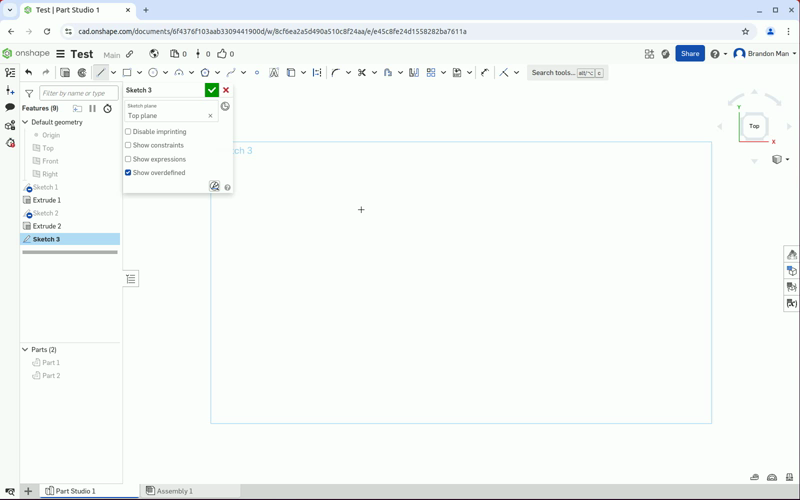
key_up(shift)
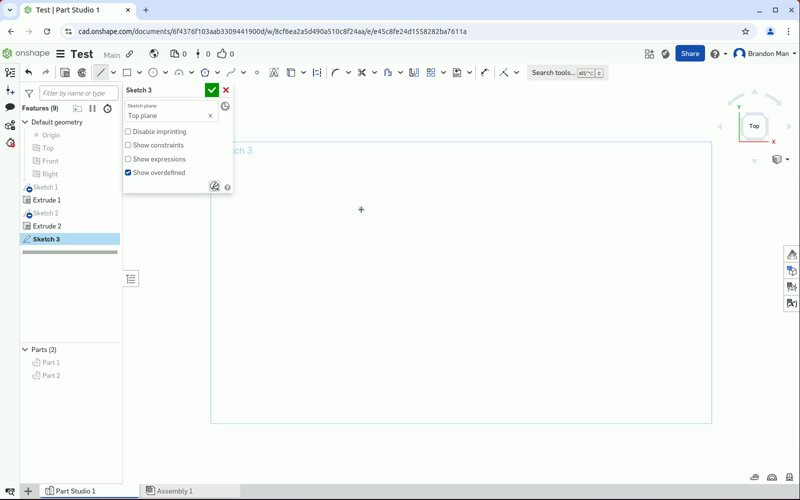
key_down(shift)
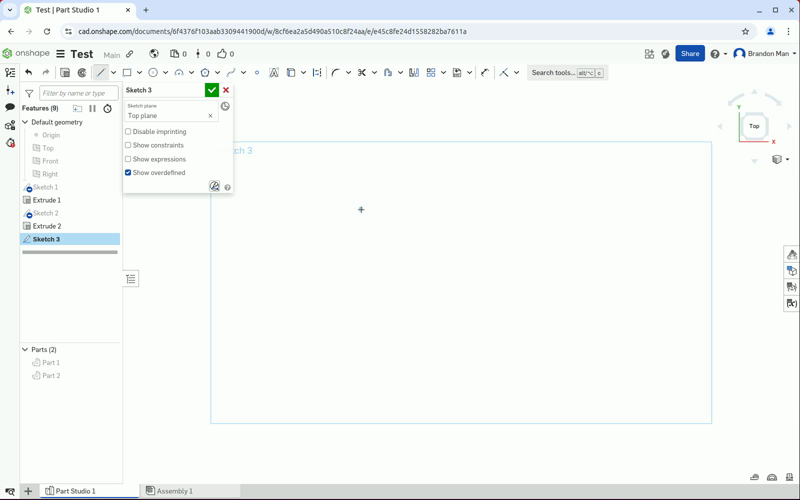
mouse_move(391, 209)
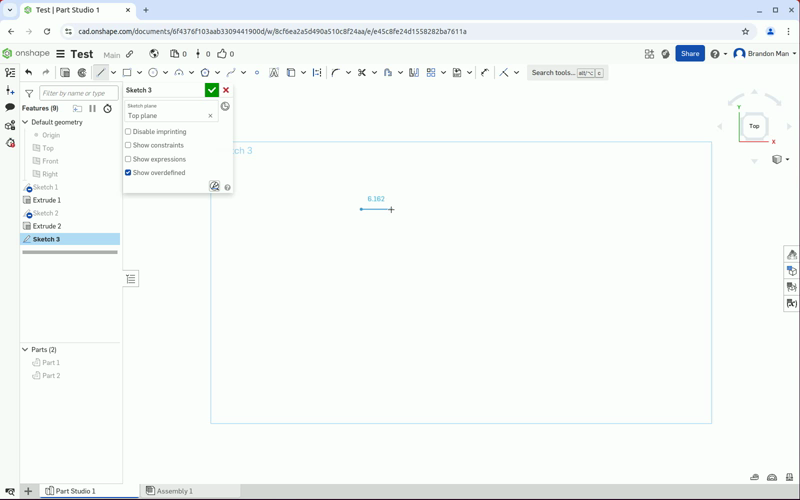
mouse_move(393, 209)
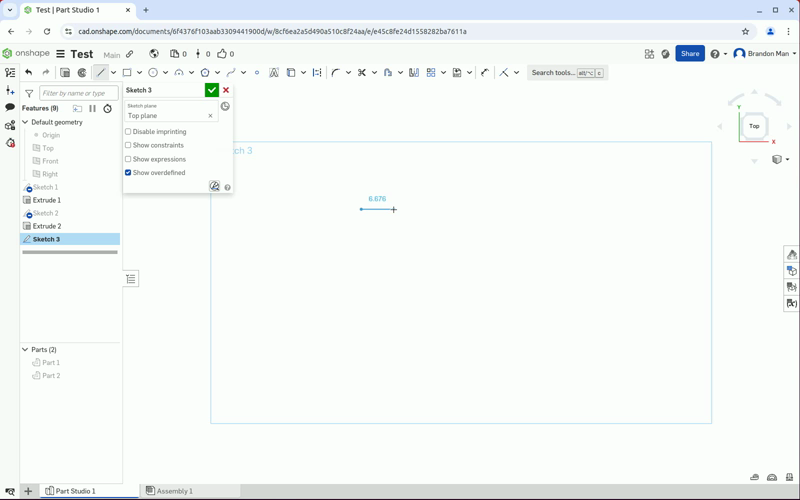
click(393, 209)
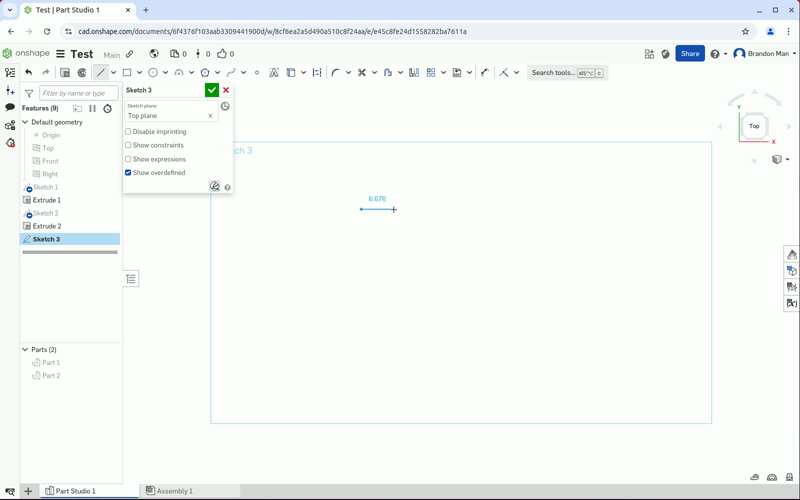
key_up(shift)
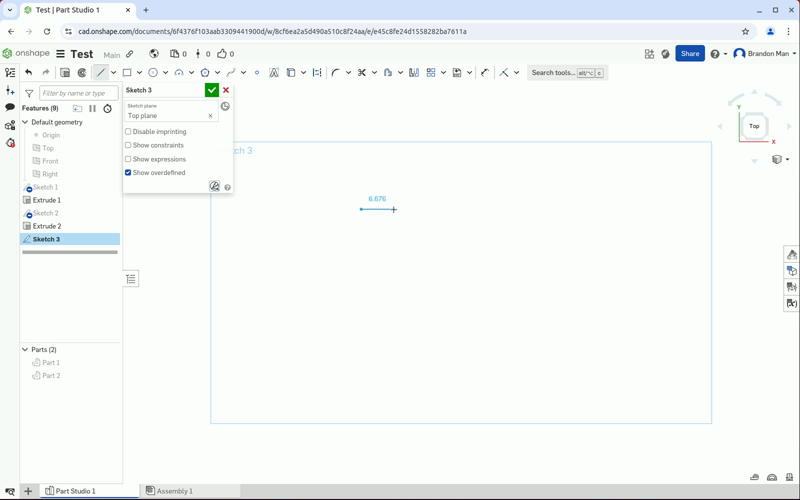
key(esc)
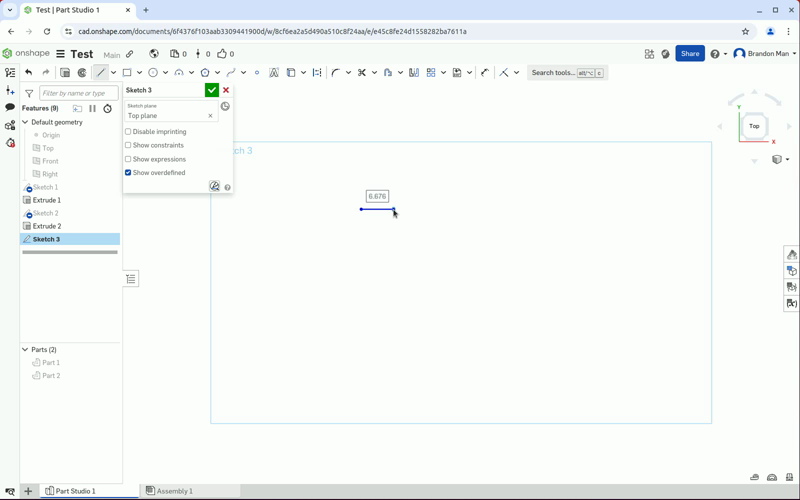
key(a)
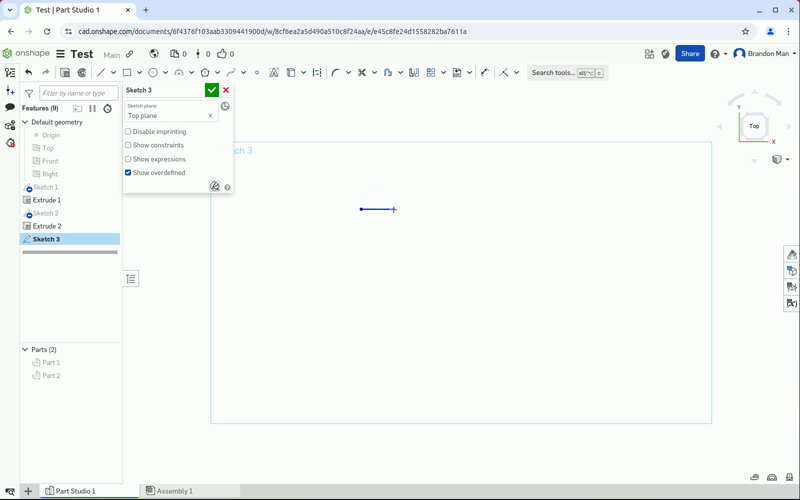
mouse_move(393, 209)
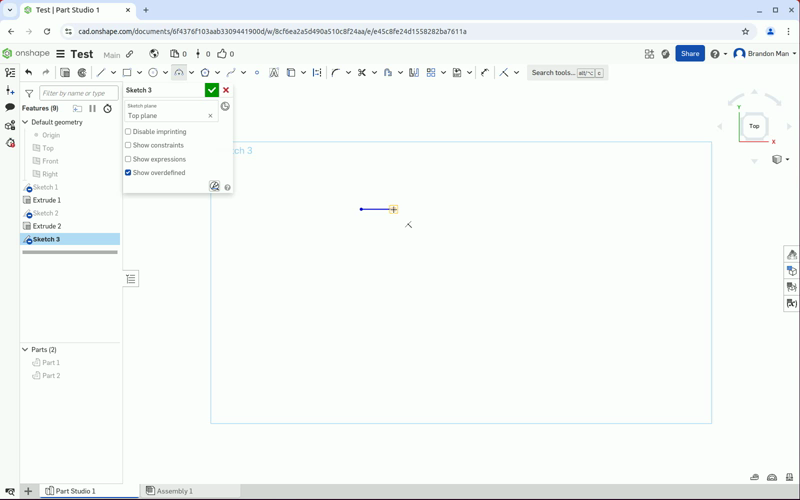
click(393, 209)
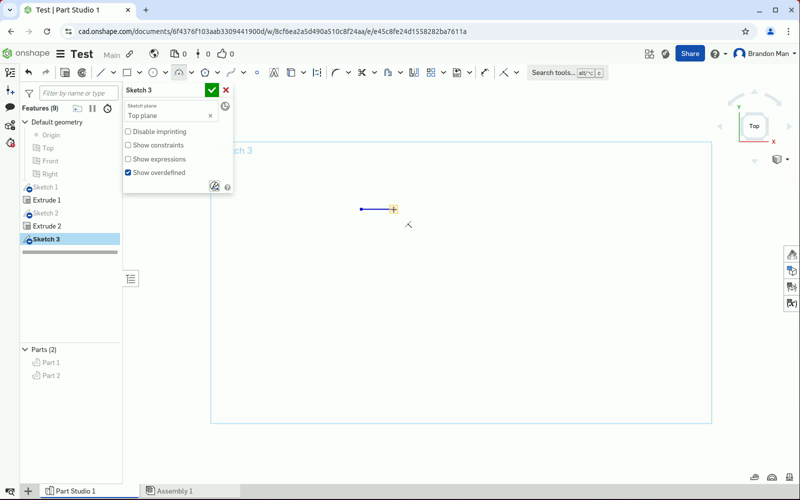
mouse_move(361, 209)
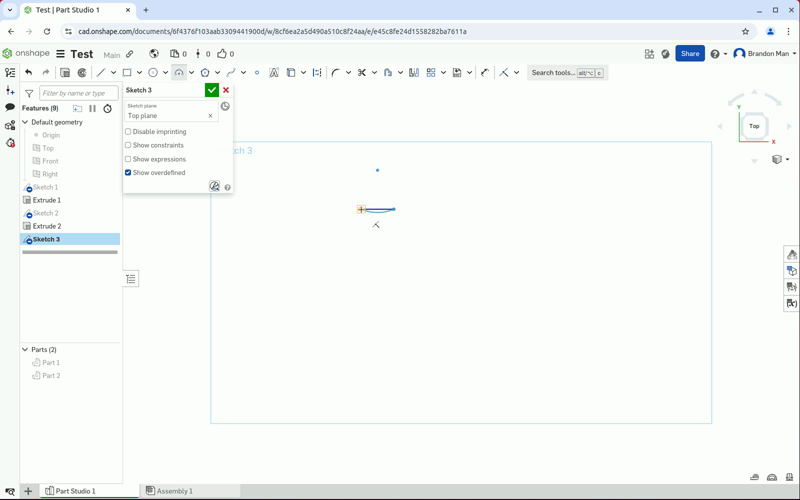
click(361, 209)
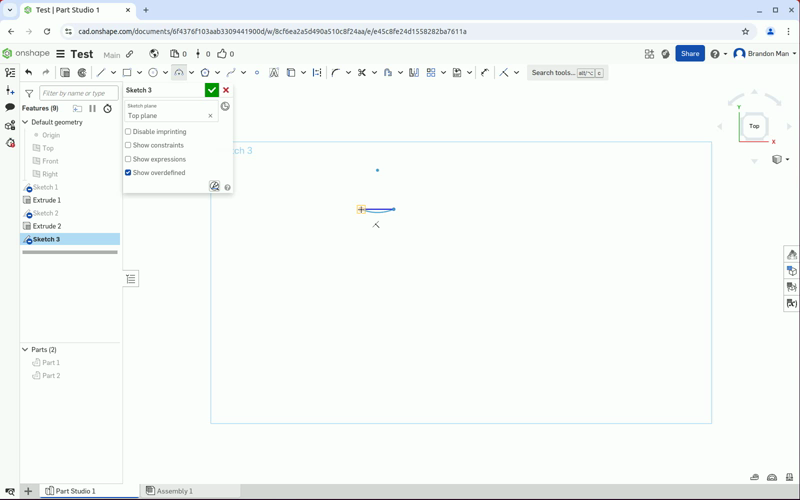
key_down(shift)
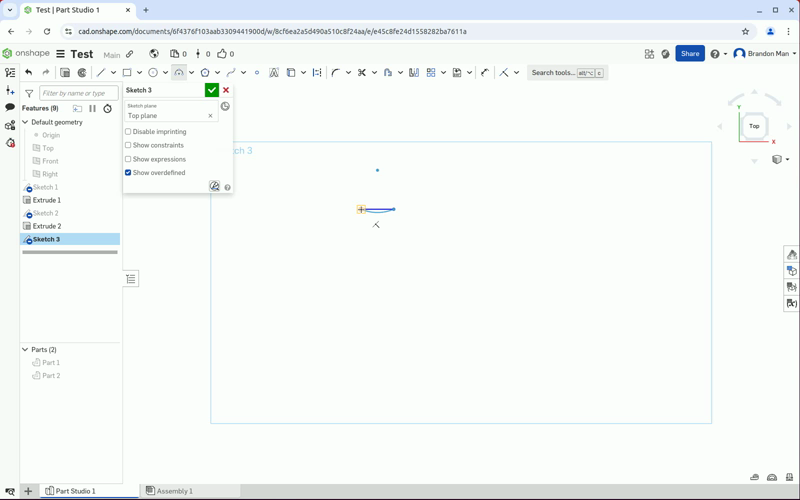
mouse_move(377, 204)
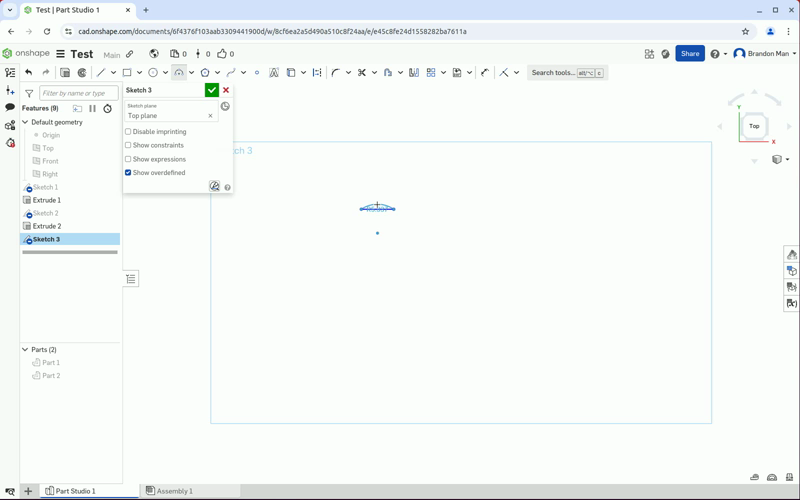
click(377, 204)
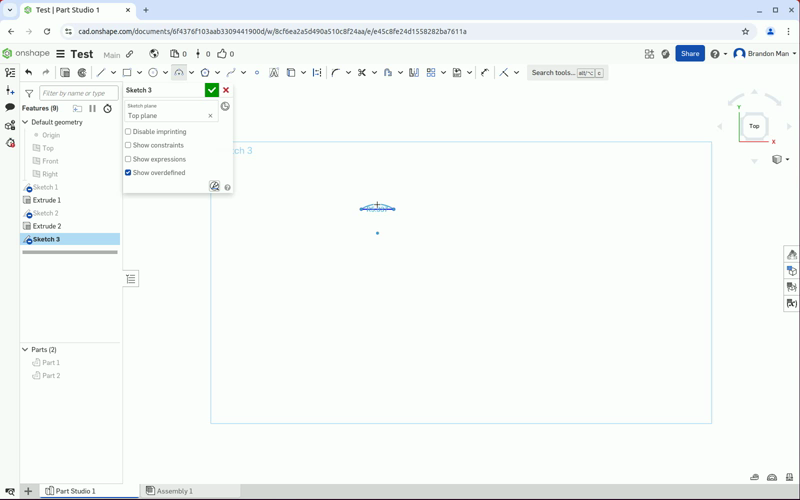
key_up(shift)
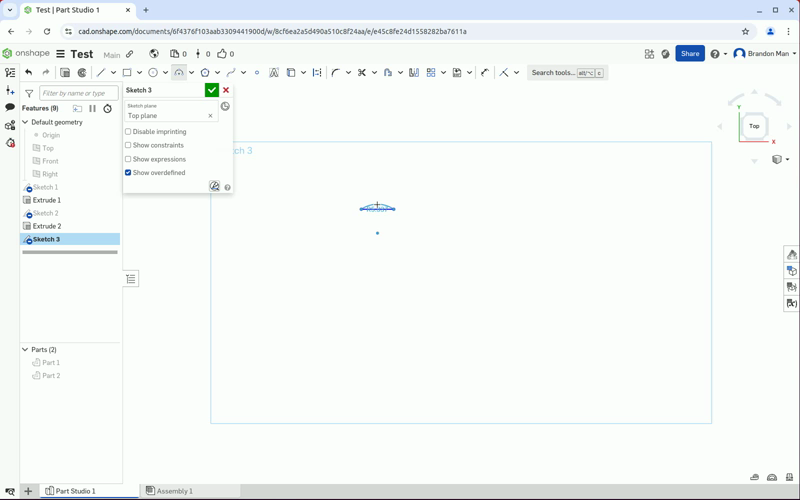
key(esc)
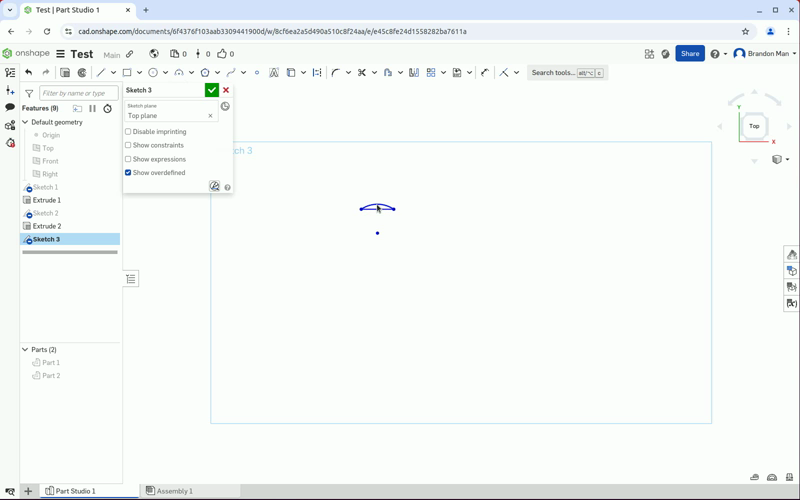
mouse_move(381, 204)
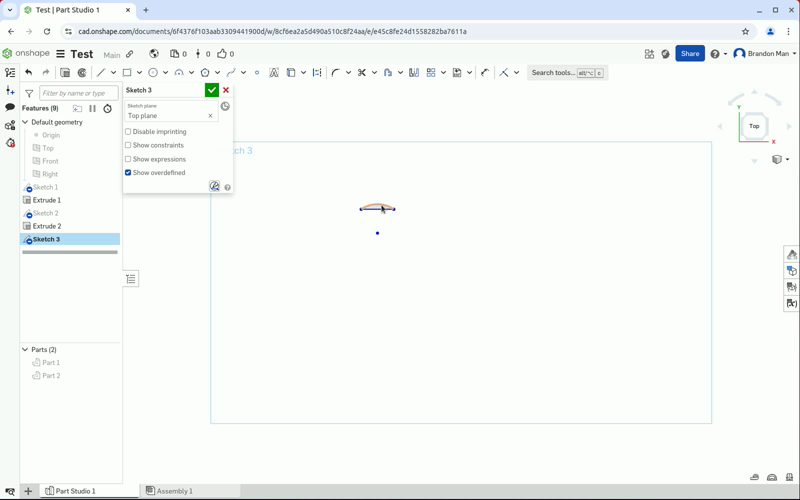
scroll(6)
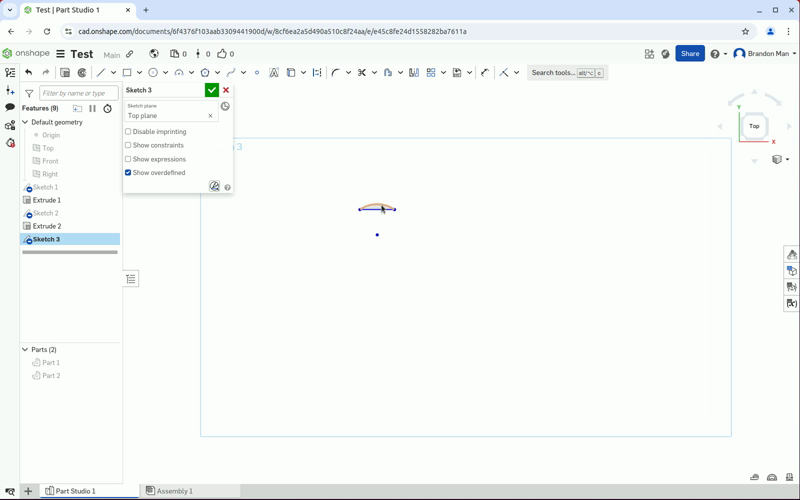
scroll(6)
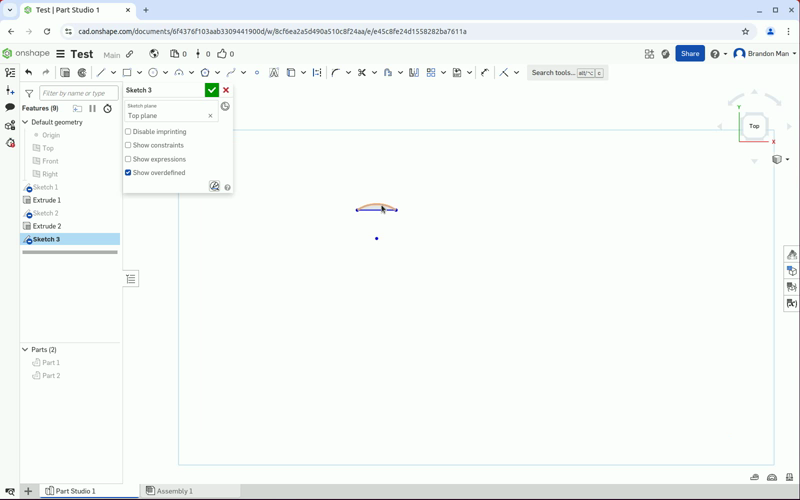
scroll(6)
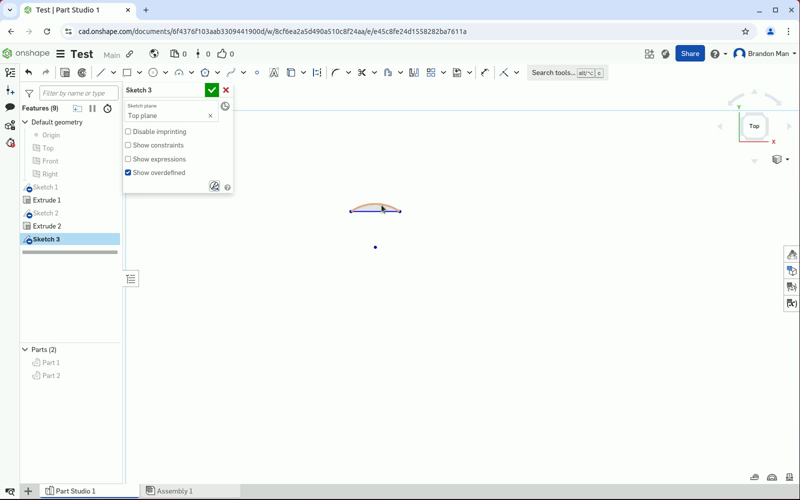
scroll(6)
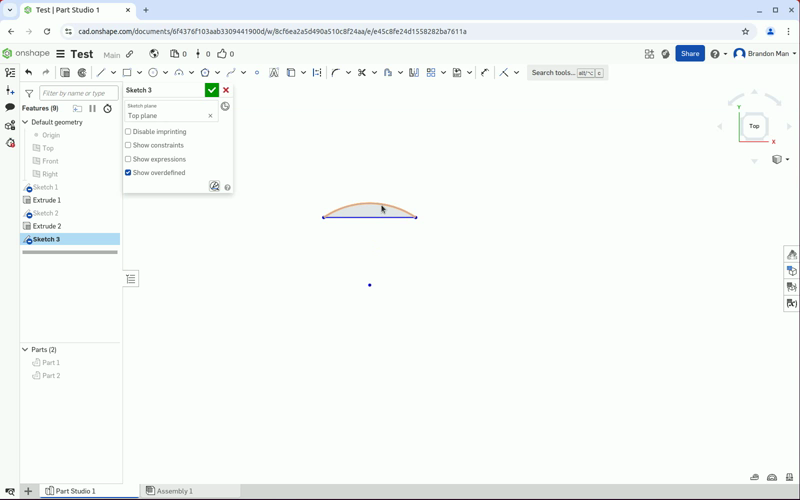
scroll(6)
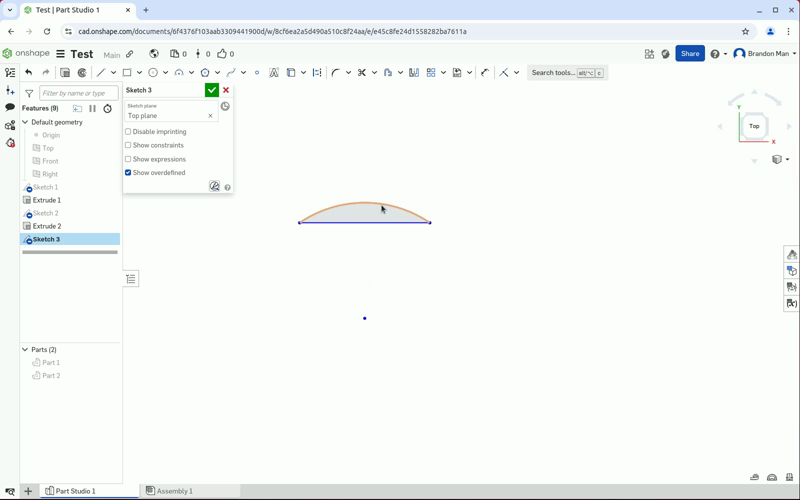
scroll(6)
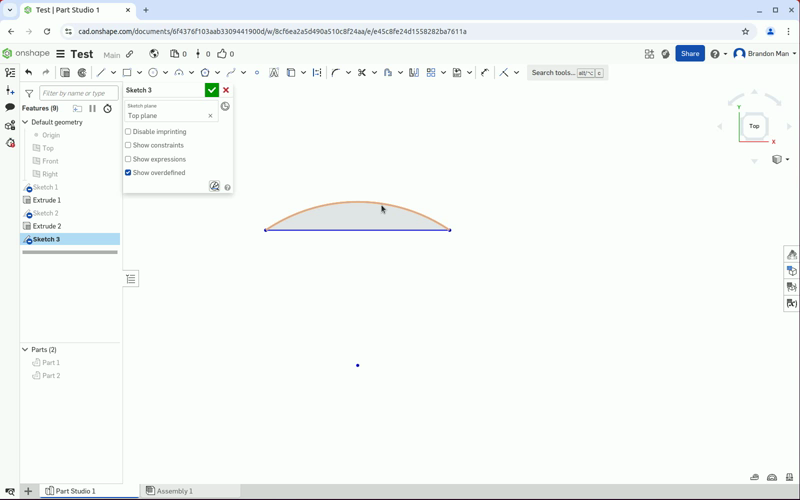
scroll(6)
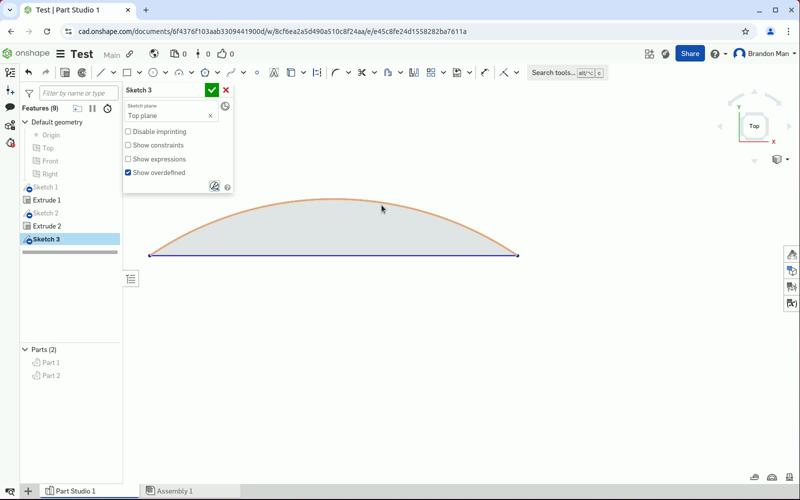
click(381, 204)
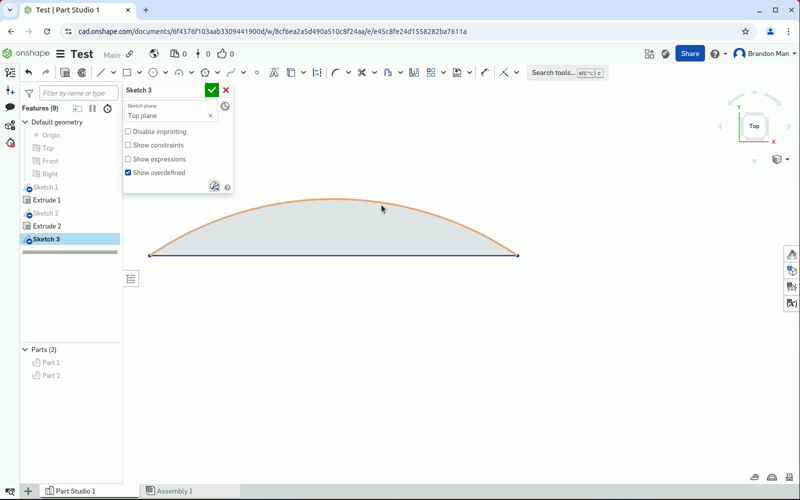
scroll(-6)
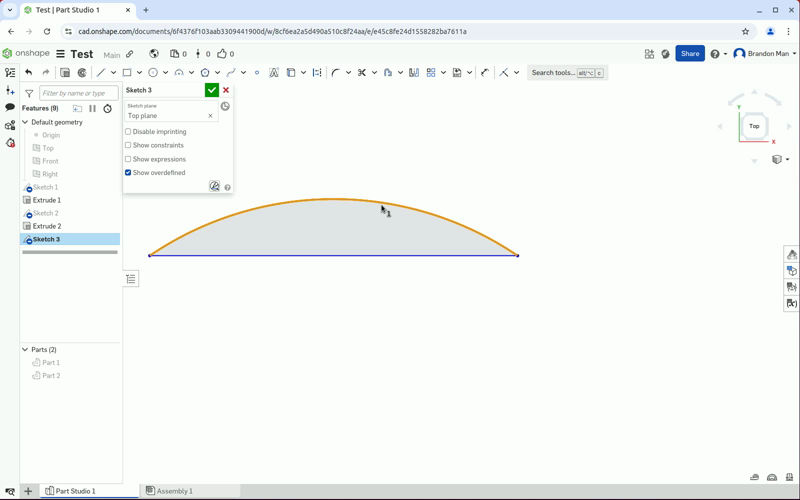
scroll(-6)
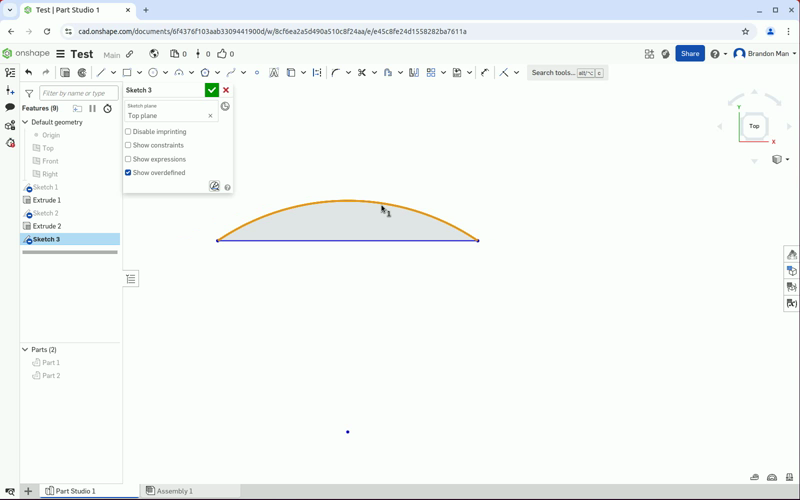
scroll(-6)
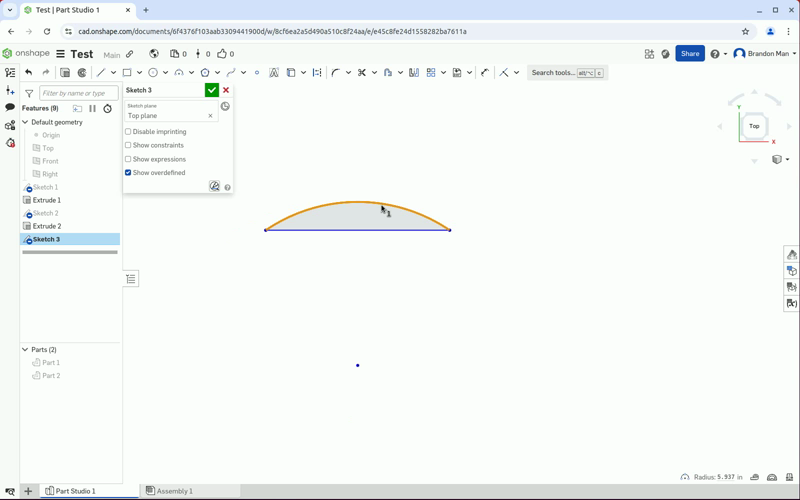
scroll(-6)
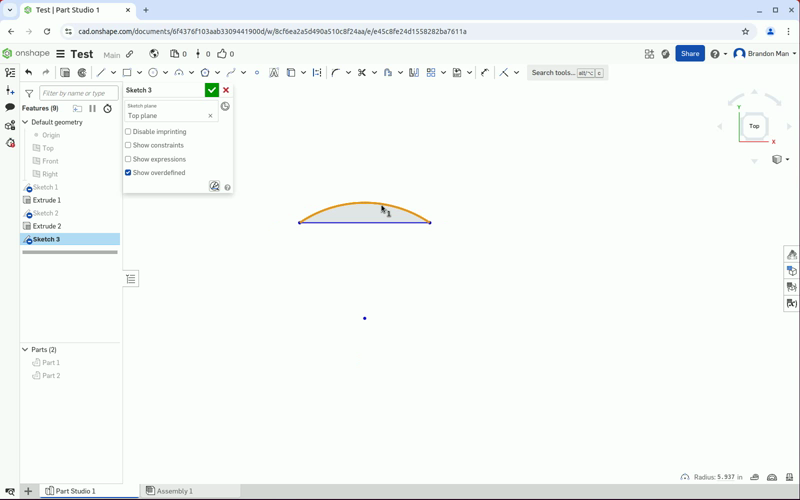
scroll(-6)
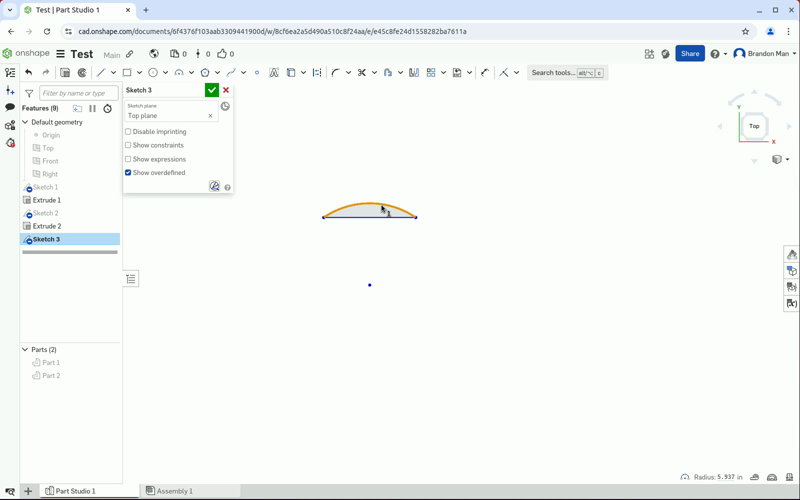
scroll(-6)
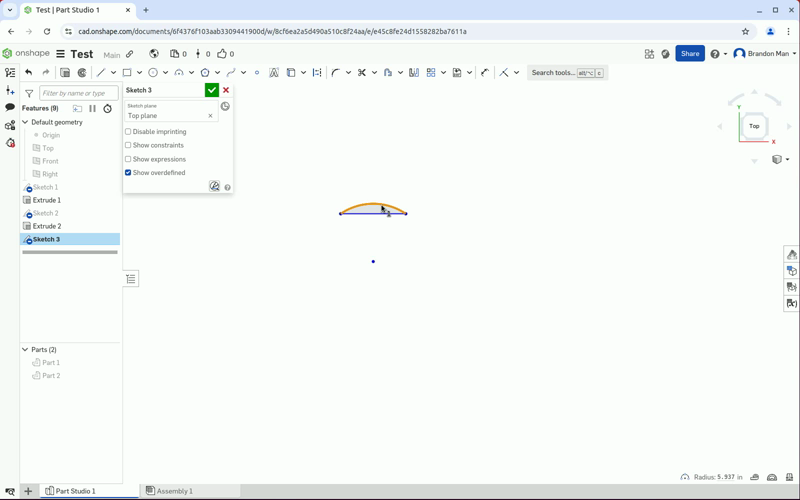
scroll(-6)
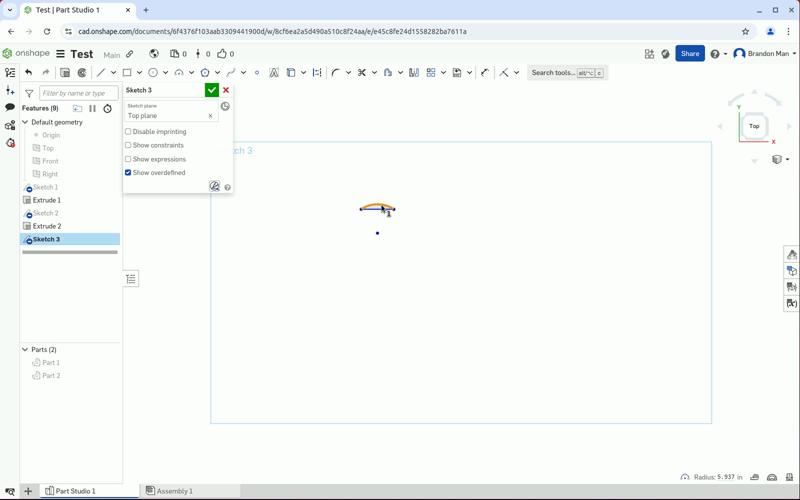
mouse_move(73, 352)
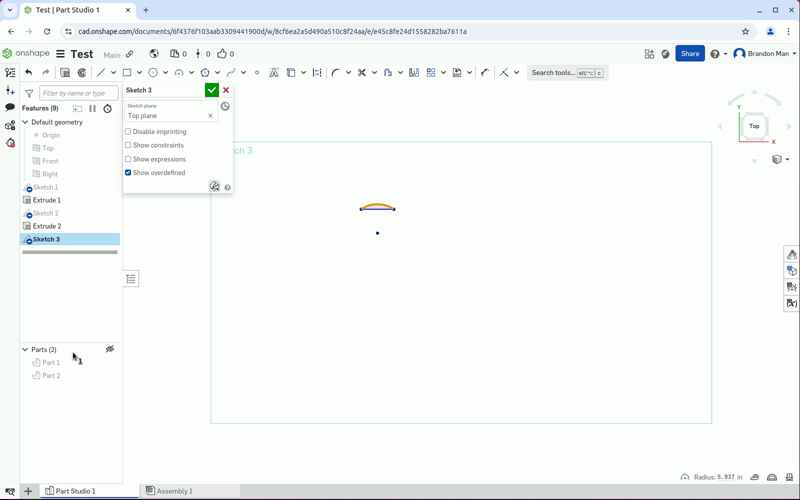
key(shift+y)
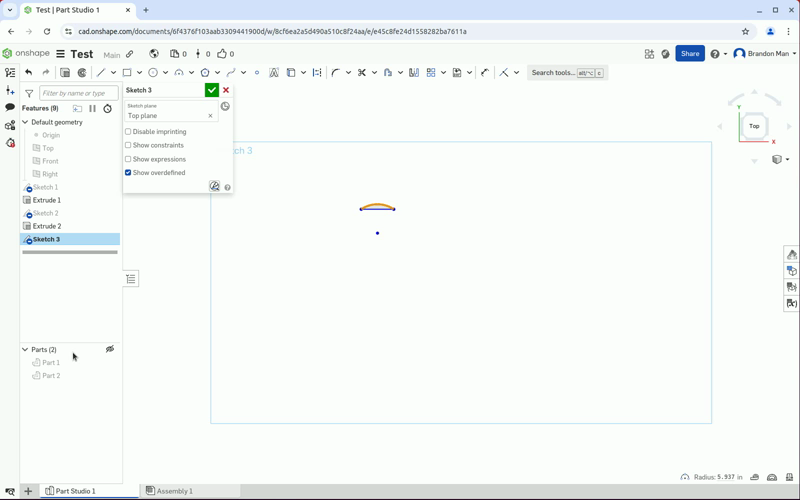
key(shift+e)
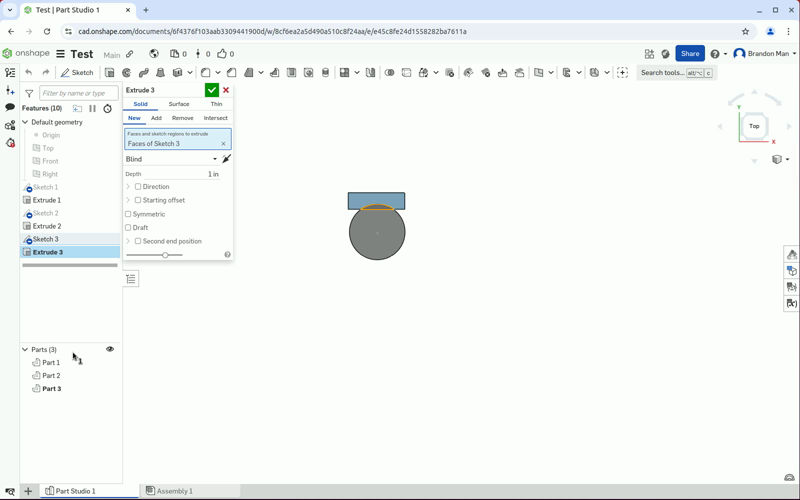
mouse_move(143, 106)
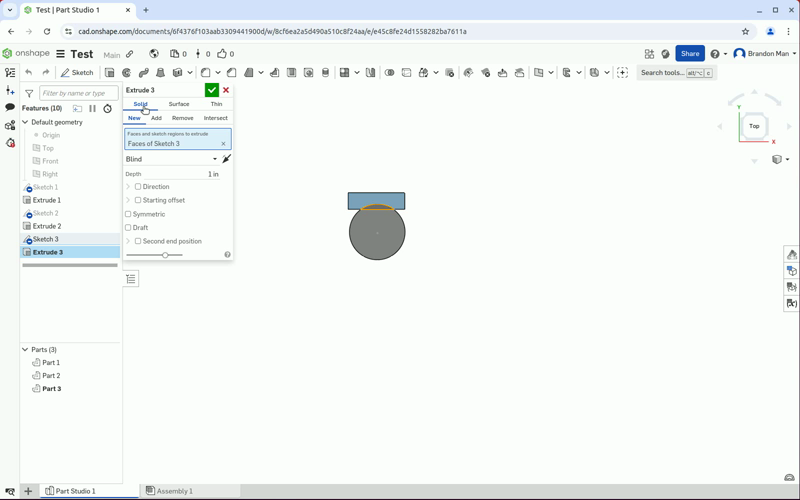
click(143, 106)
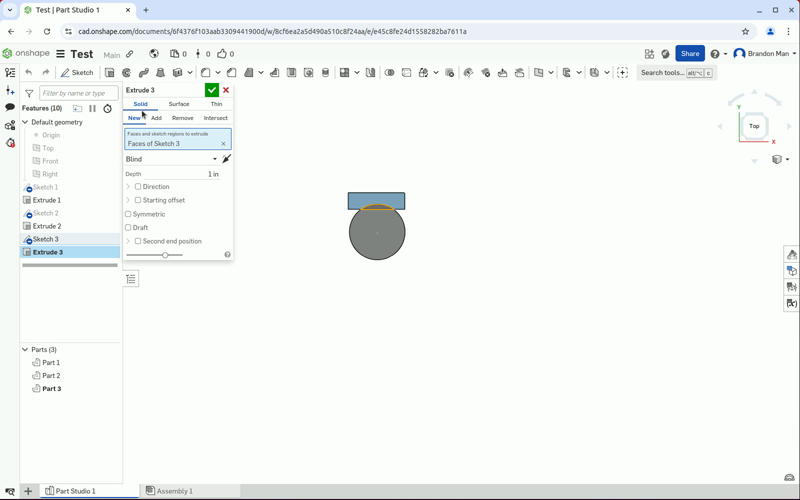
mouse_move(137, 120)
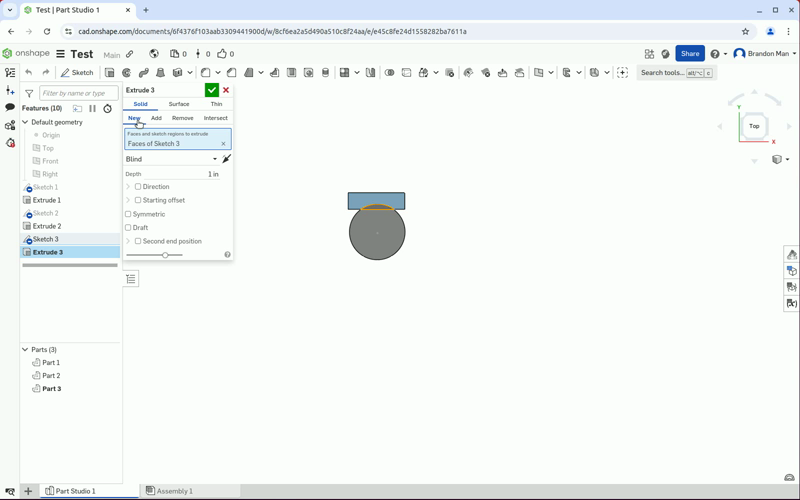
click(137, 120)
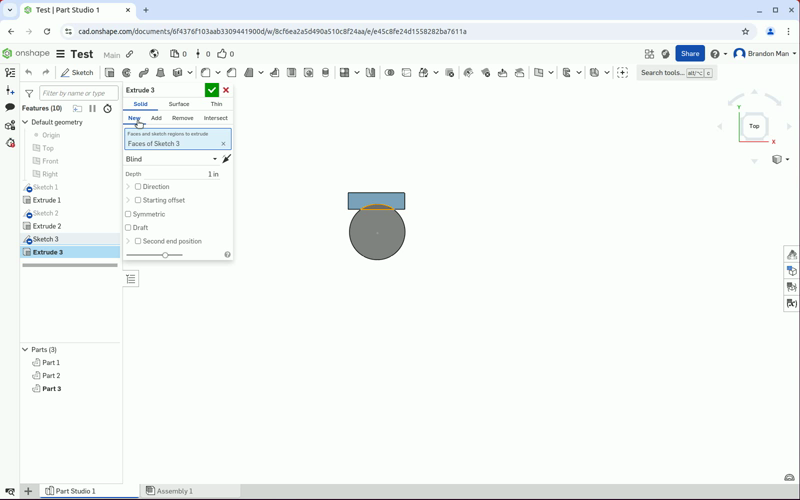
key(tab, 4)
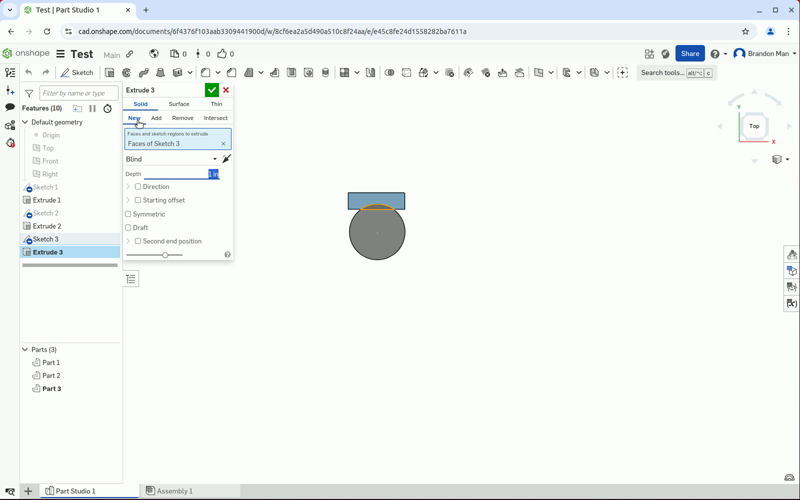
text(12.276)
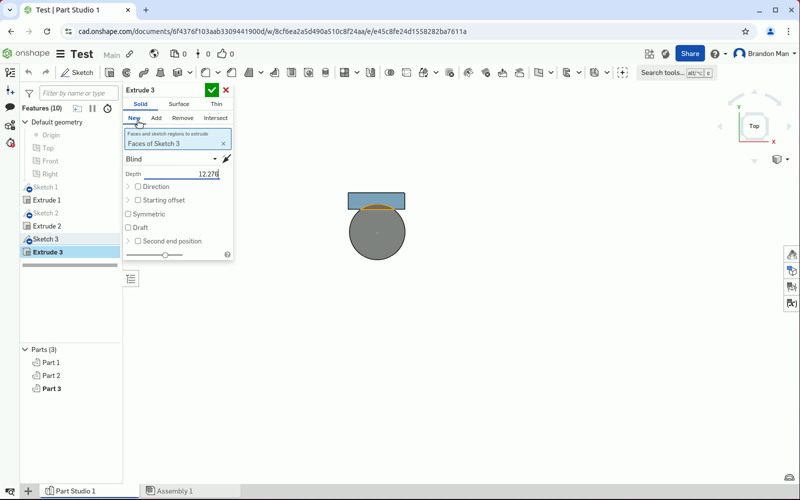
key(enter)
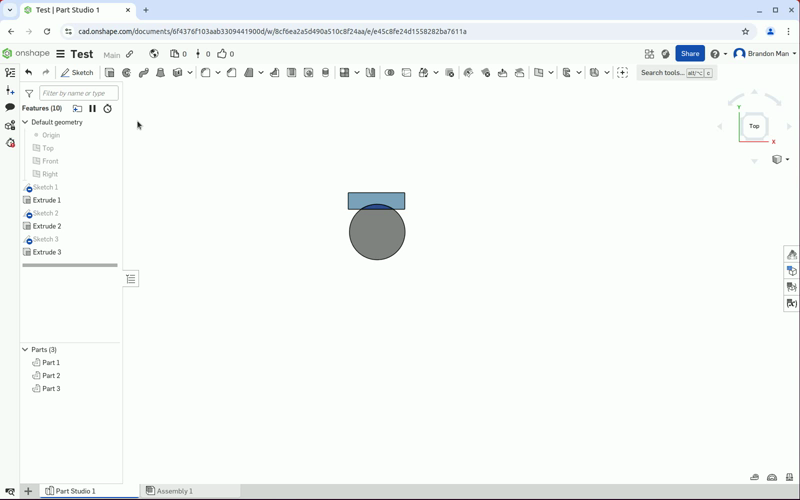
key(shift+h)
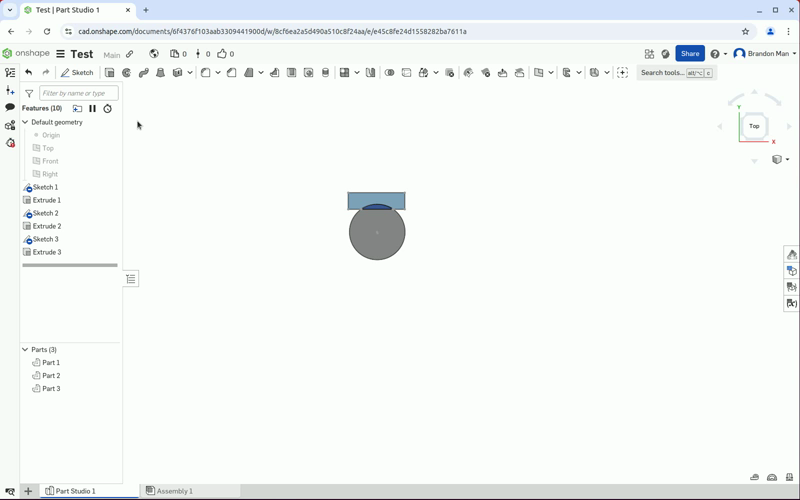
key(shift+h)
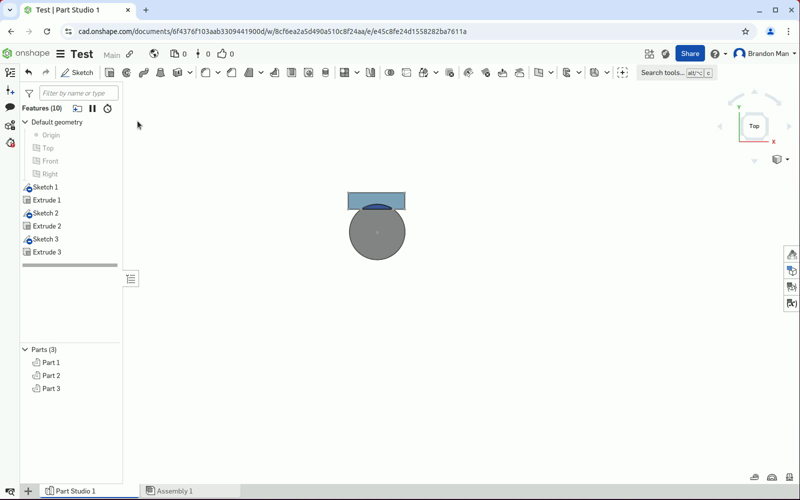
key(shift+7)
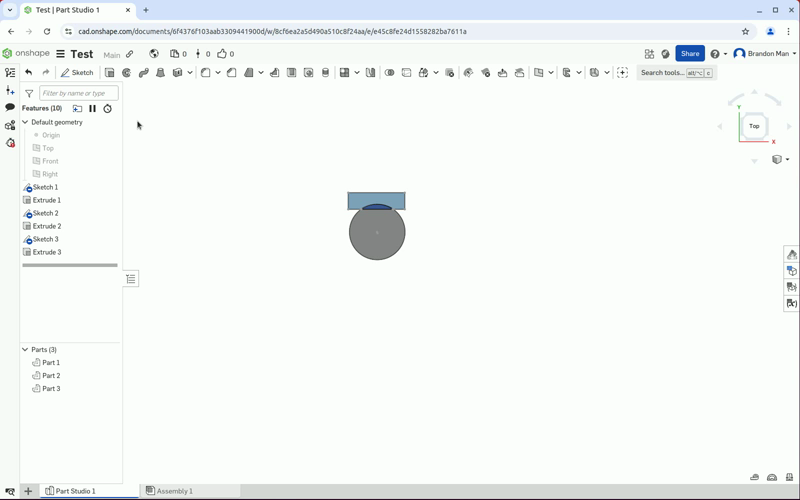
key(up, 3)
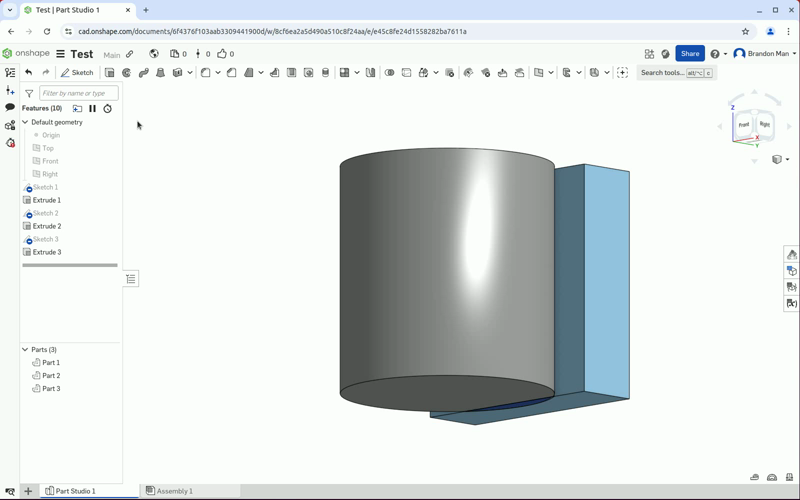
key(left, 3)
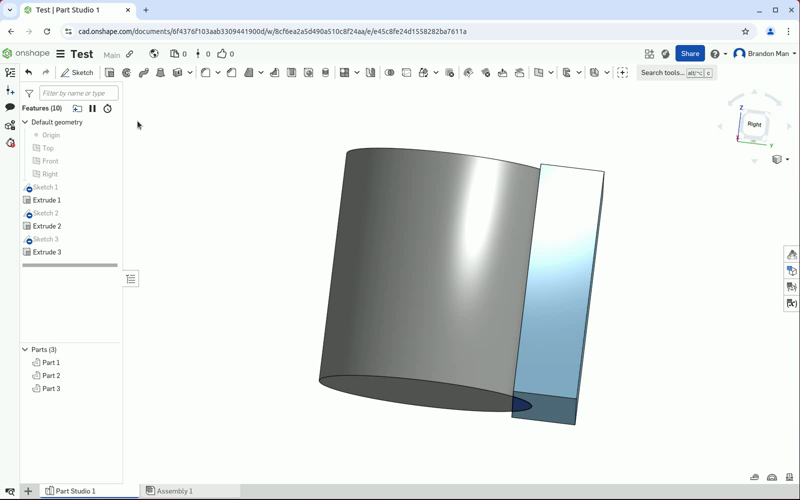
key(right, 3)
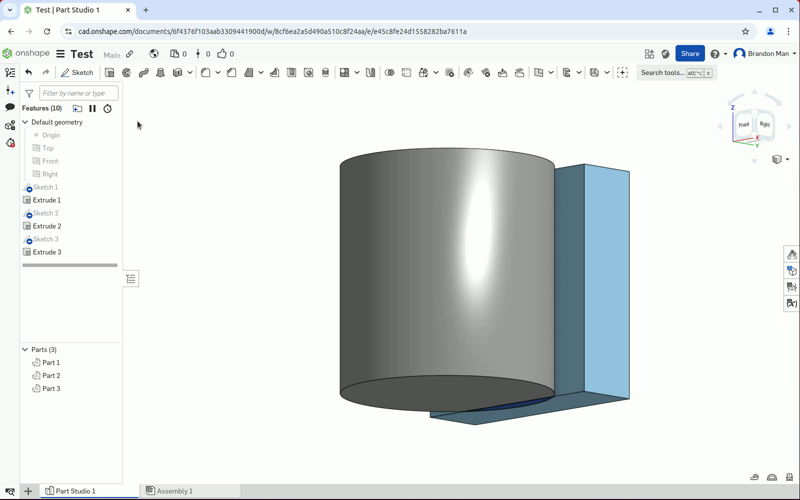
key(down, 3)
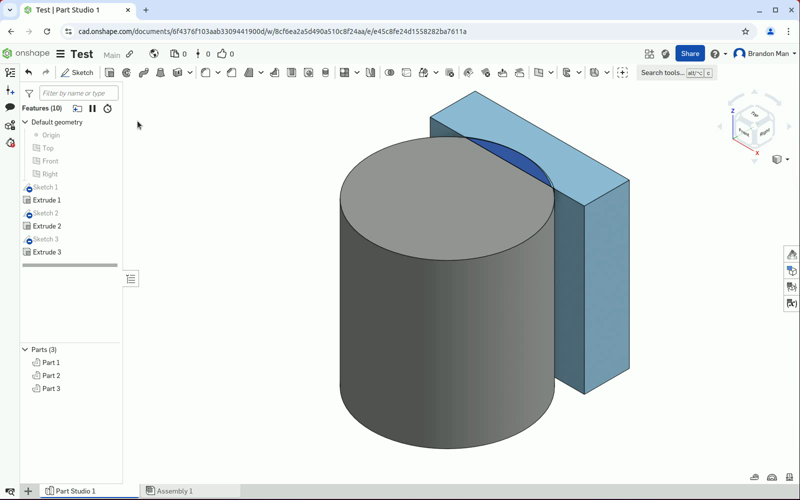
mouse_move(73, 189)
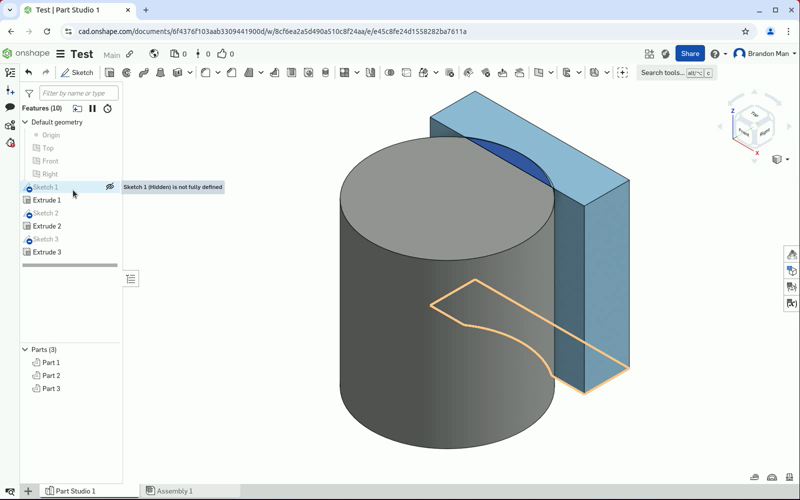
click(73, 189)